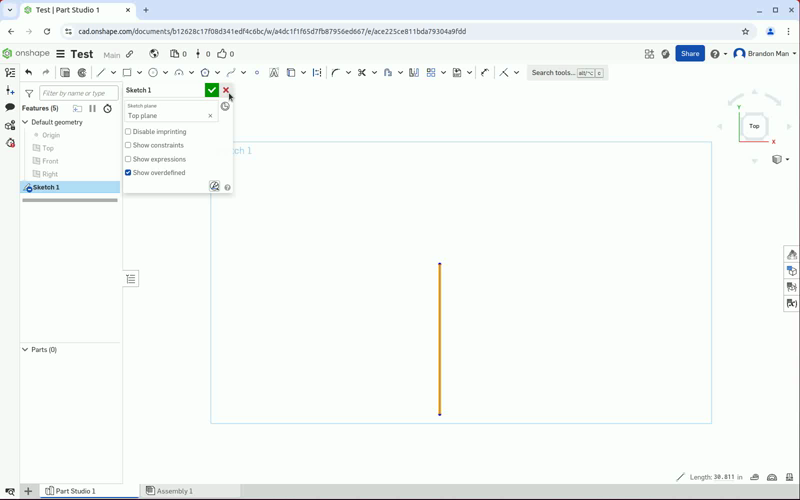
key(shift+h)
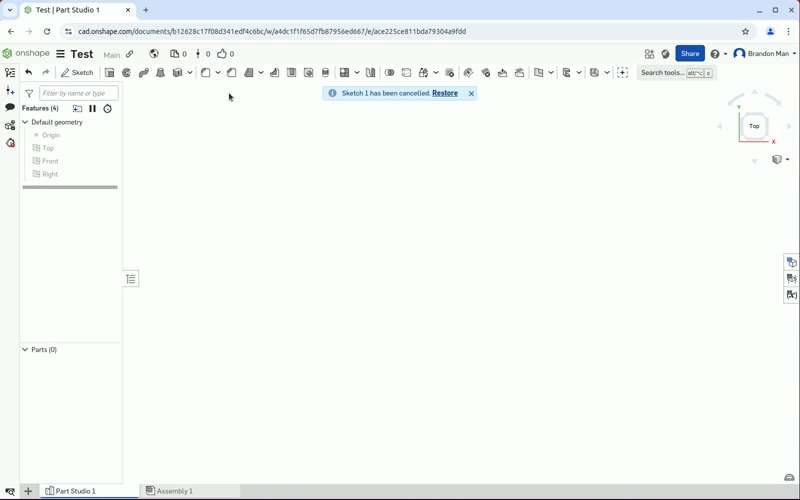
mouse_move(73, 352)
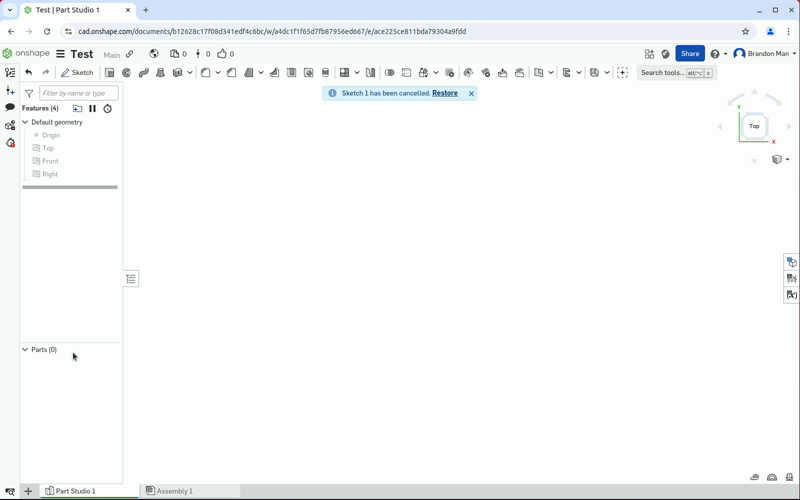
key(y)
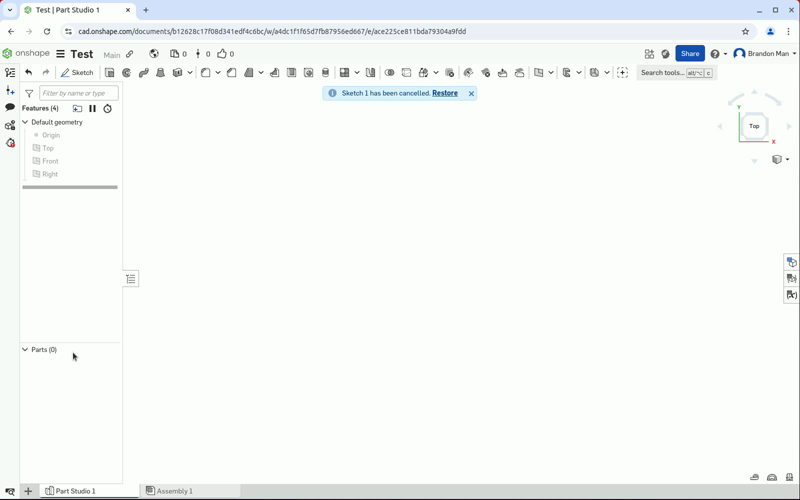
key(shift+p)
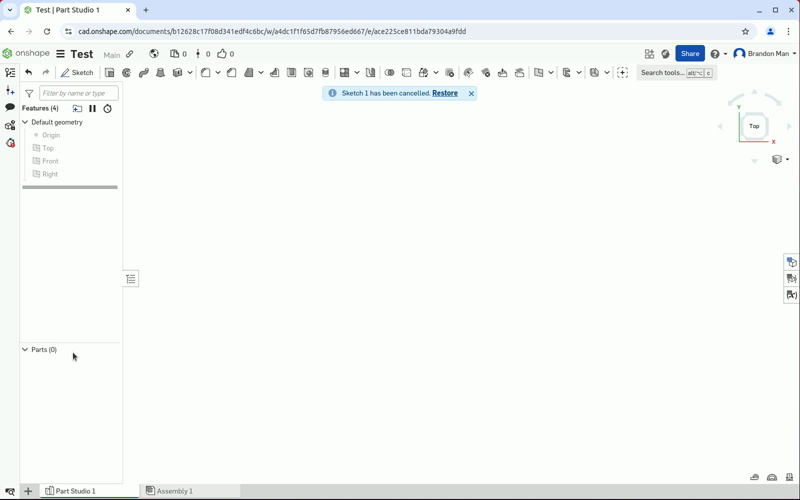
key(space)
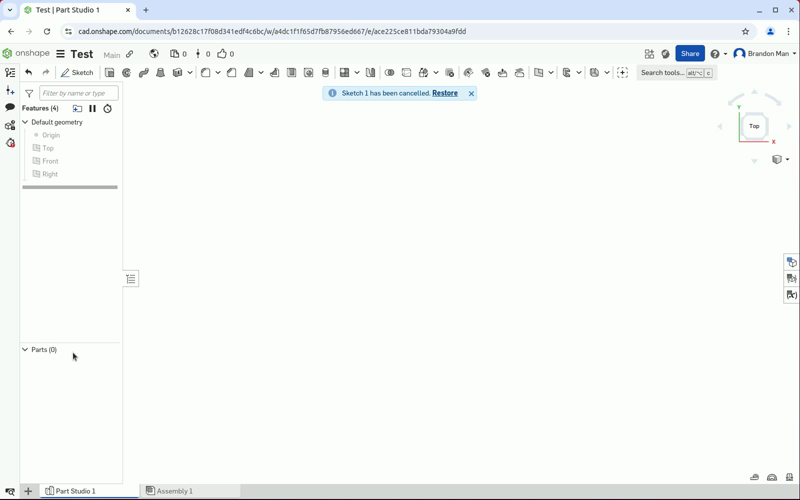
key_down(shift)
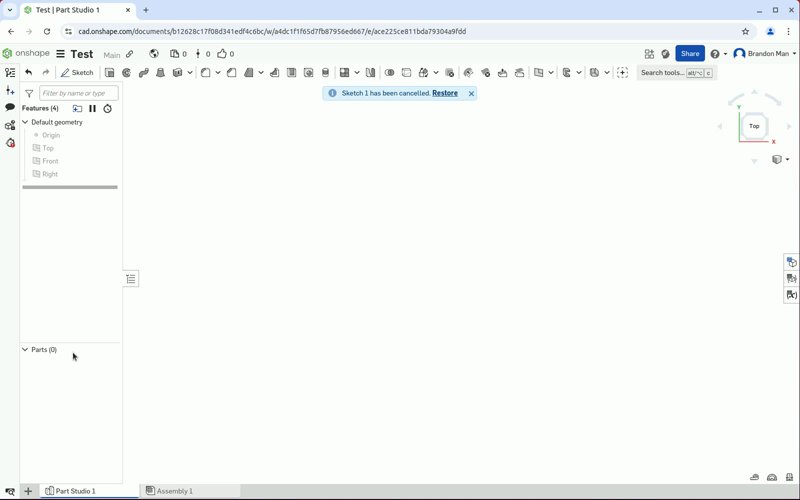
key(up)
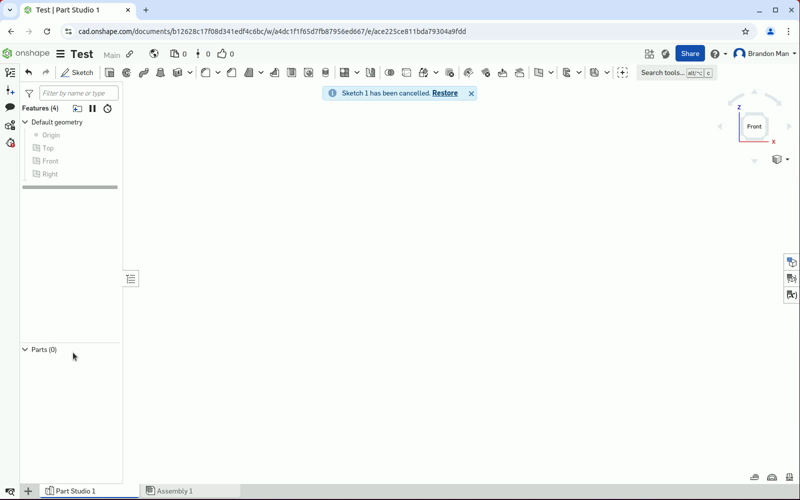
key_up(shift)
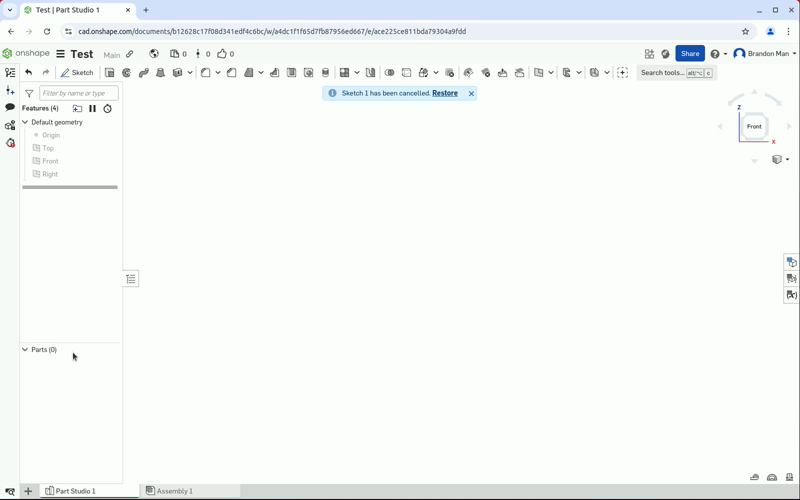
mouse_move(73, 352)
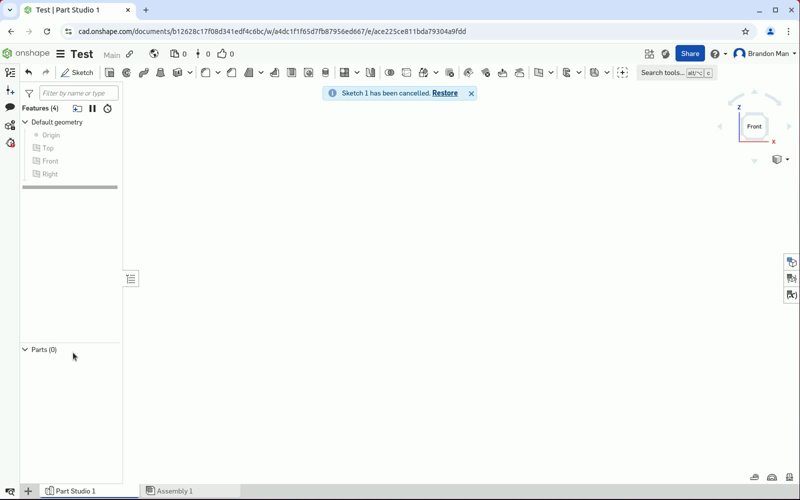
key(shift+y)
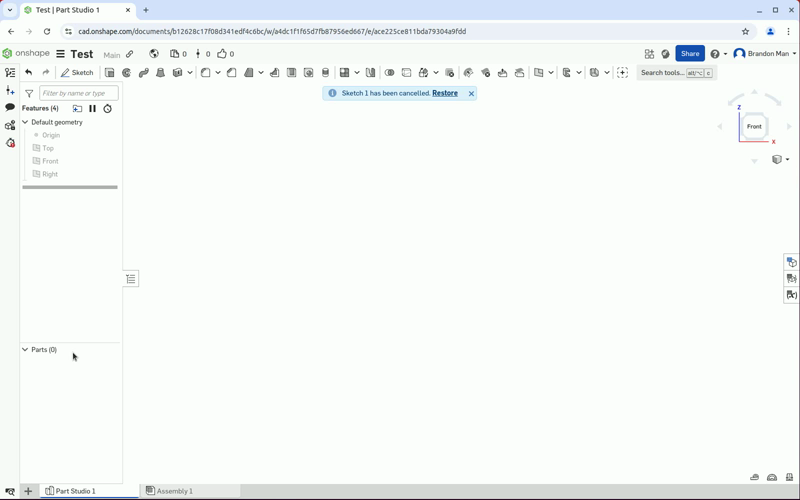
key(shift+s)
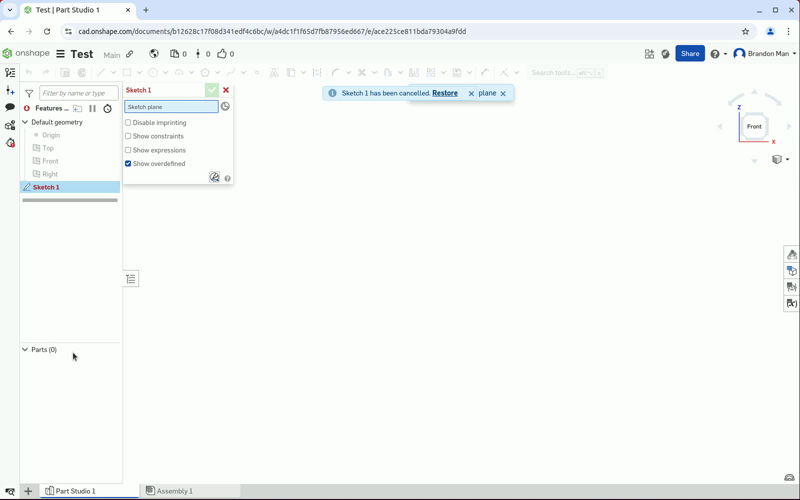
mouse_move(73, 163)
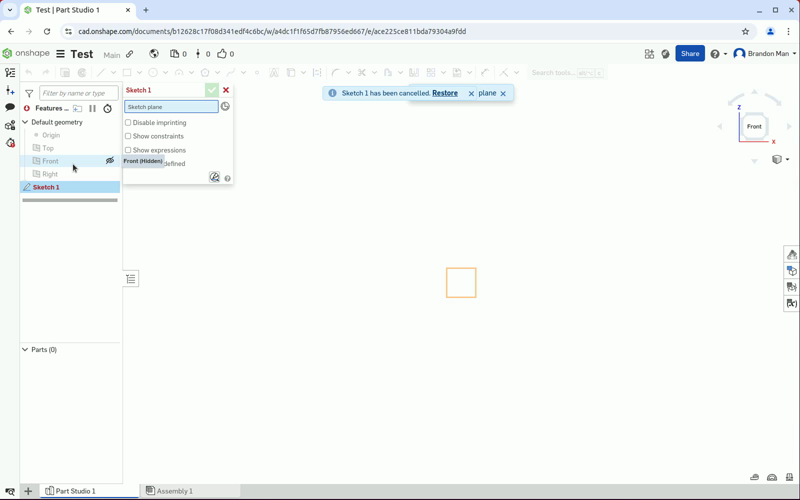
click(73, 163)
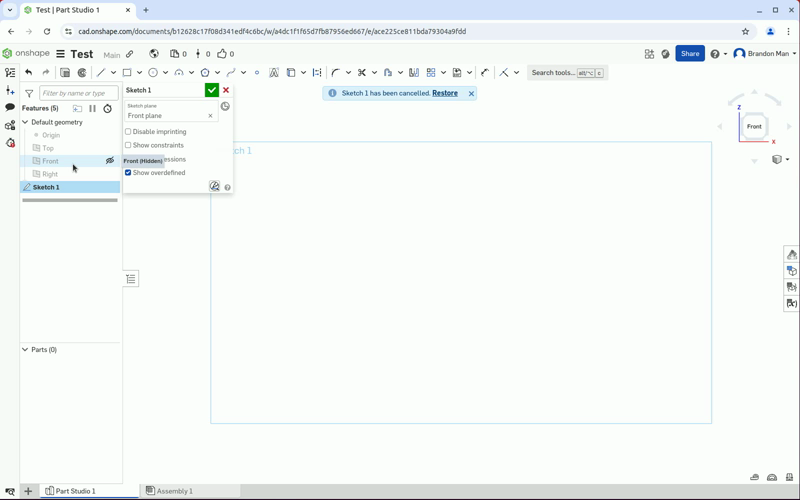
mouse_move(73, 352)
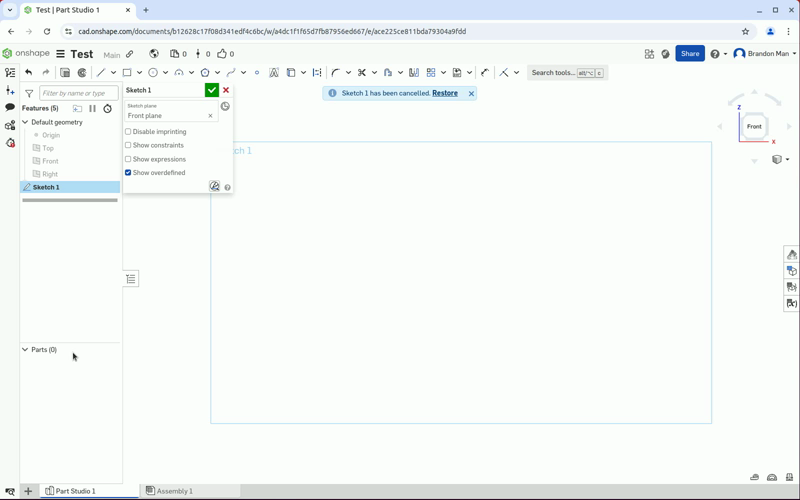
key(y)
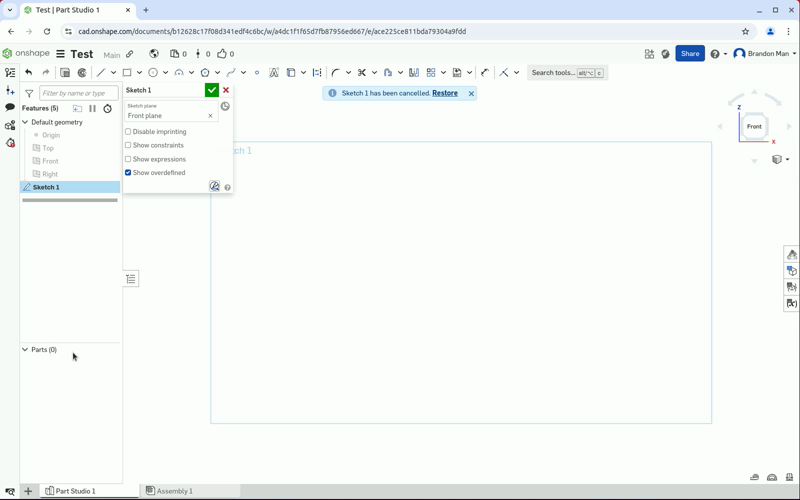
key(l)
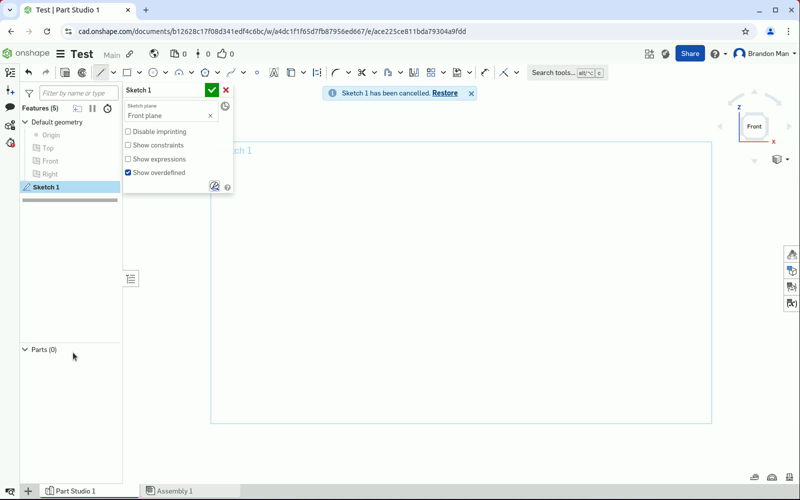
key_down(shift)
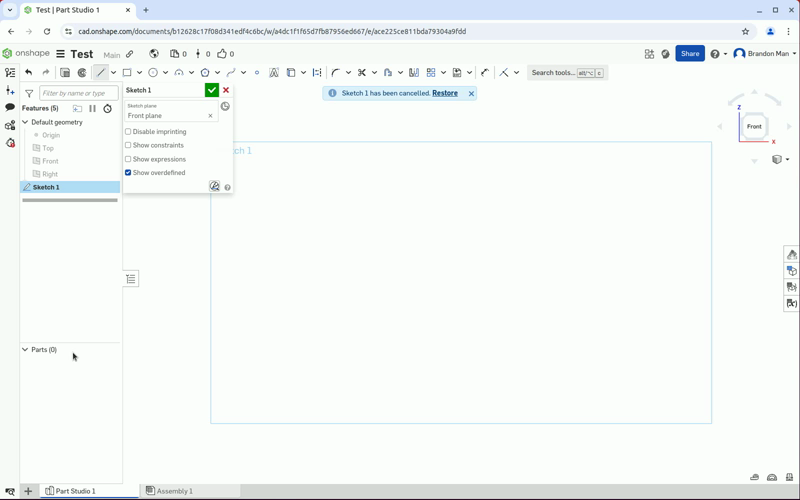
mouse_move(460, 282)
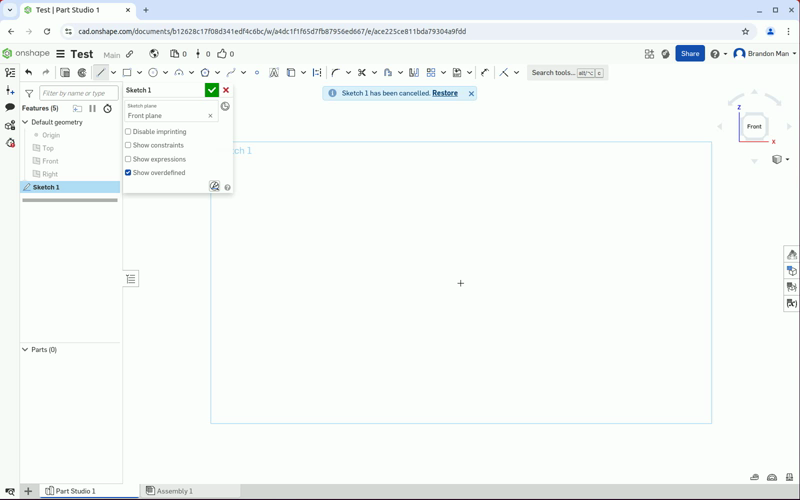
click(460, 282)
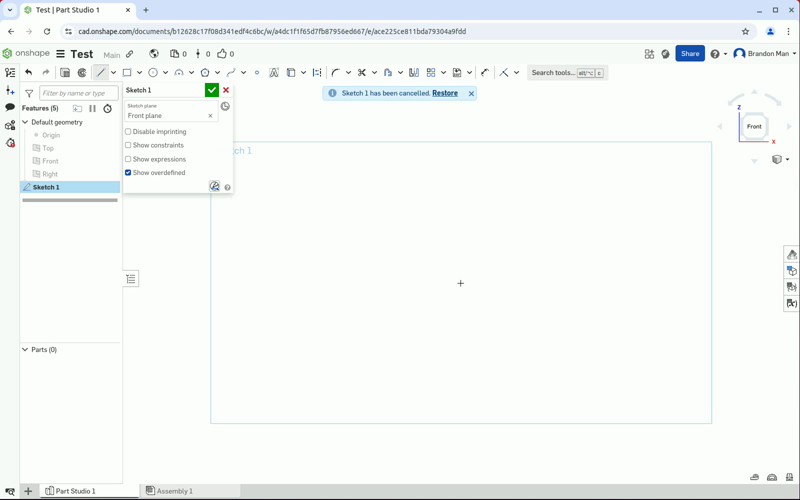
key_up(shift)
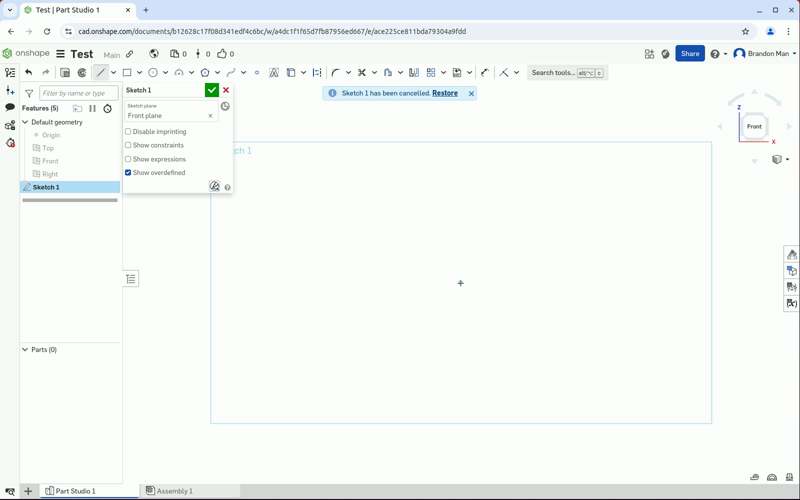
key_down(shift)
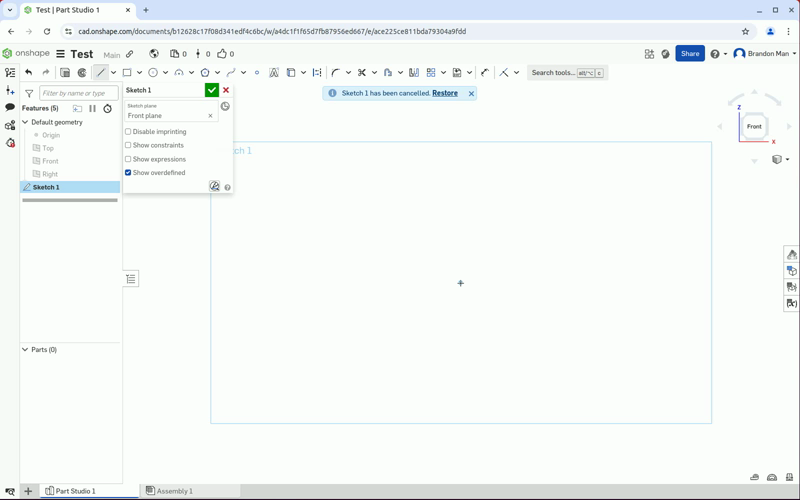
mouse_move(573, 282)
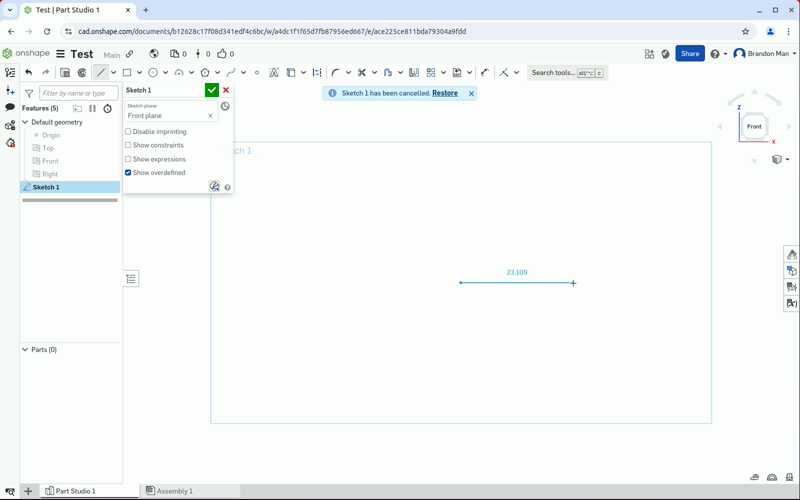
click(573, 282)
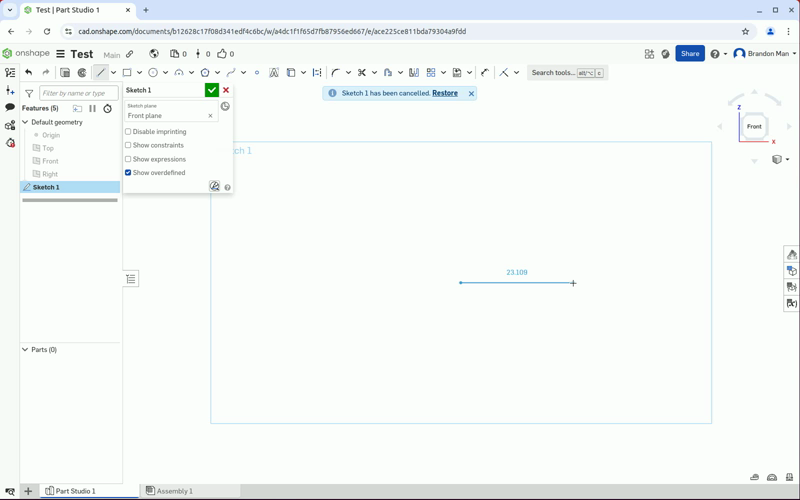
key_up(shift)
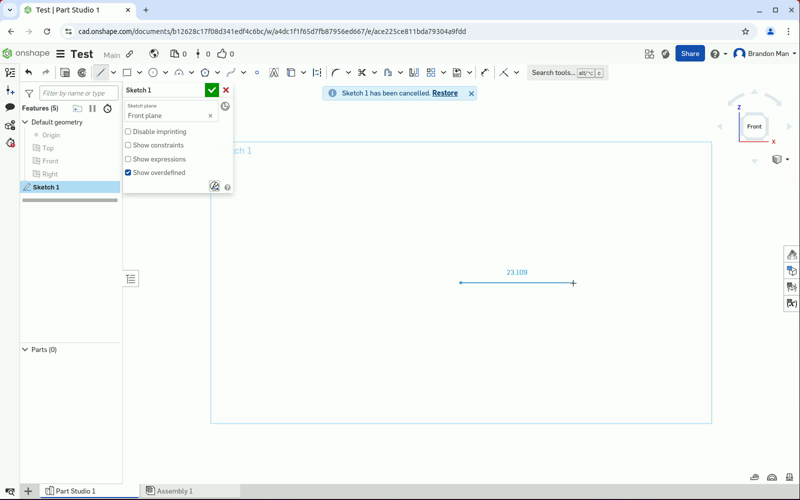
key_down(shift)
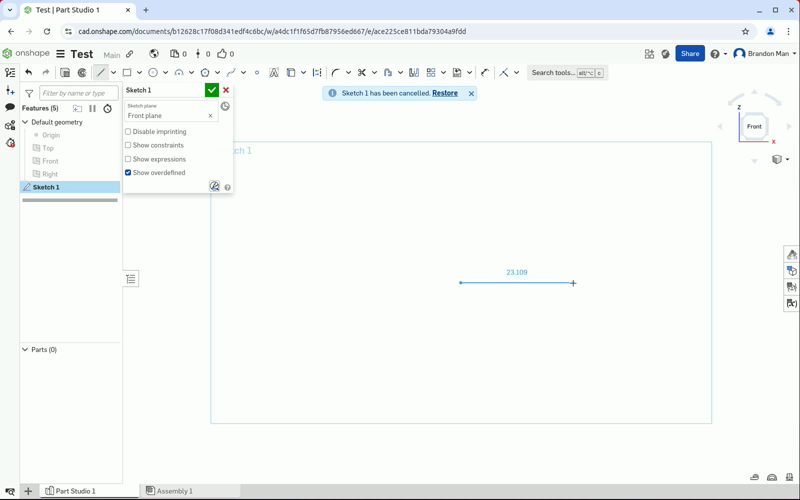
mouse_move(589, 282)
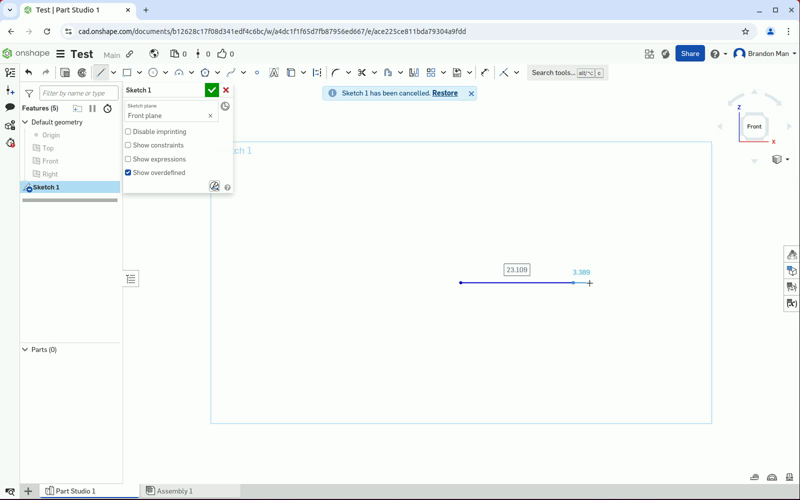
mouse_move(573, 247)
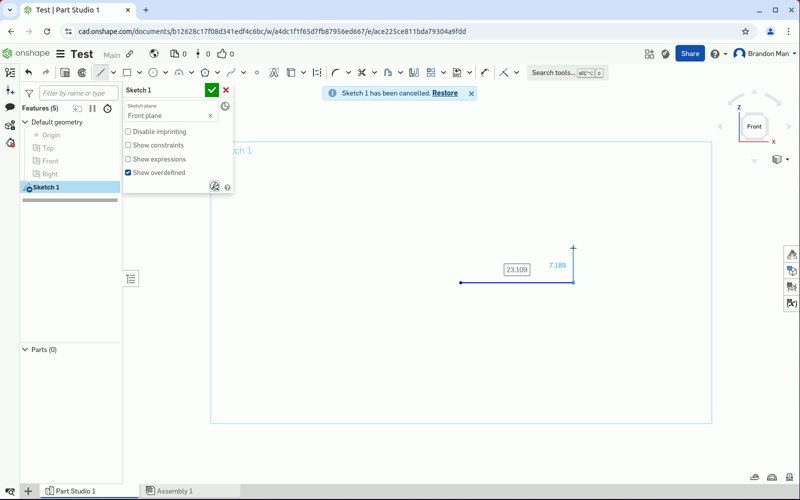
click(573, 247)
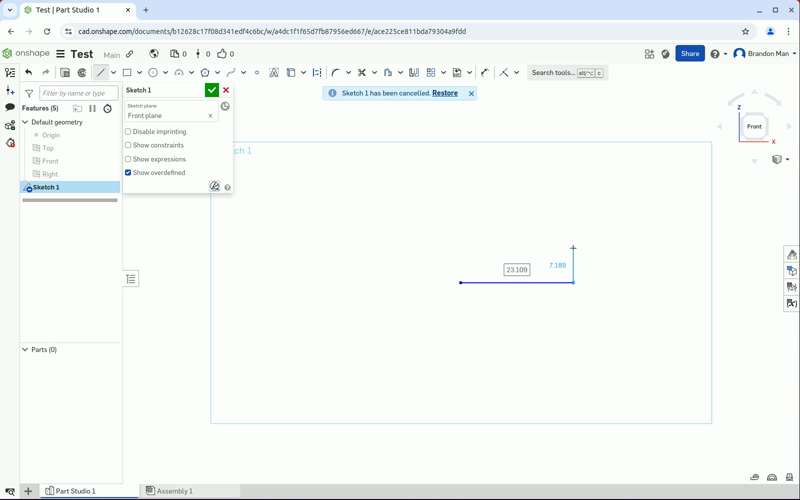
key_up(shift)
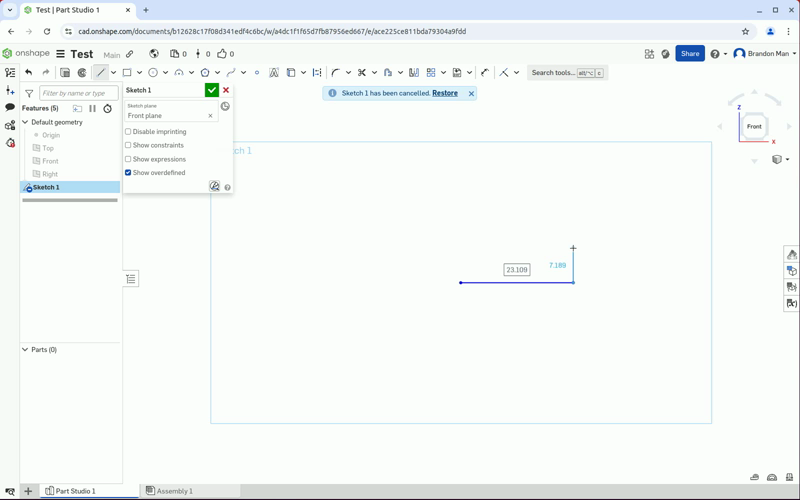
key_down(shift)
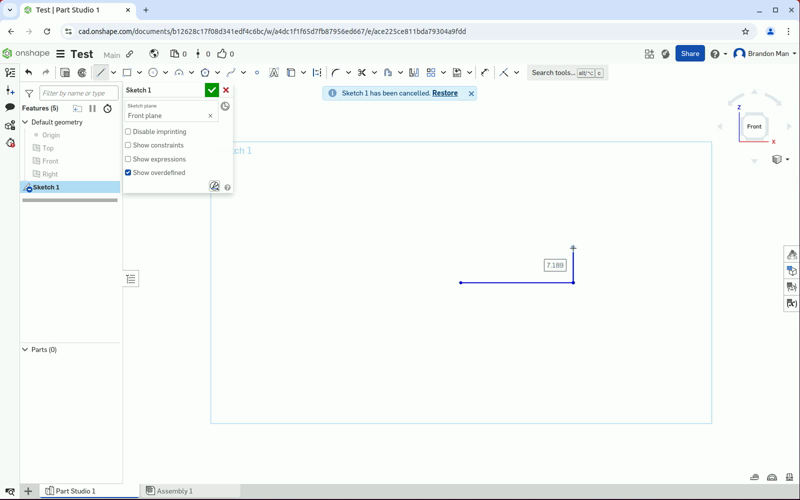
mouse_move(460, 247)
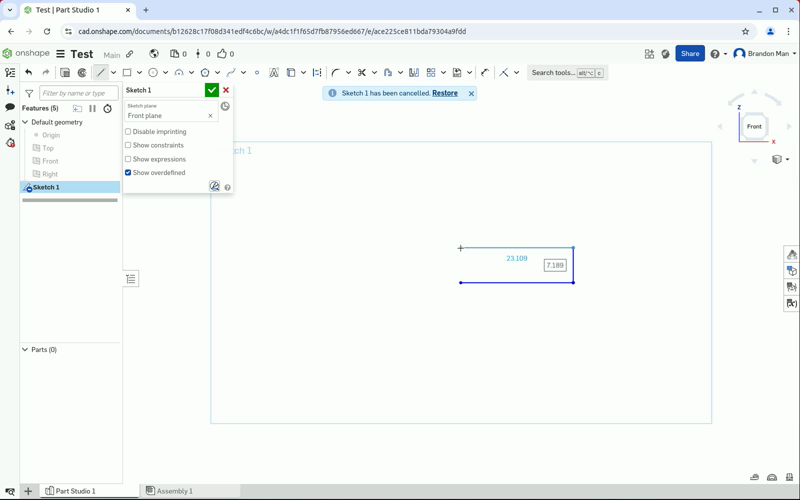
click(460, 247)
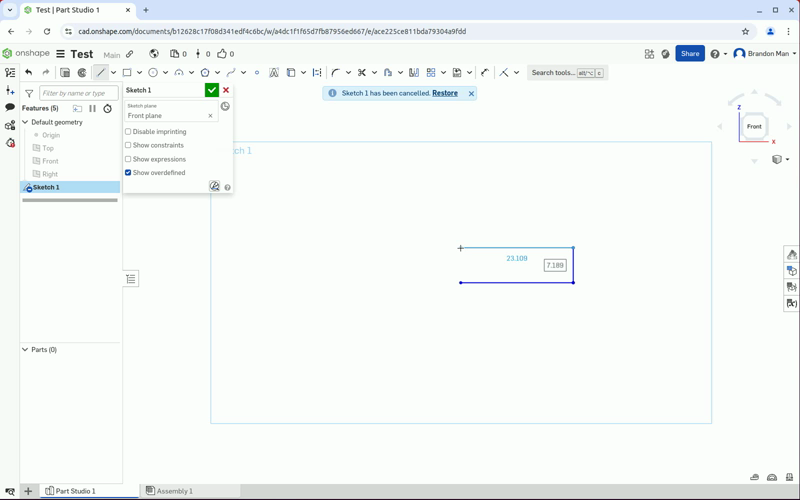
key_up(shift)
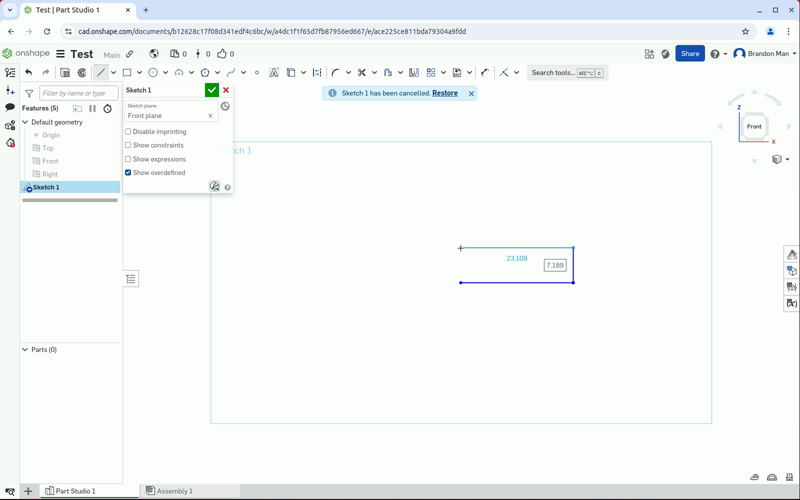
mouse_move(490, 247)
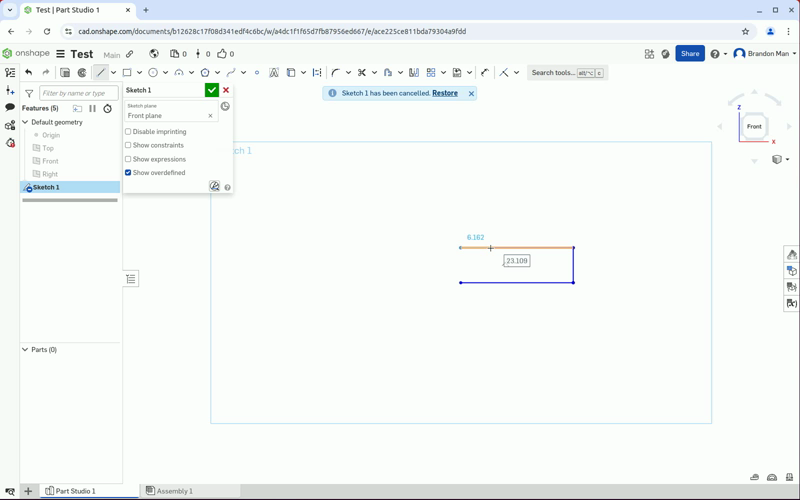
key_down(shift)
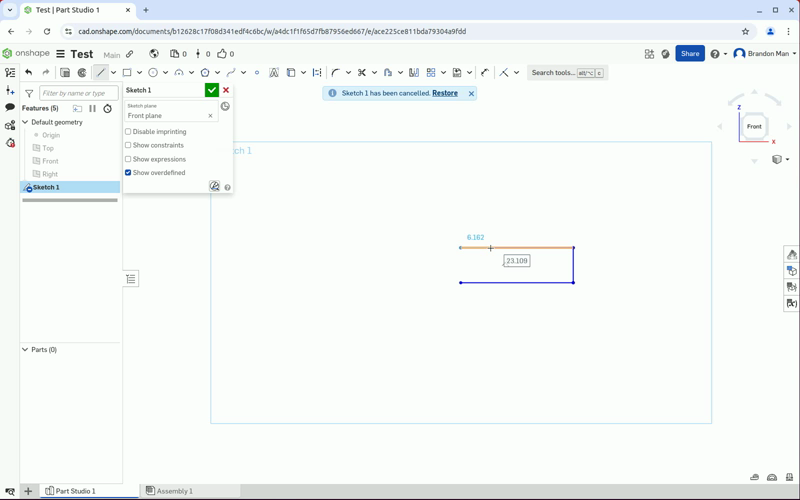
mouse_move(460, 282)
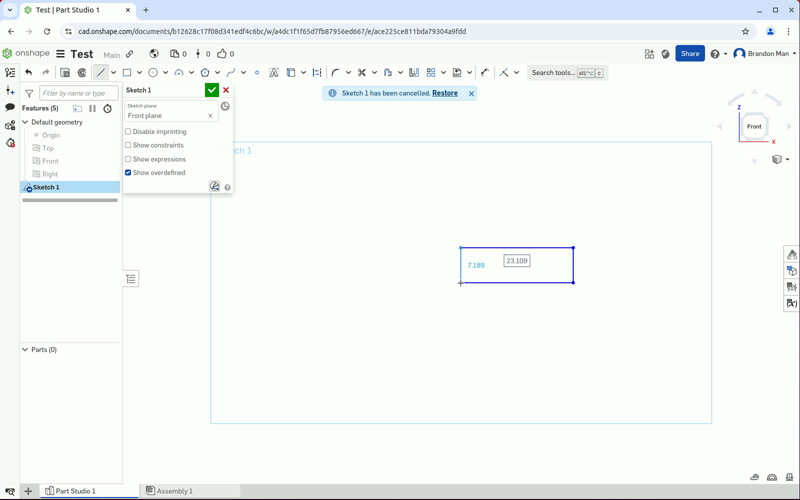
key_up(shift)
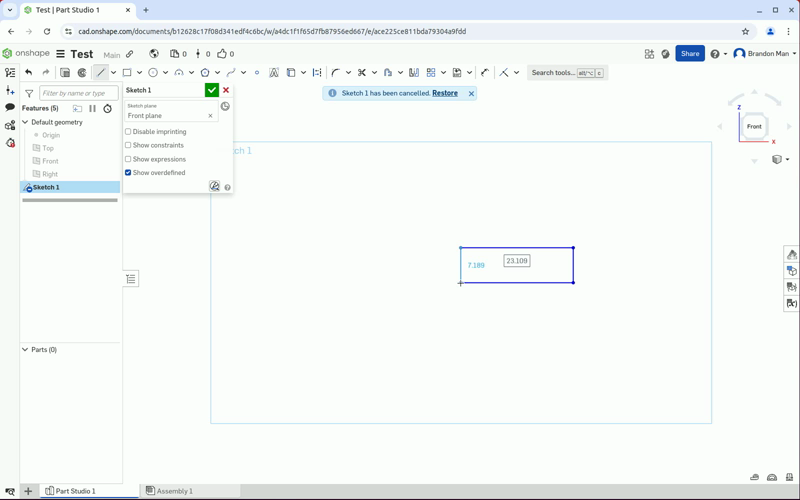
click(460, 282)
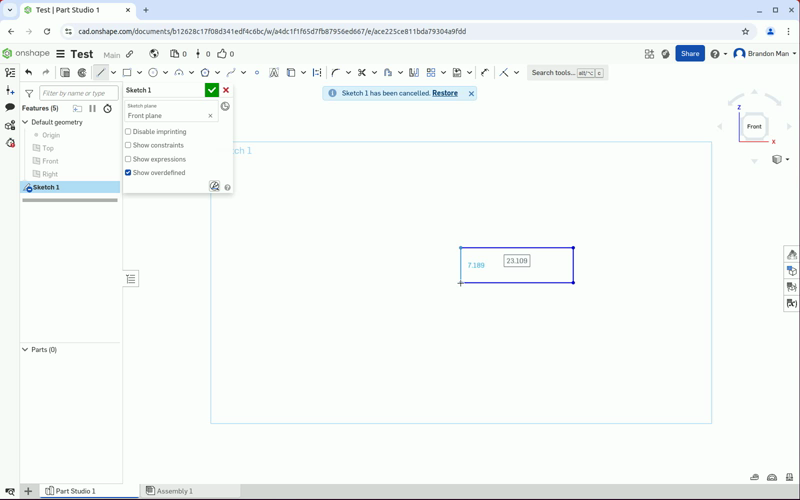
key(esc)
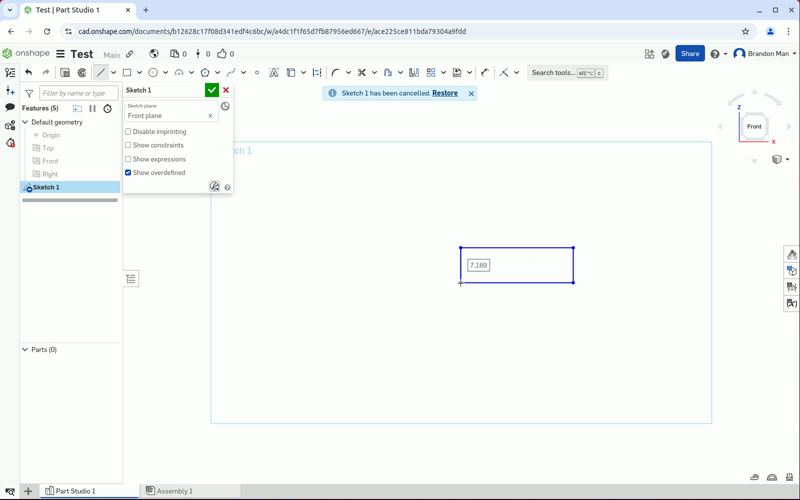
mouse_move(496, 268)
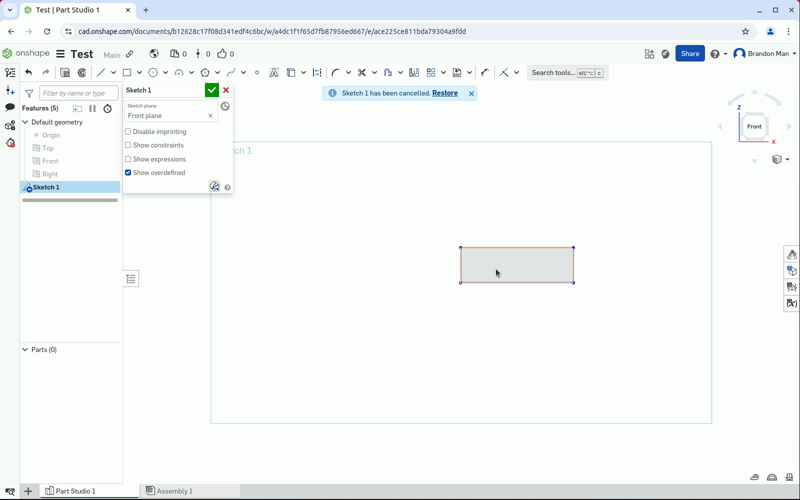
click(496, 268)
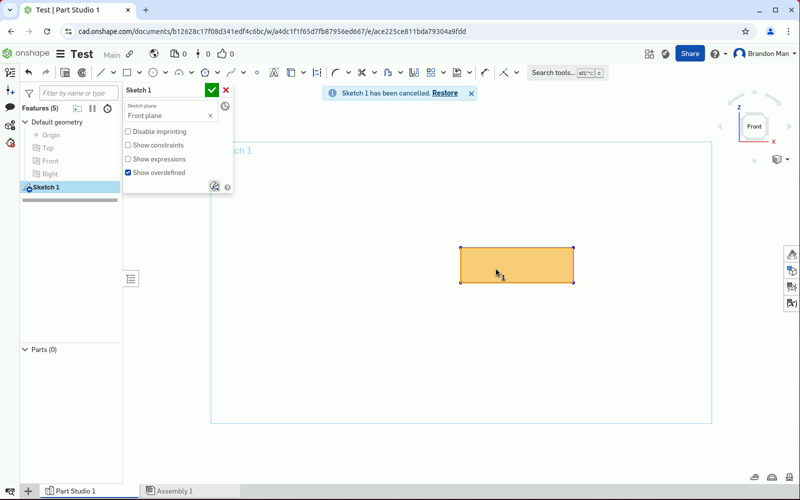
mouse_move(73, 352)
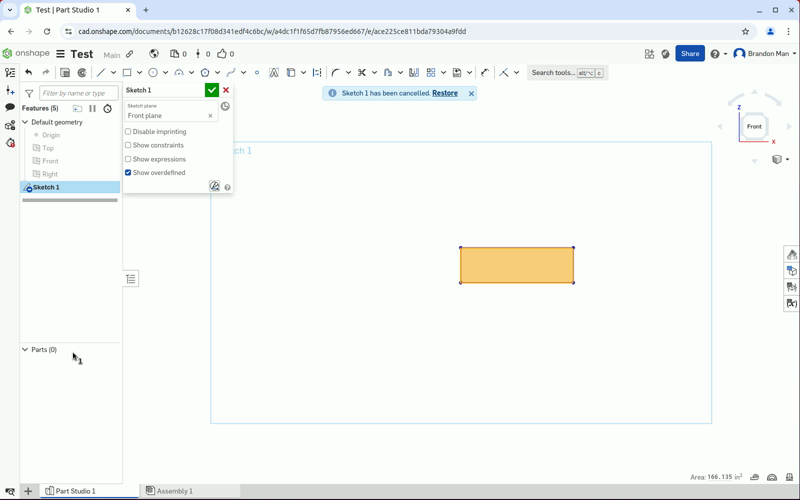
key(shift+y)
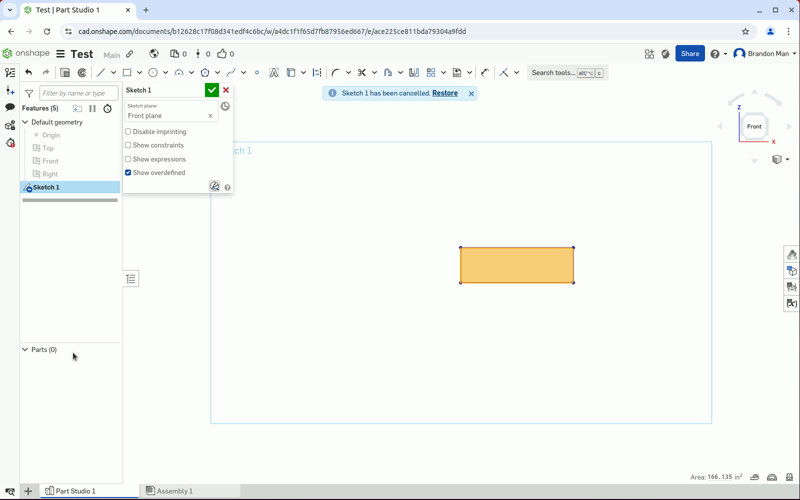
key(shift+e)
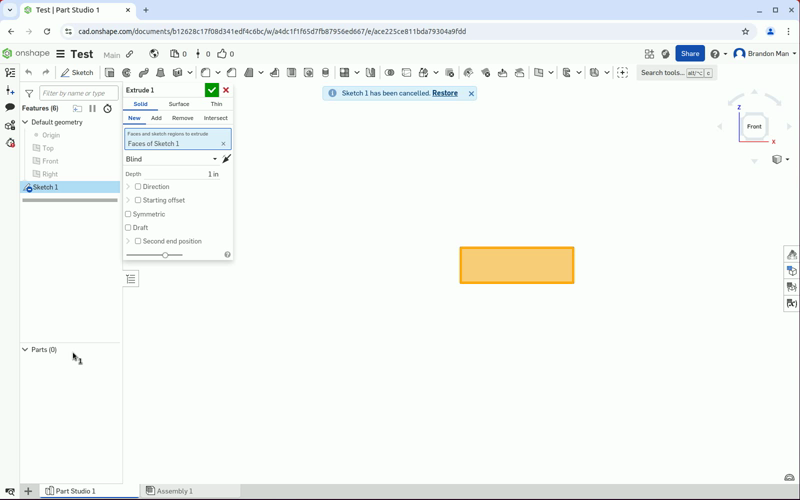
mouse_move(143, 106)
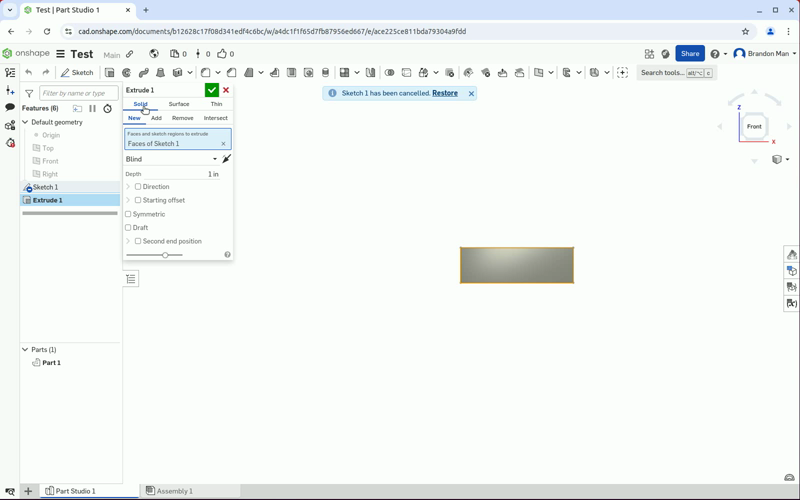
click(143, 106)
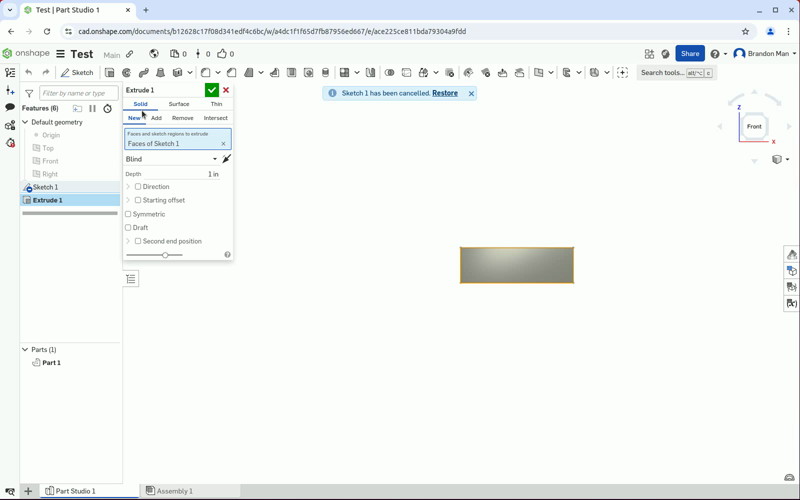
mouse_move(137, 120)
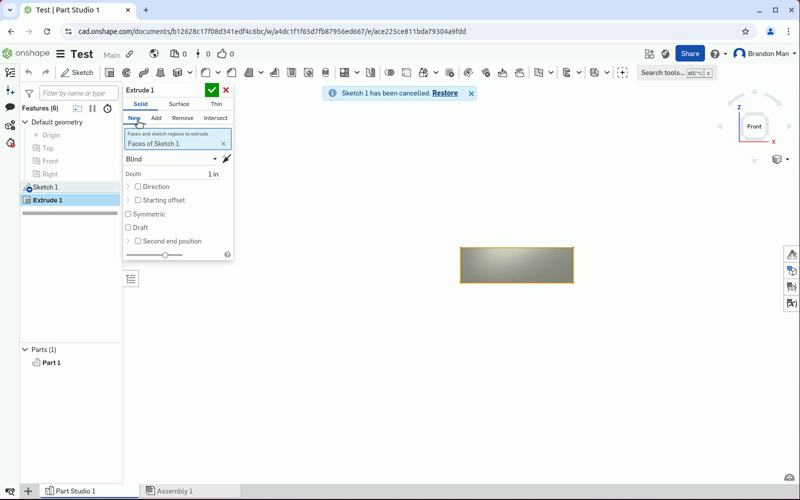
click(137, 120)
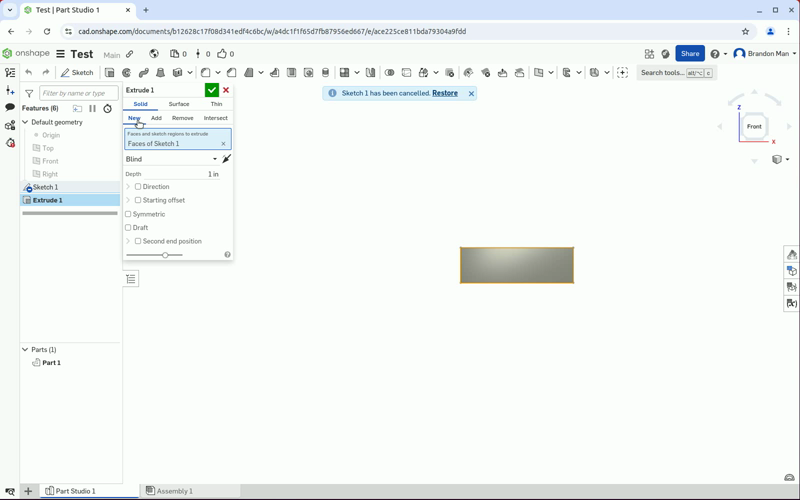
key(tab, 4)
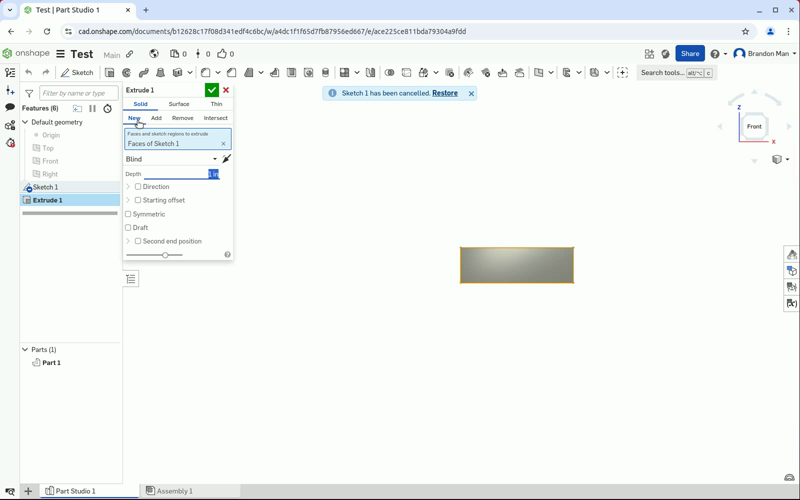
text(23.108)
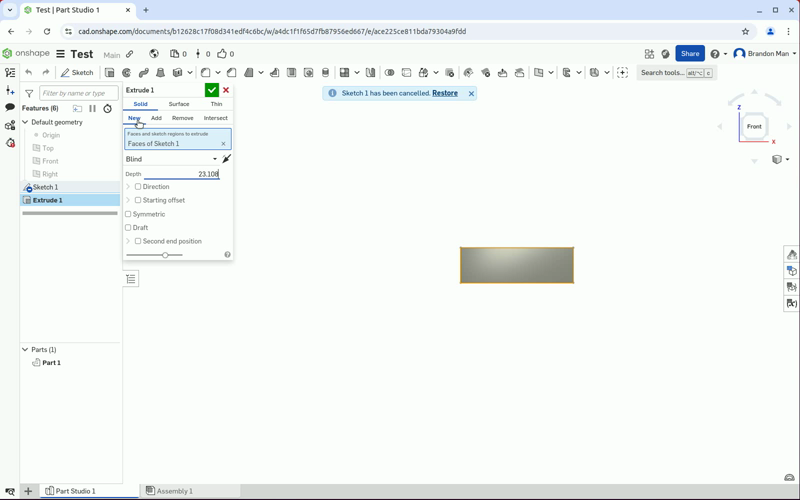
key(enter)
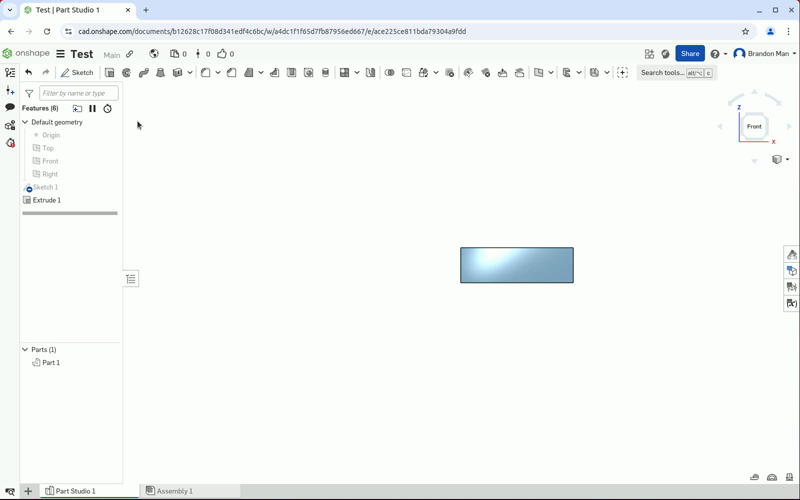
key(shift+h)
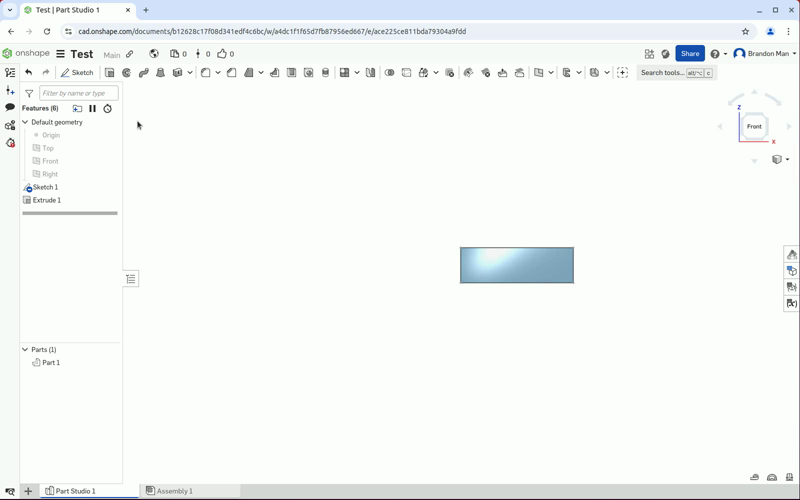
key(shift+h)
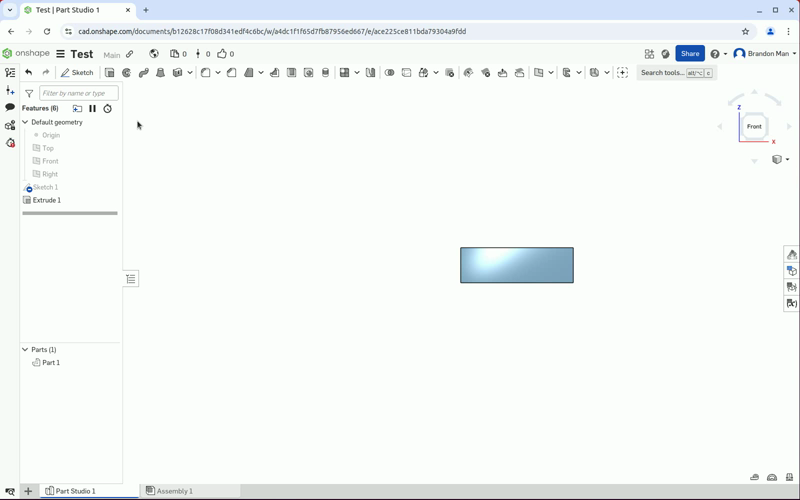
mouse_move(73, 189)
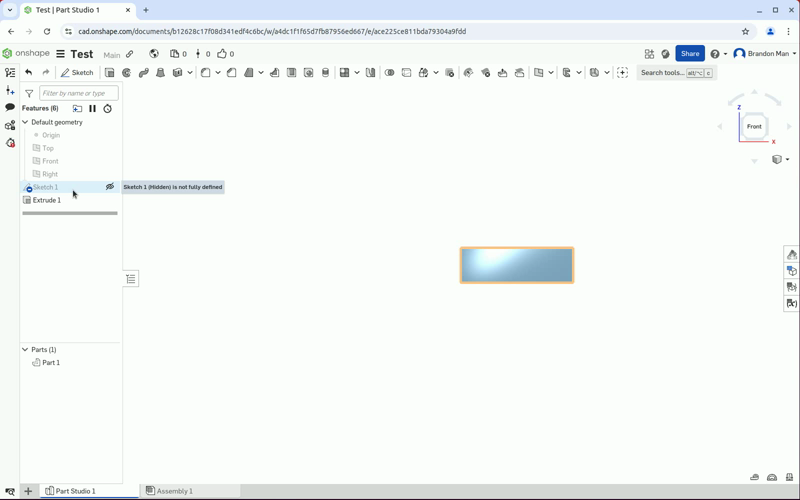
click(73, 189)
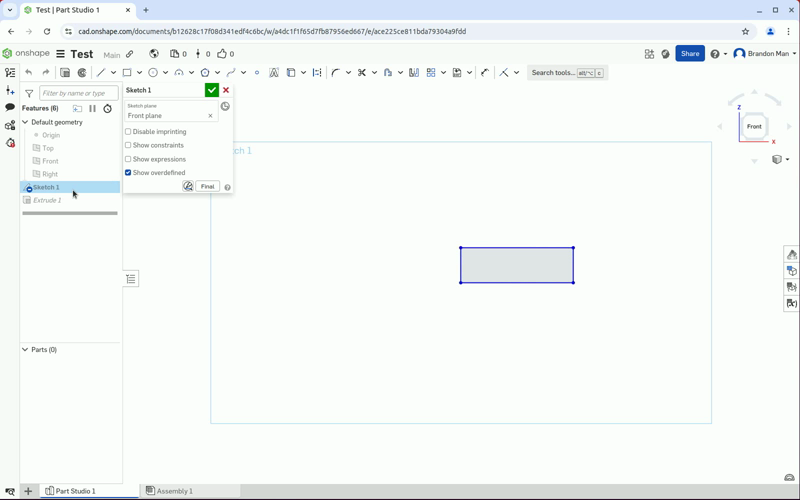
mouse_move(229, 92)
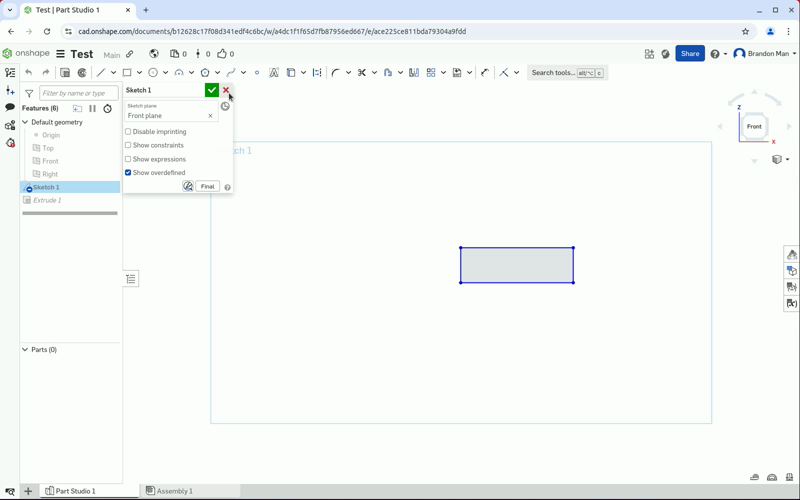
click(229, 92)
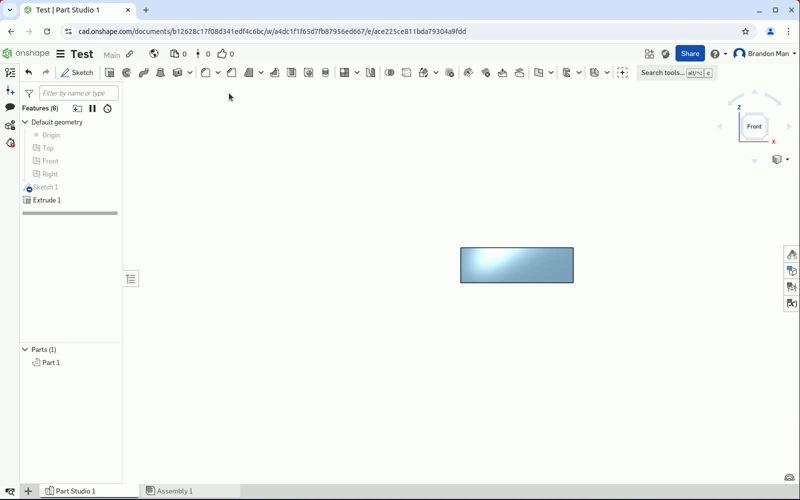
mouse_move(73, 352)
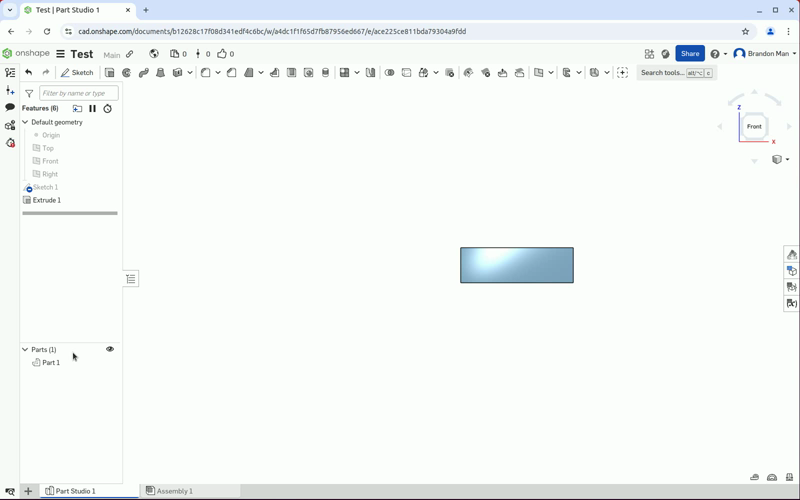
key(y)
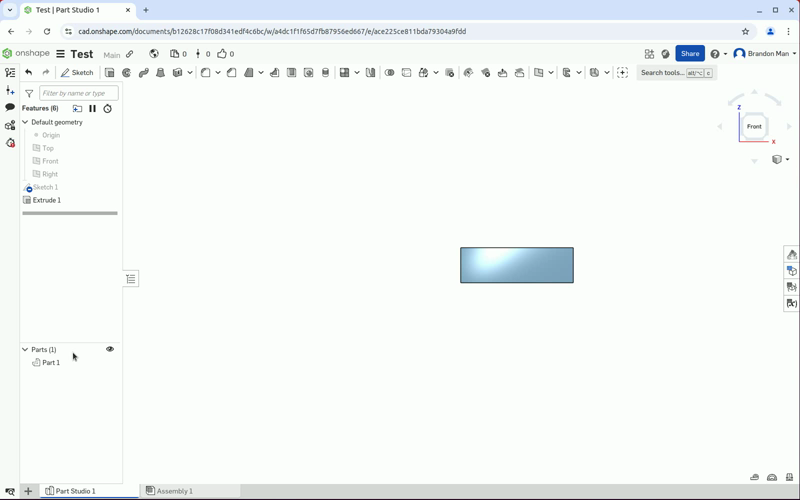
key(shift+p)
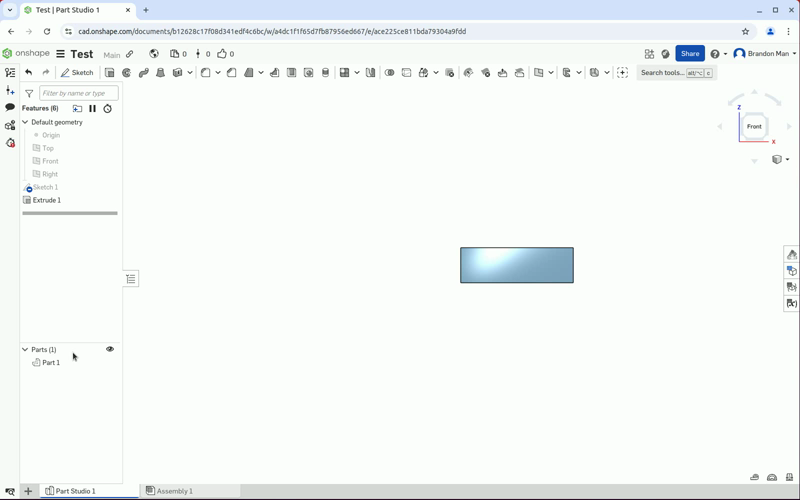
key(space)
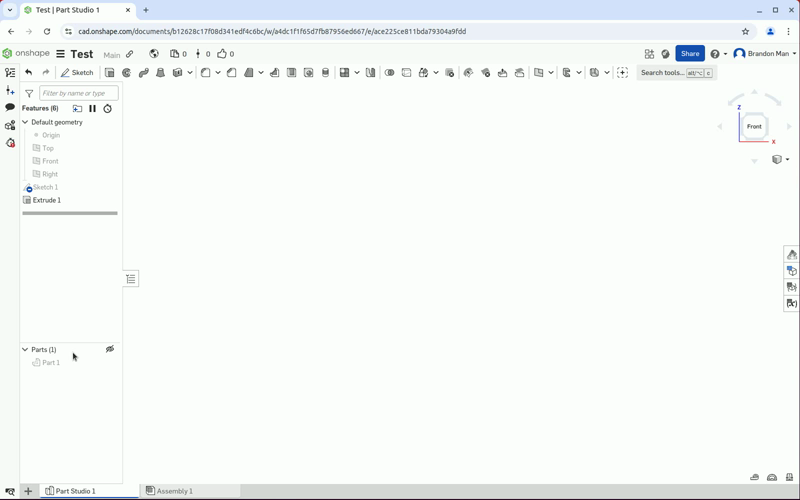
key_down(shift)
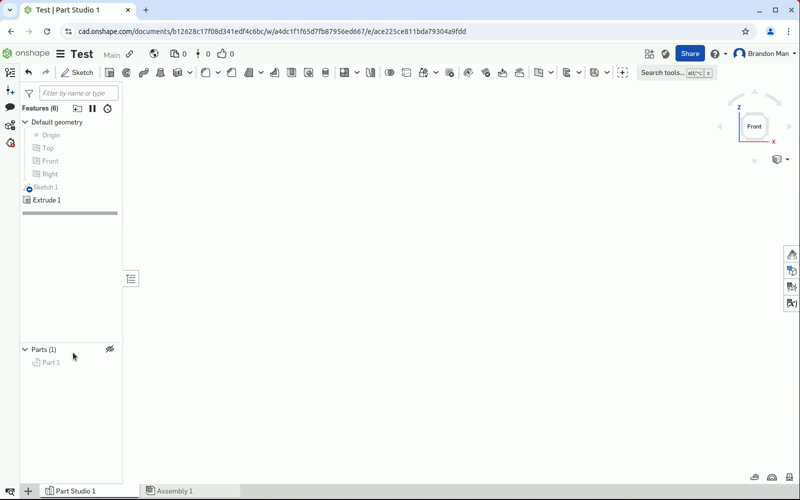
key(left)
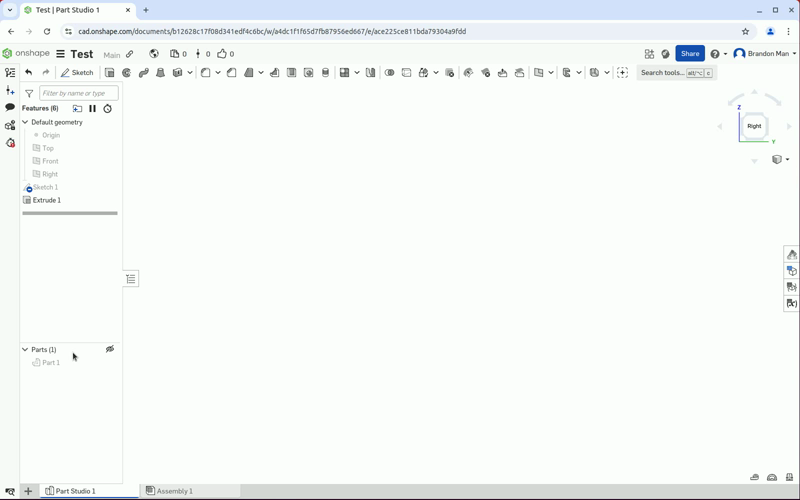
key_up(shift)
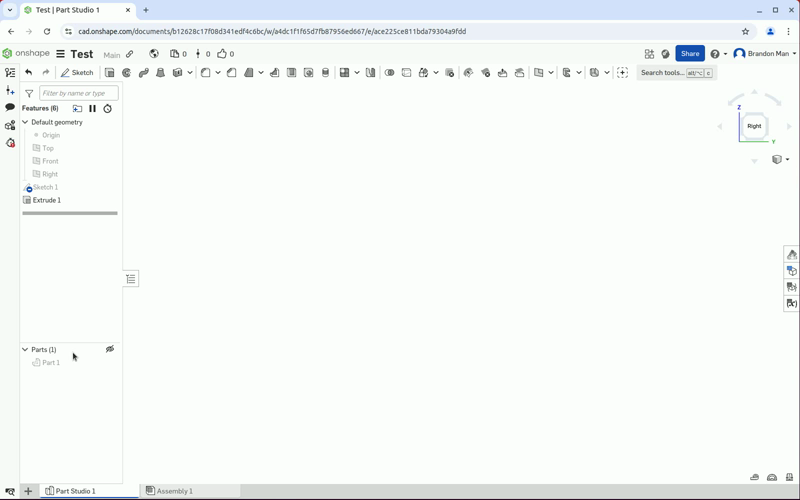
mouse_move(73, 352)
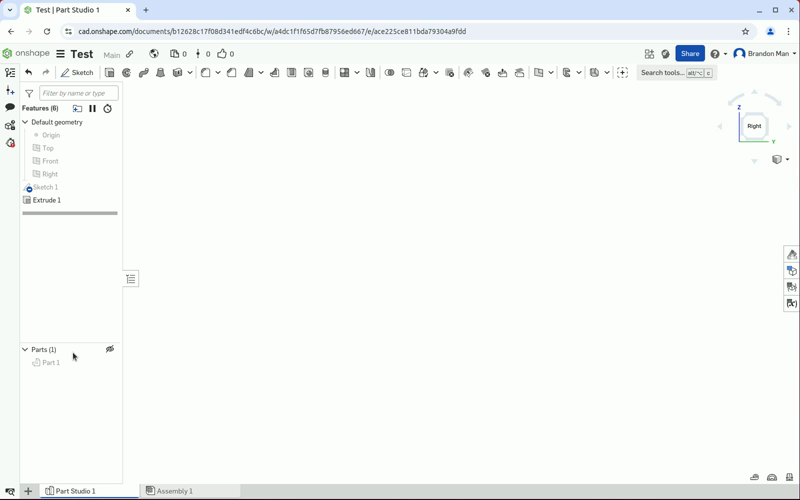
key(shift+y)
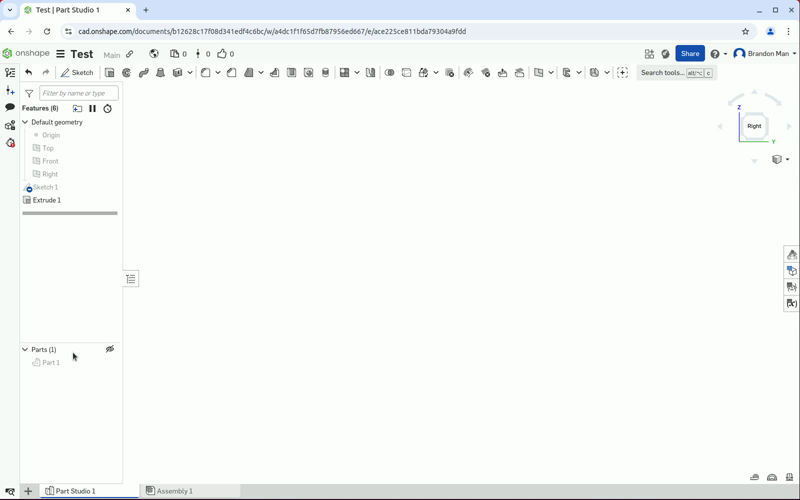
key(shift+s)
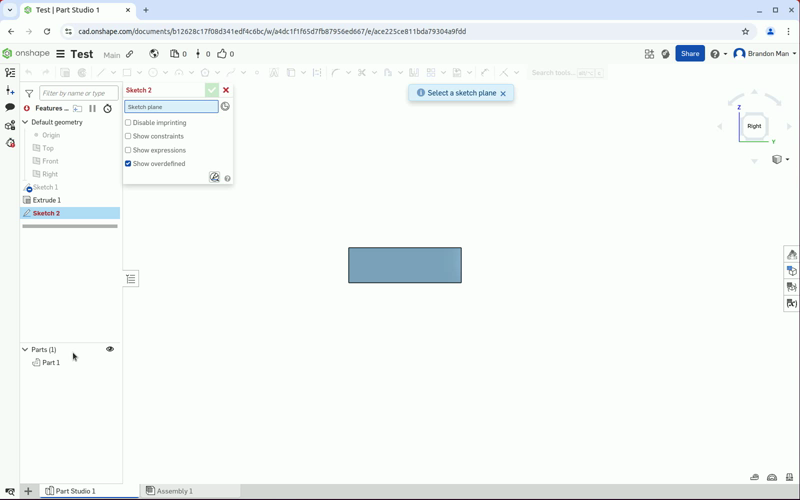
mouse_move(73, 176)
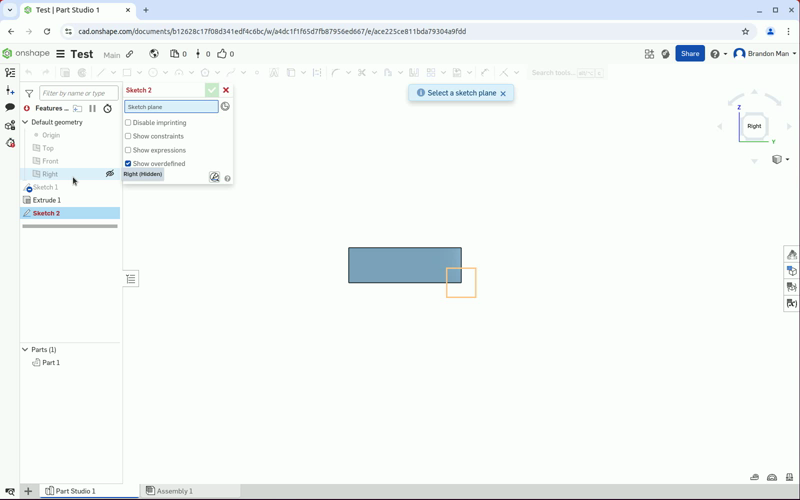
click(73, 176)
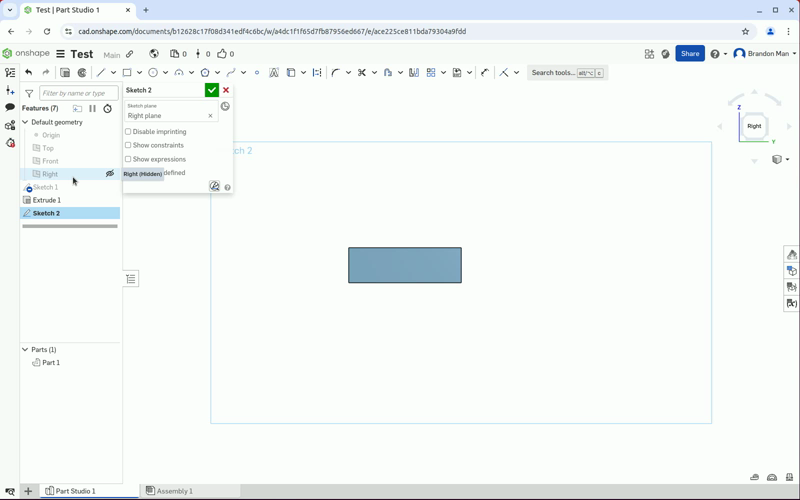
mouse_move(73, 352)
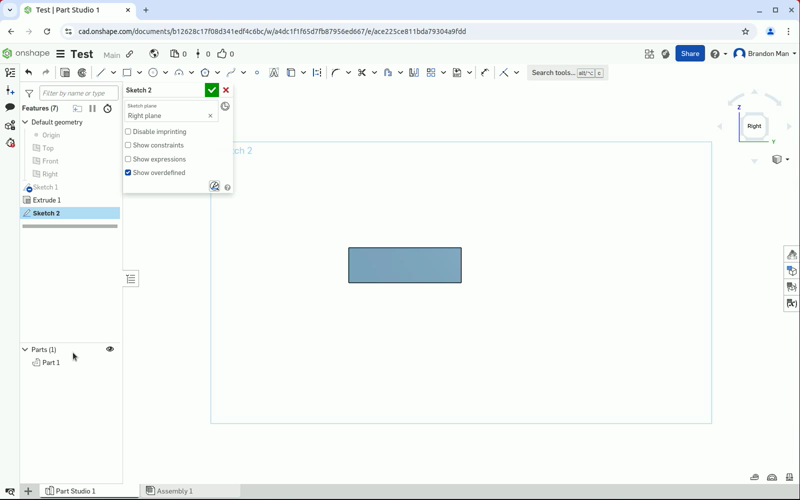
key(y)
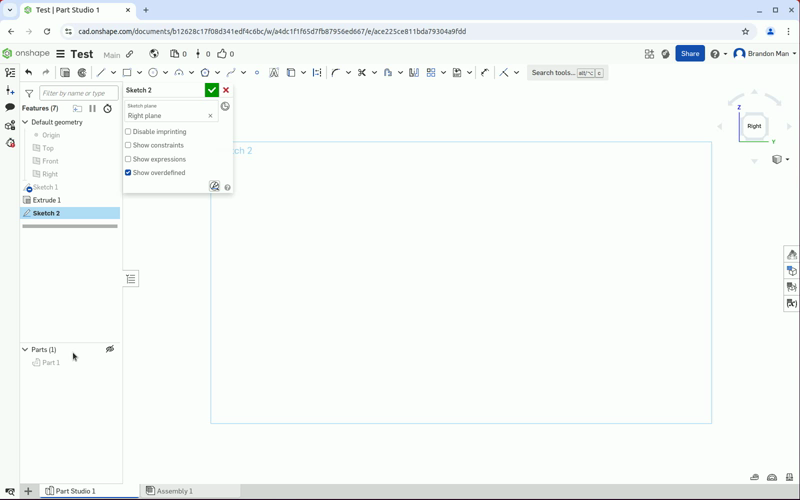
key(l)
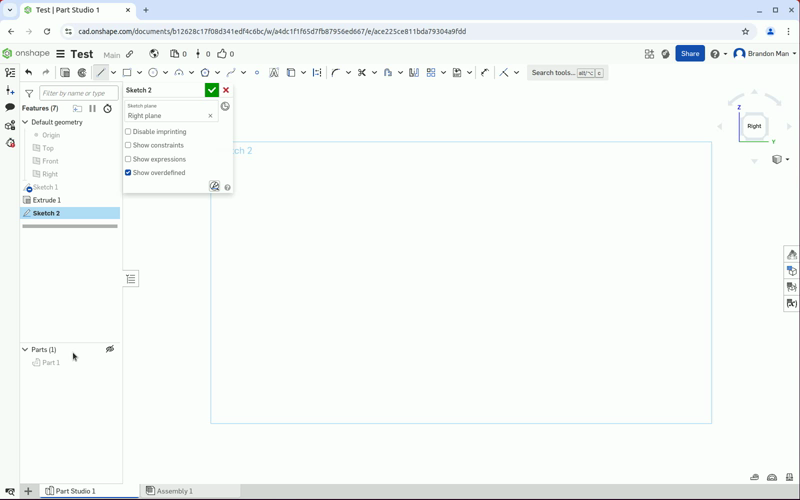
key_down(shift)
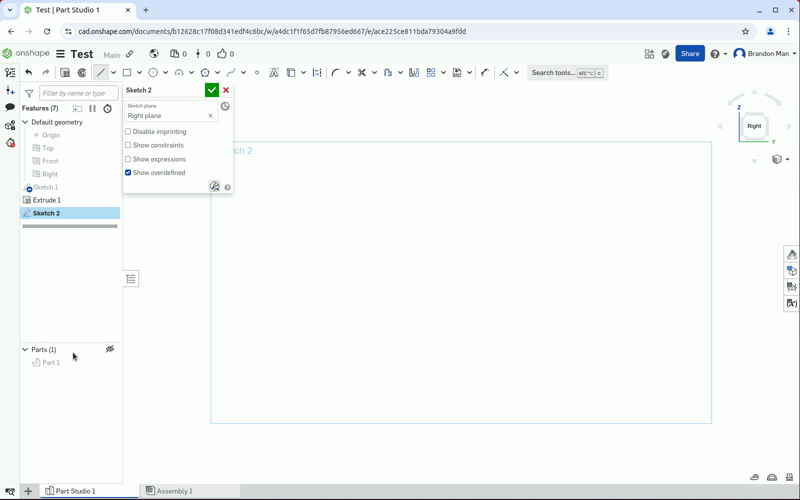
mouse_move(390, 261)
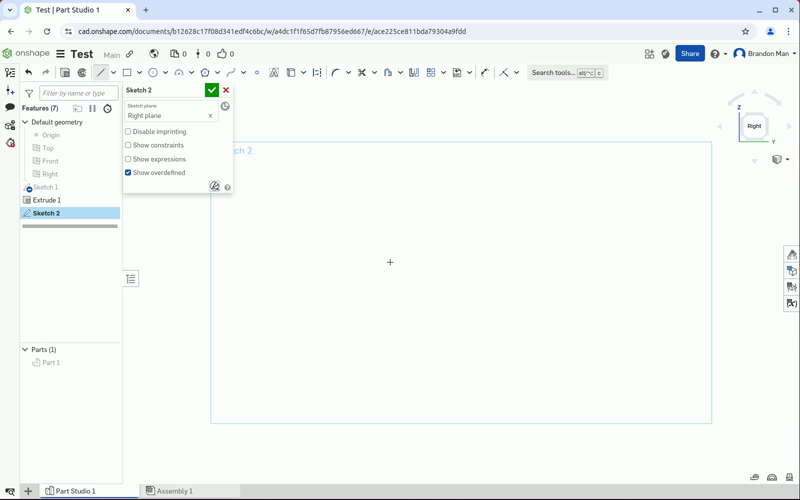
click(390, 261)
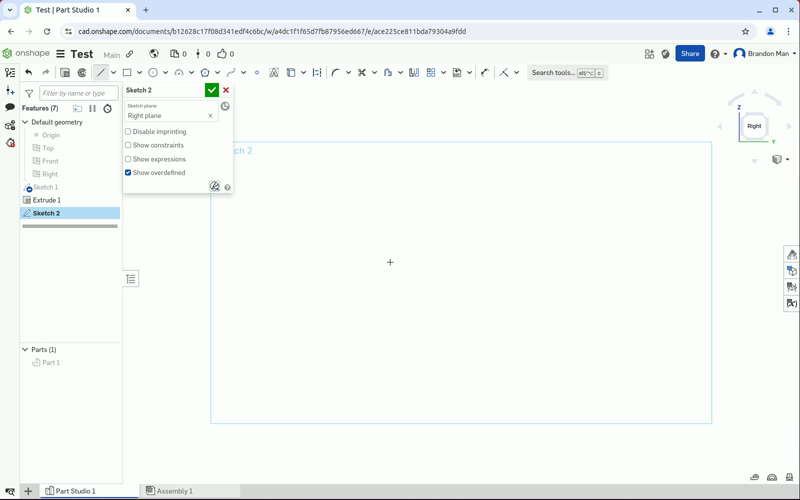
key_up(shift)
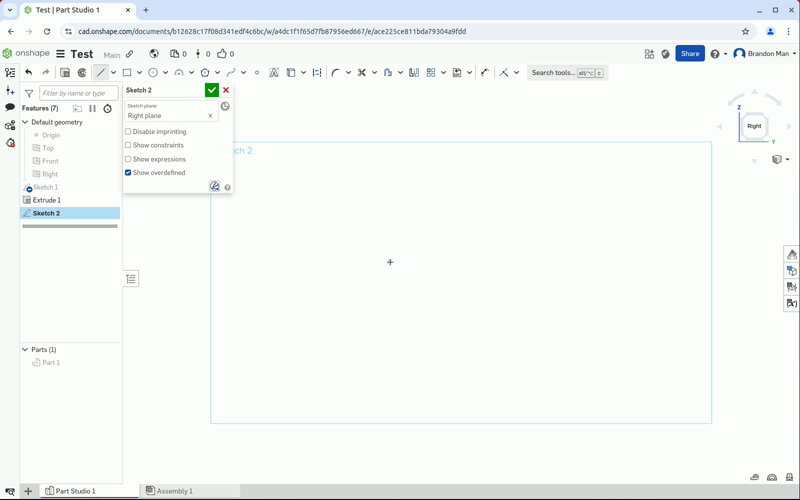
key_down(shift)
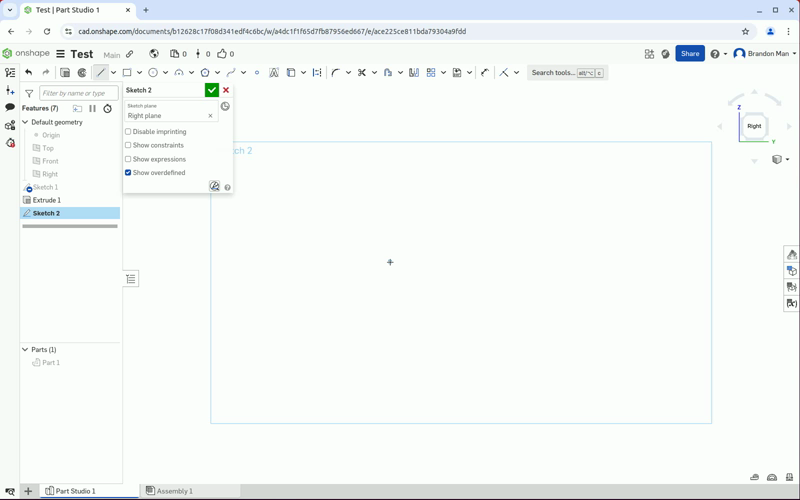
mouse_move(420, 261)
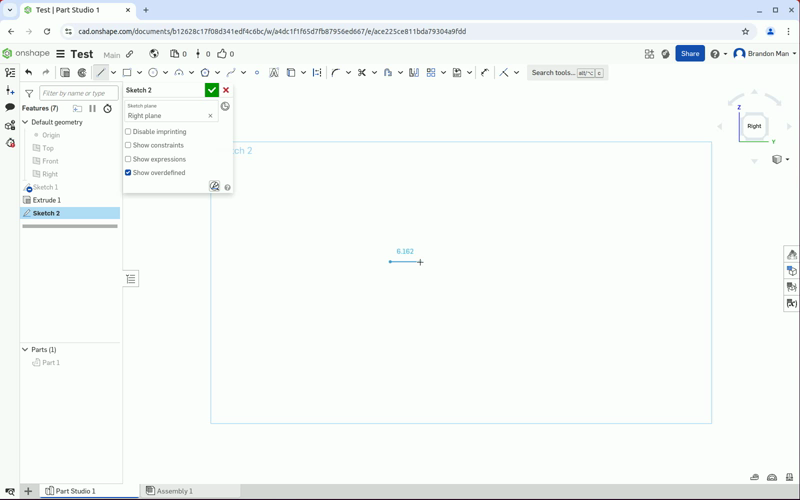
mouse_move(419, 261)
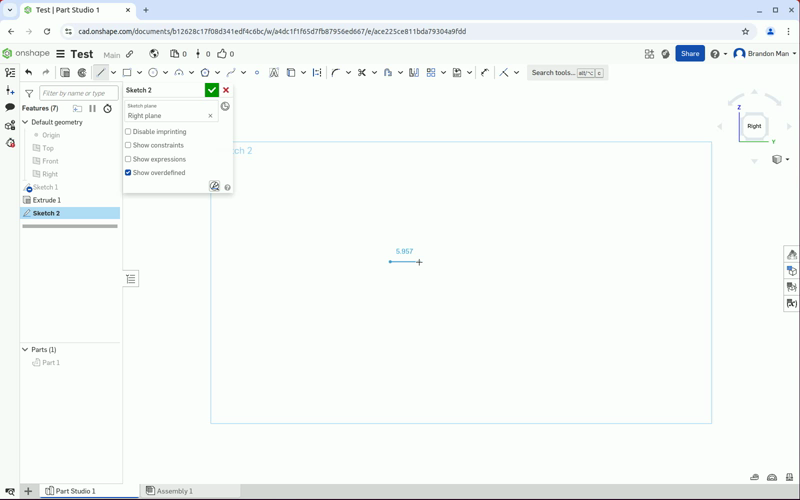
click(419, 261)
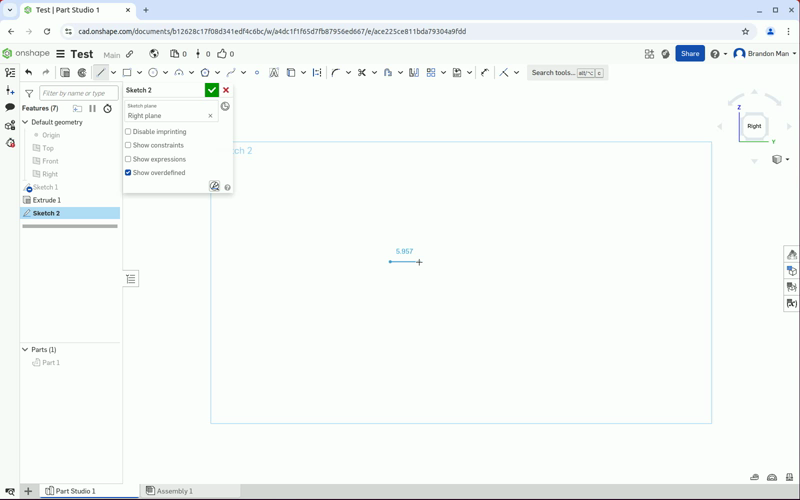
key_up(shift)
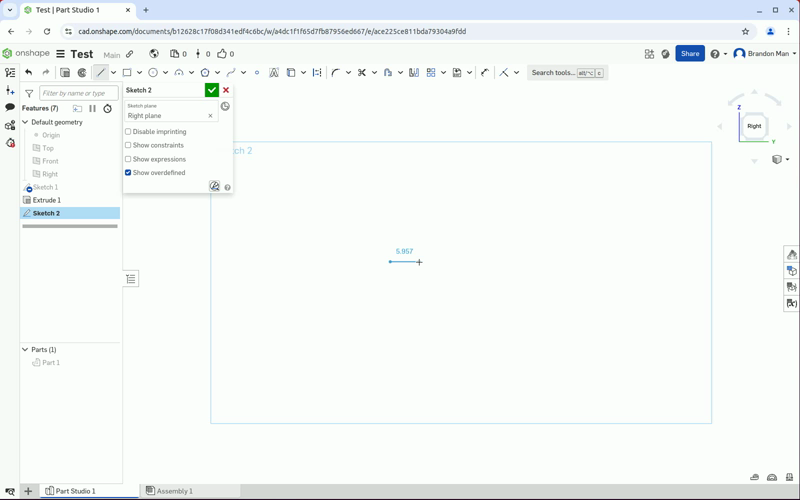
key_down(shift)
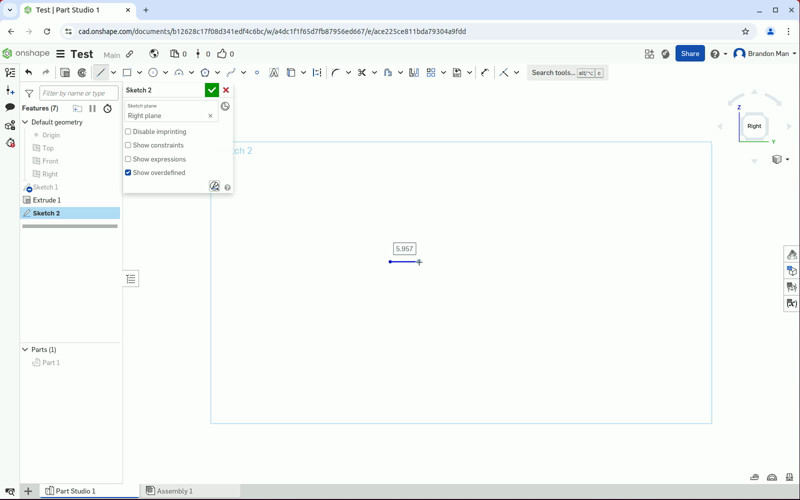
mouse_move(449, 261)
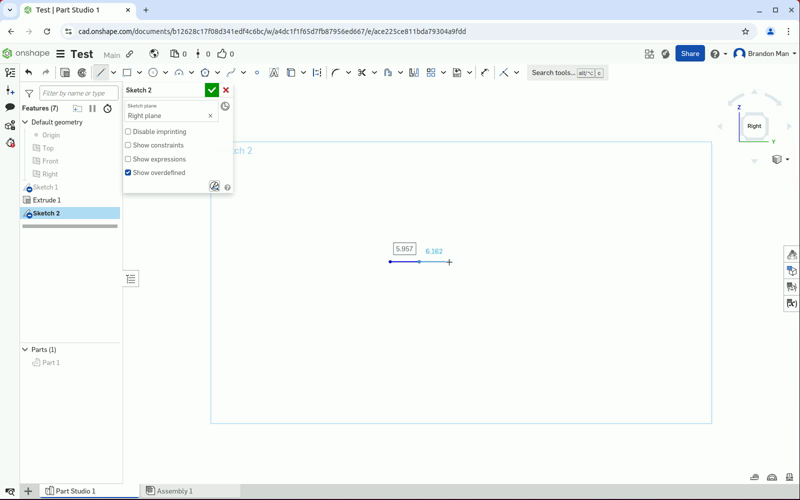
mouse_move(414, 247)
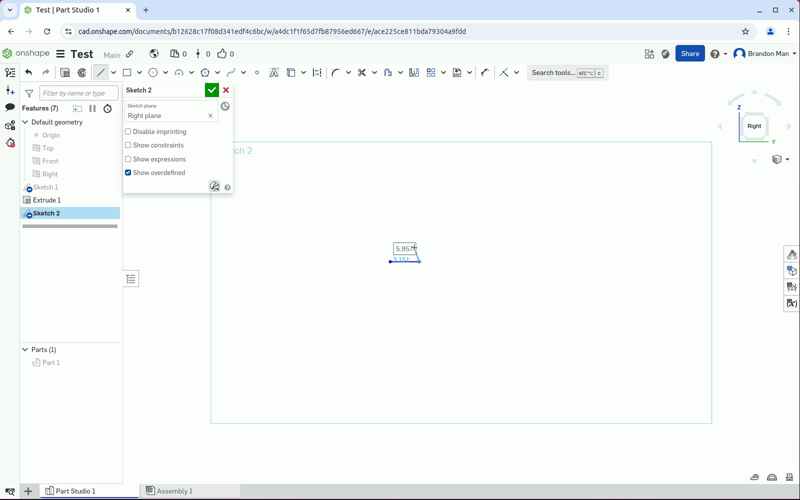
click(414, 247)
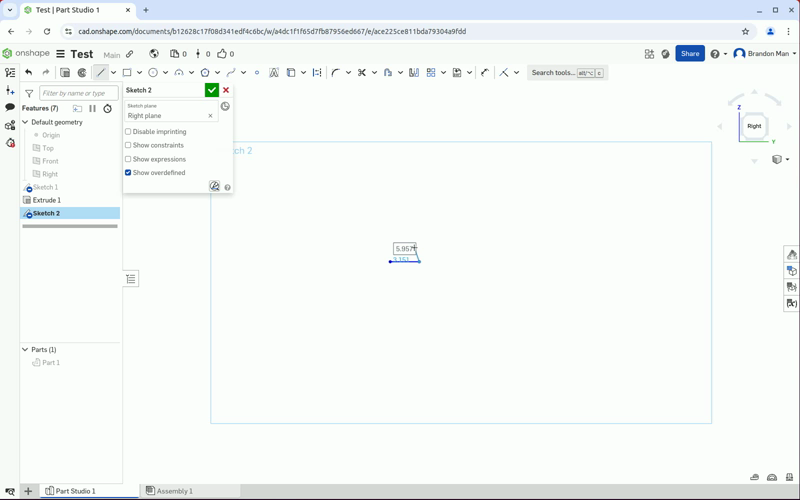
key_up(shift)
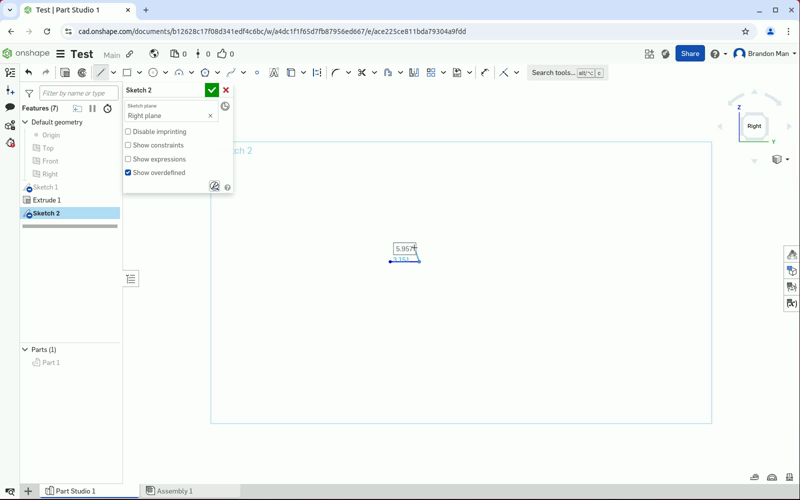
key_down(shift)
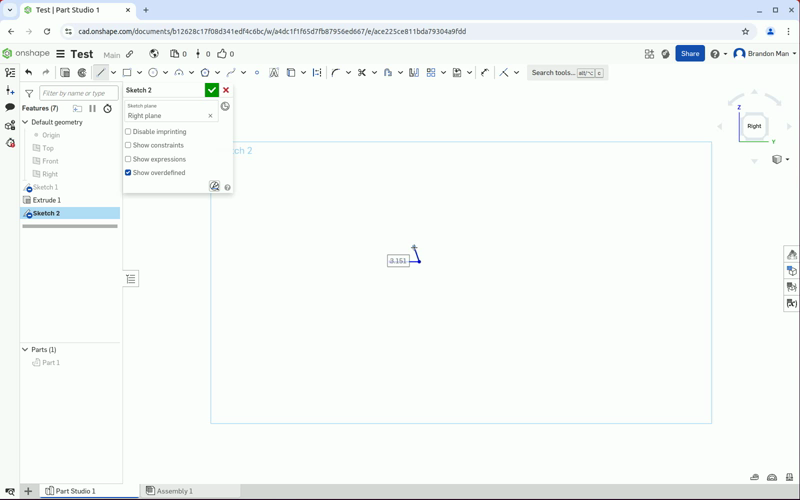
mouse_move(444, 247)
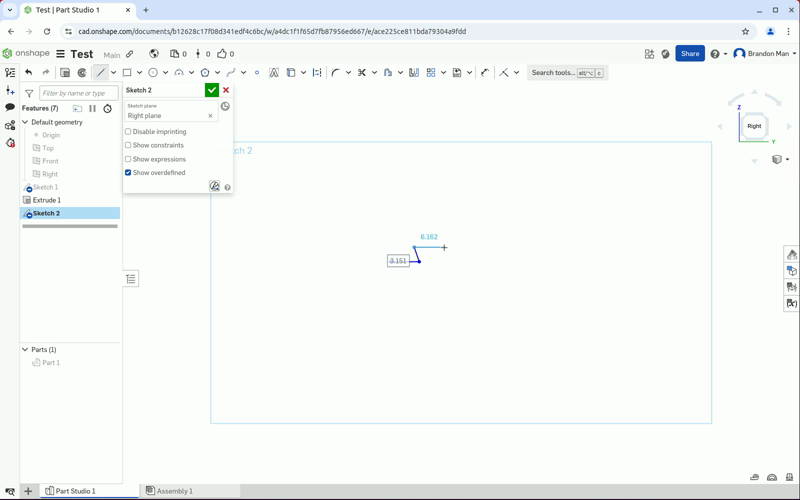
mouse_move(395, 247)
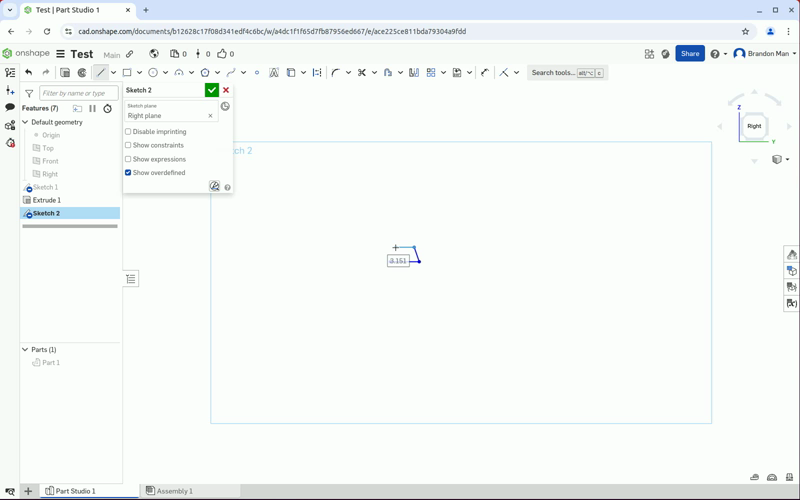
click(395, 247)
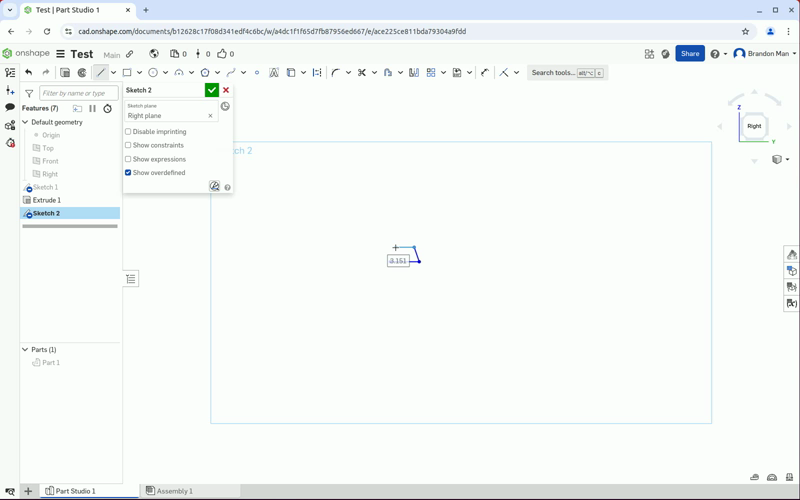
key_up(shift)
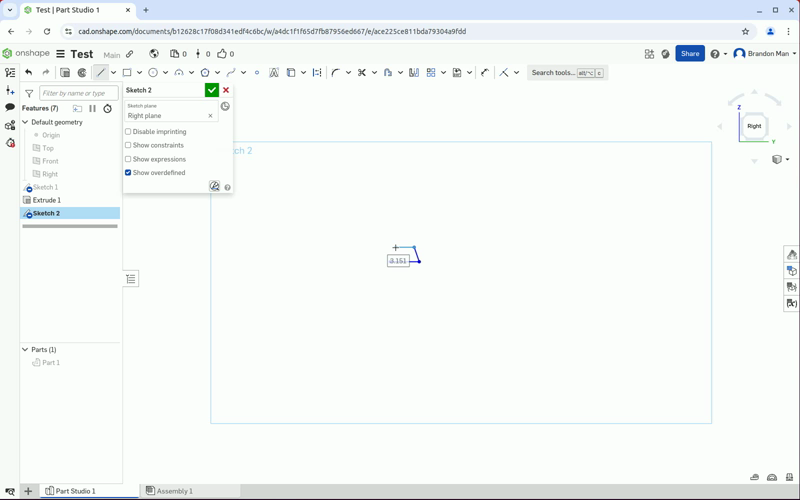
mouse_move(425, 247)
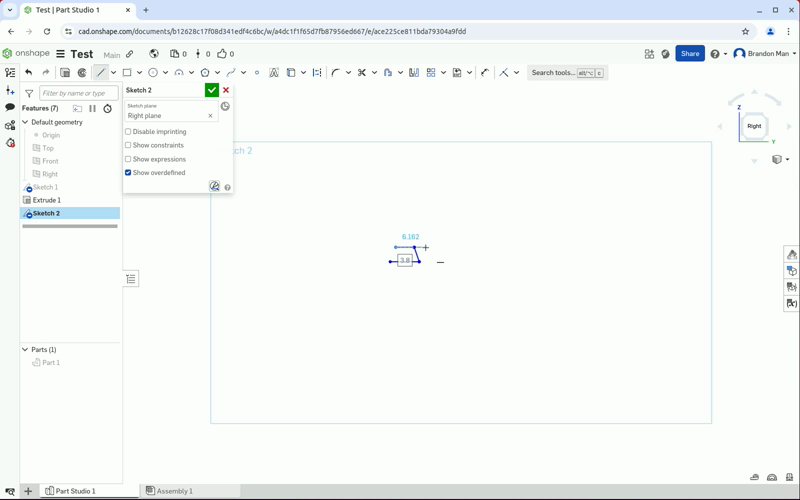
key_down(shift)
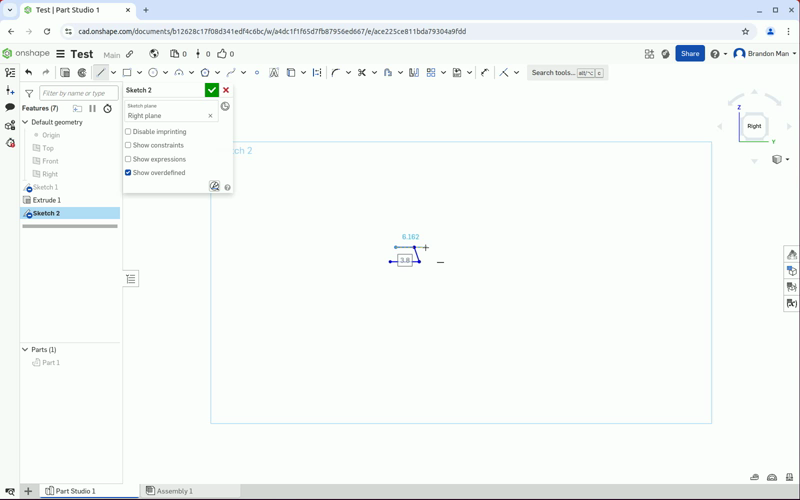
mouse_move(390, 261)
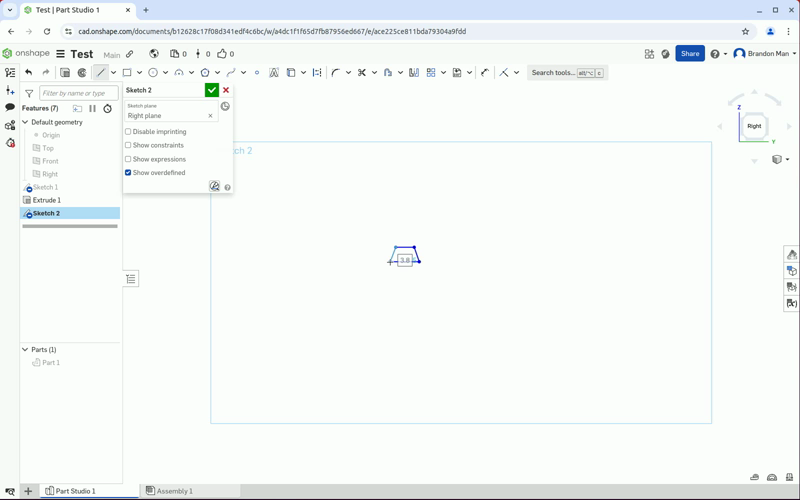
key_up(shift)
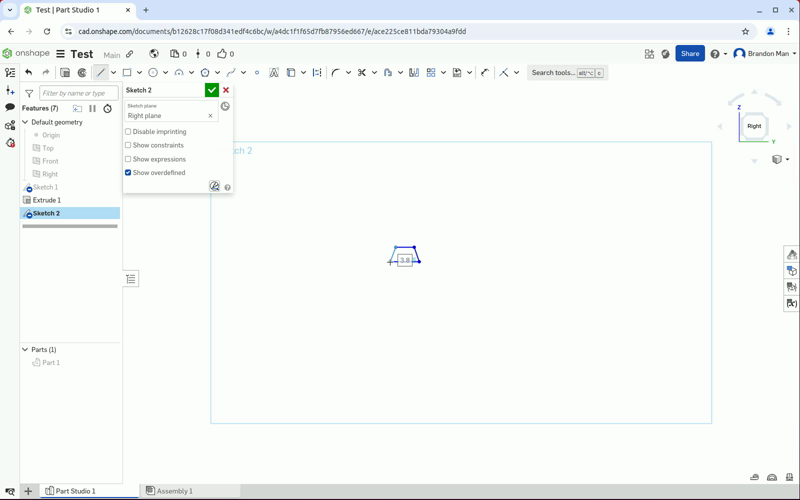
click(390, 261)
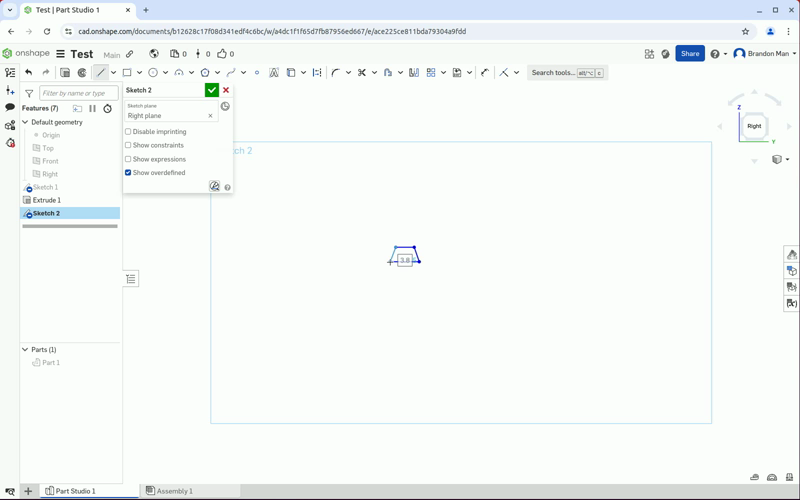
key(esc)
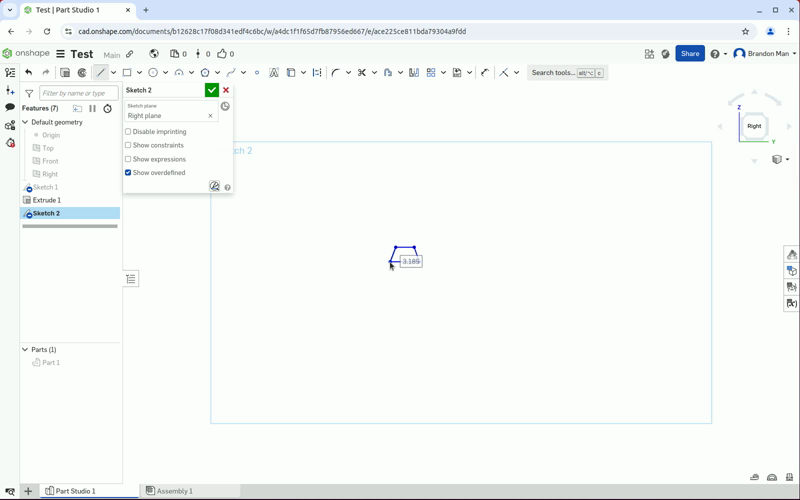
mouse_move(410, 248)
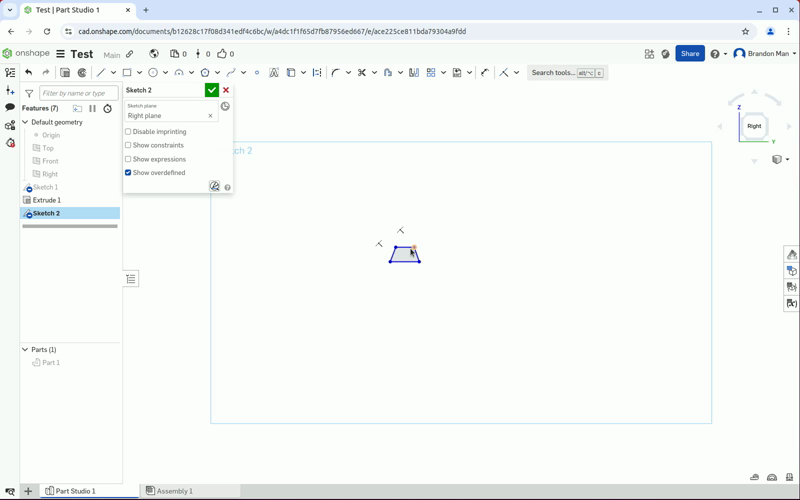
scroll(6)
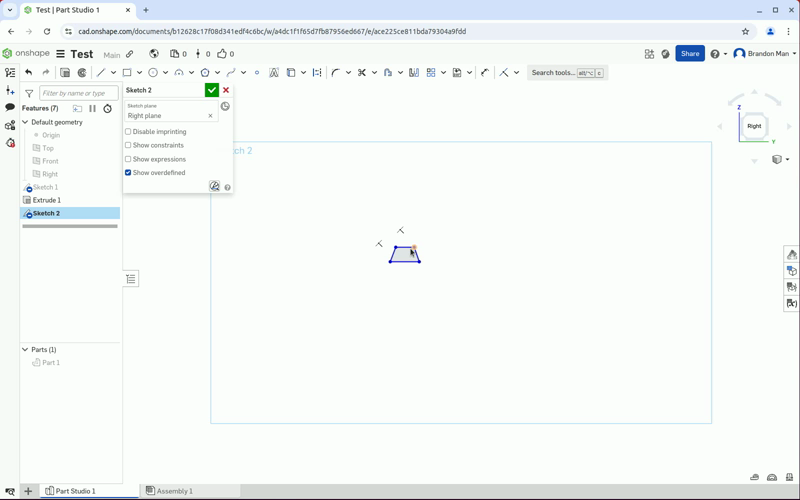
scroll(6)
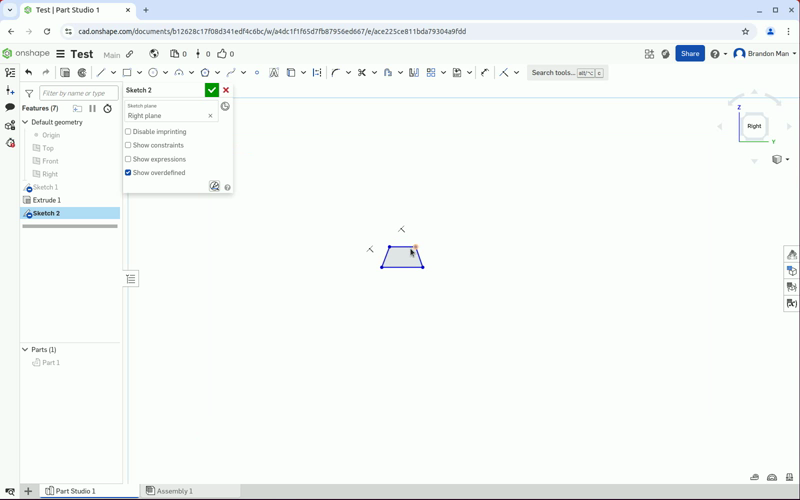
scroll(6)
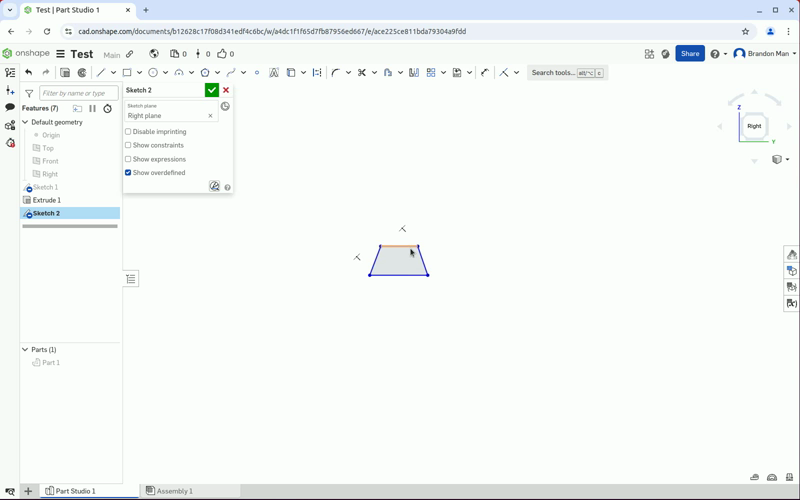
scroll(6)
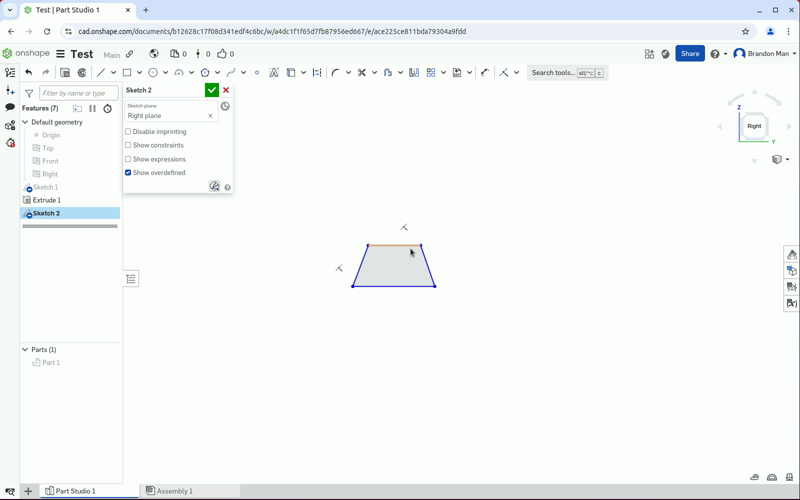
scroll(6)
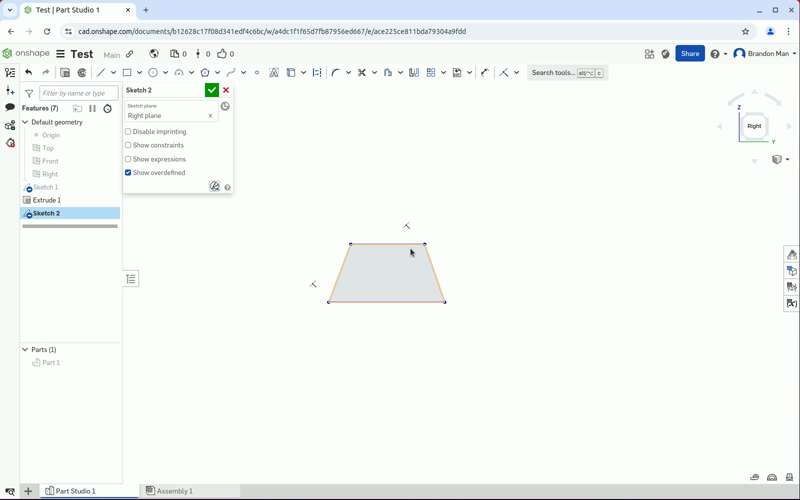
scroll(6)
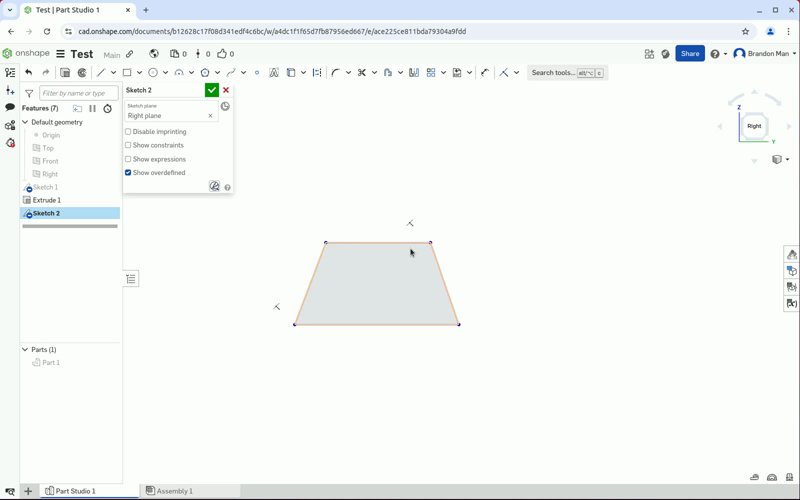
scroll(6)
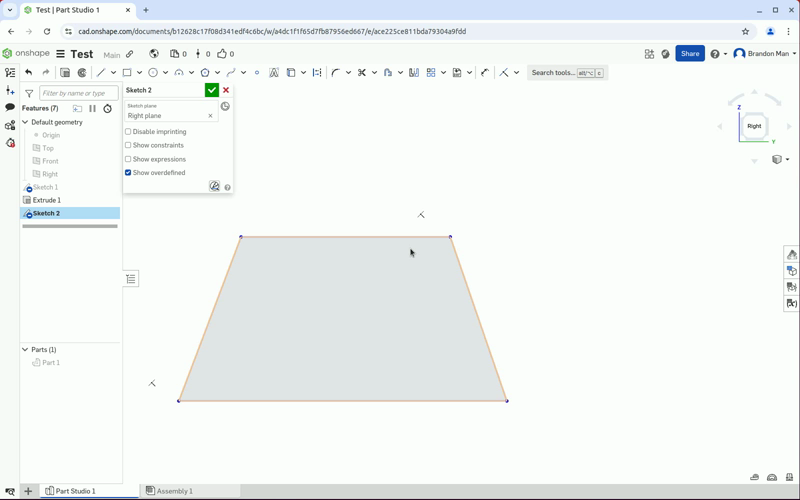
click(410, 248)
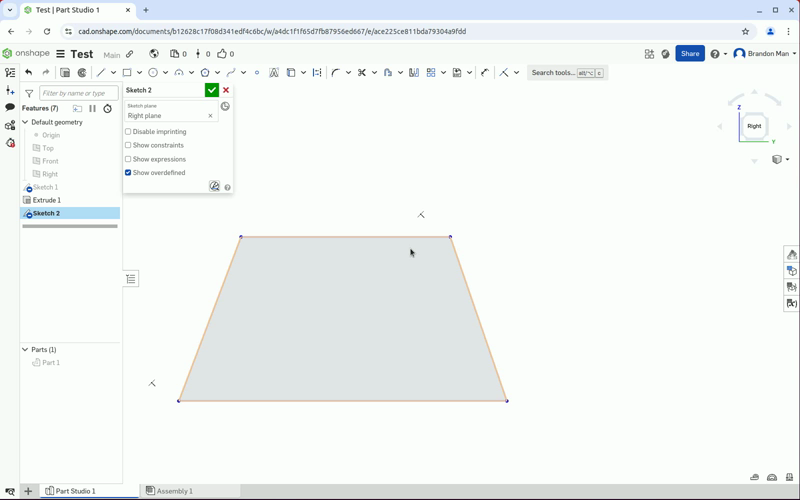
scroll(-6)
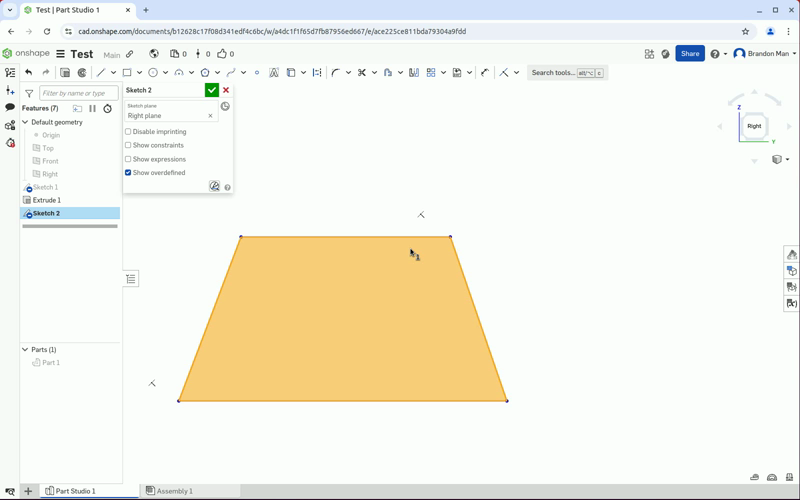
scroll(-6)
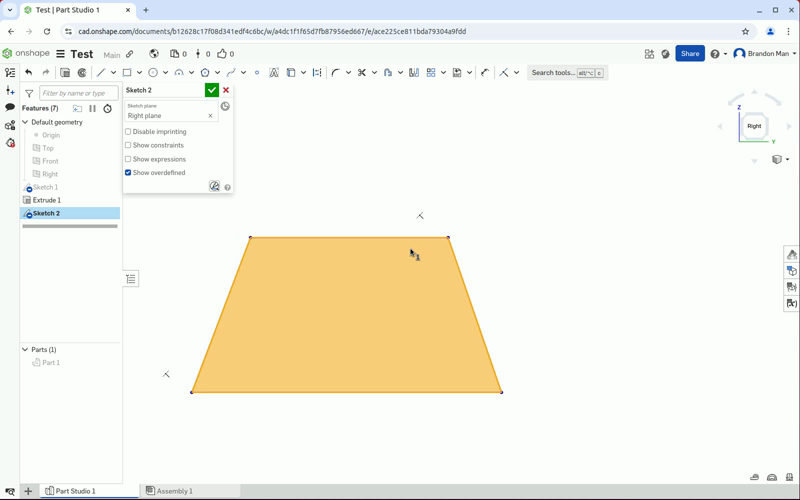
scroll(-6)
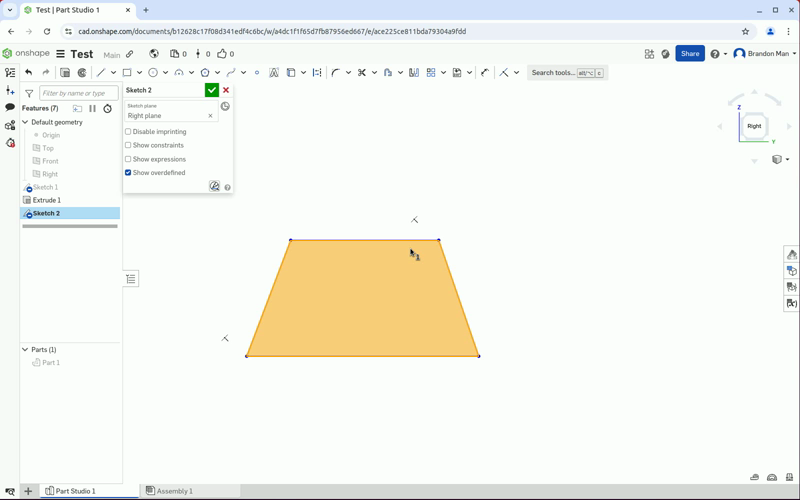
scroll(-6)
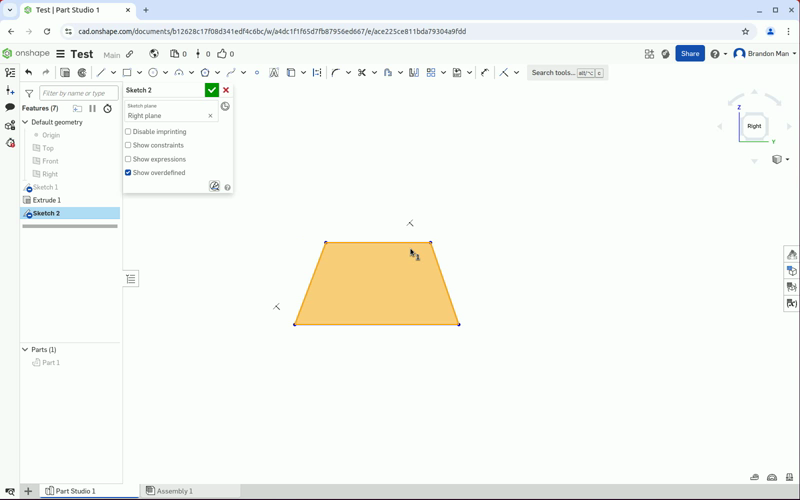
scroll(-6)
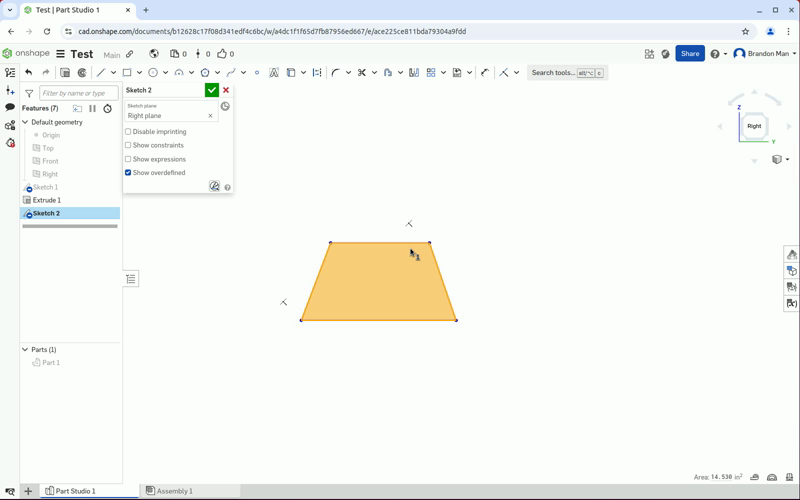
scroll(-6)
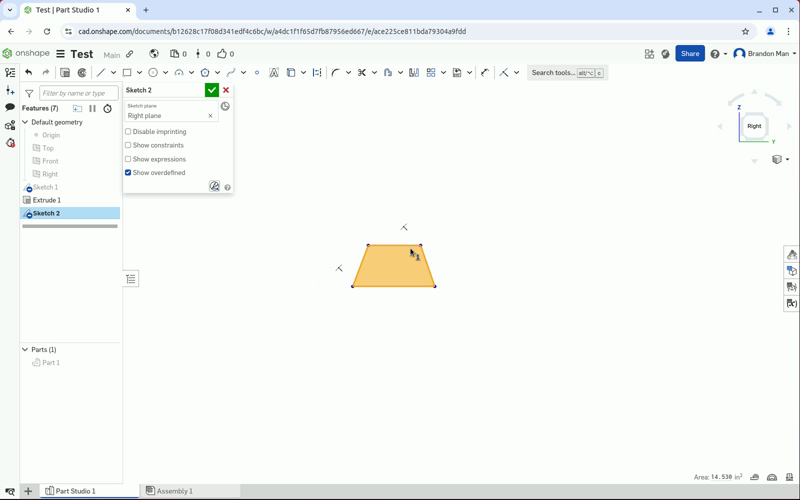
scroll(-6)
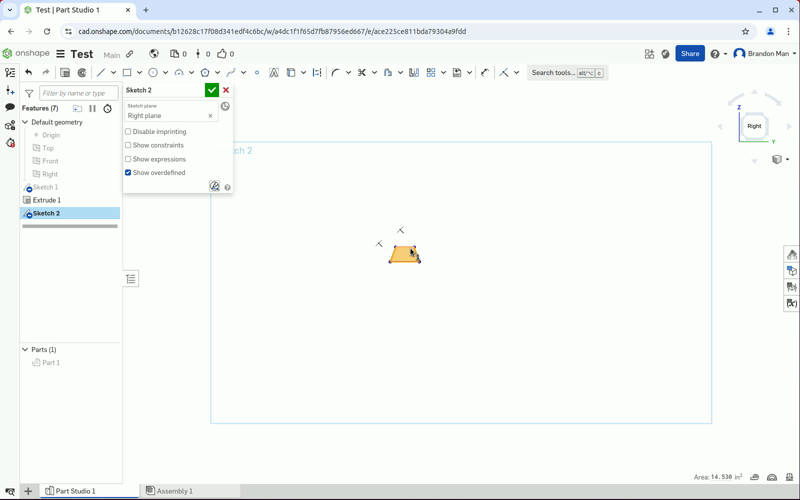
mouse_move(73, 352)
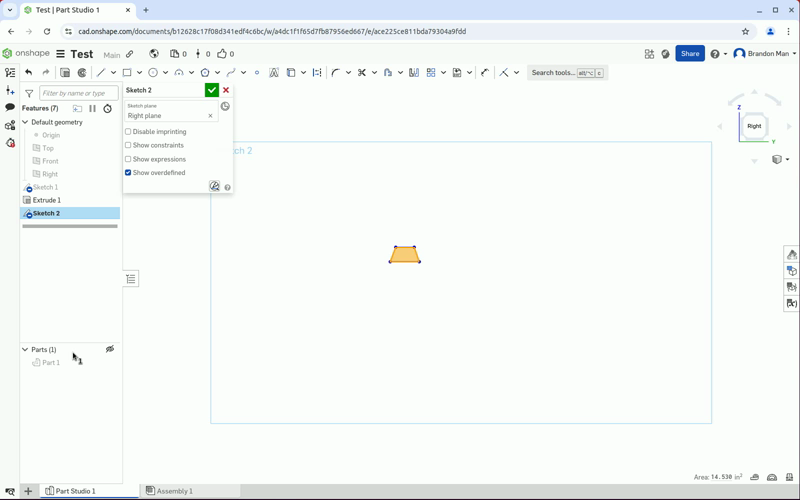
key(shift+y)
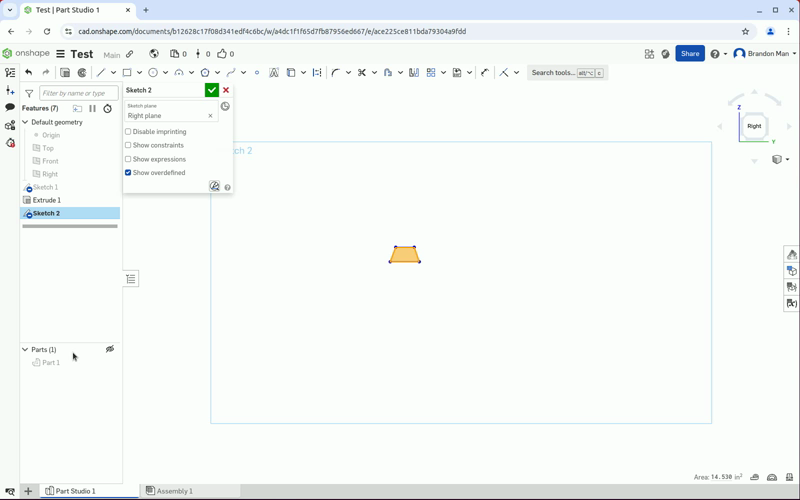
key(shift+e)
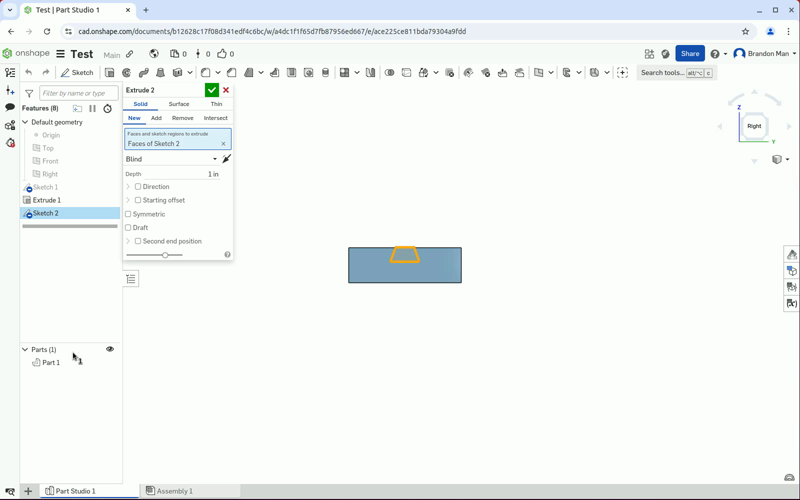
mouse_move(143, 106)
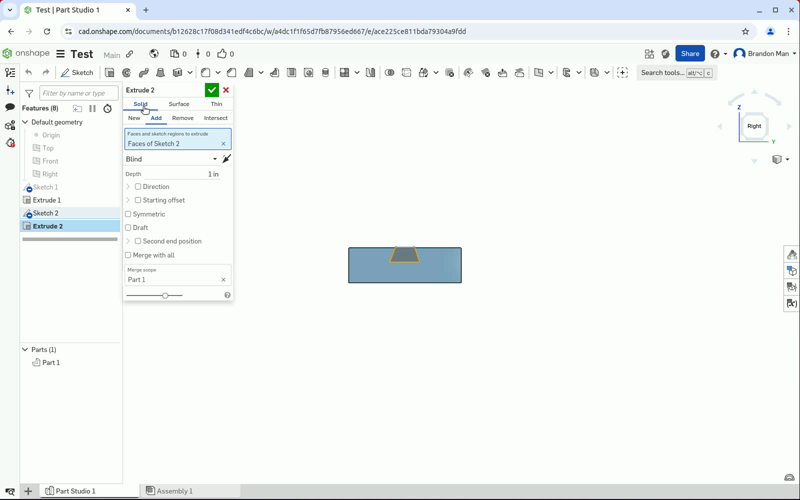
click(143, 106)
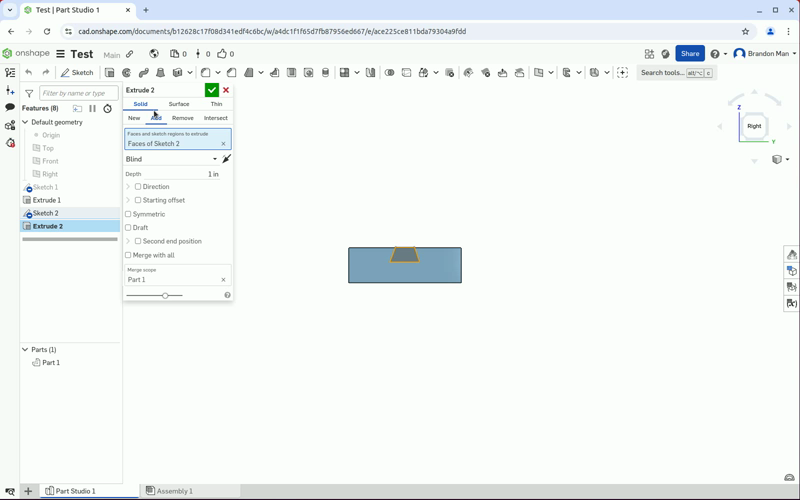
mouse_move(186, 120)
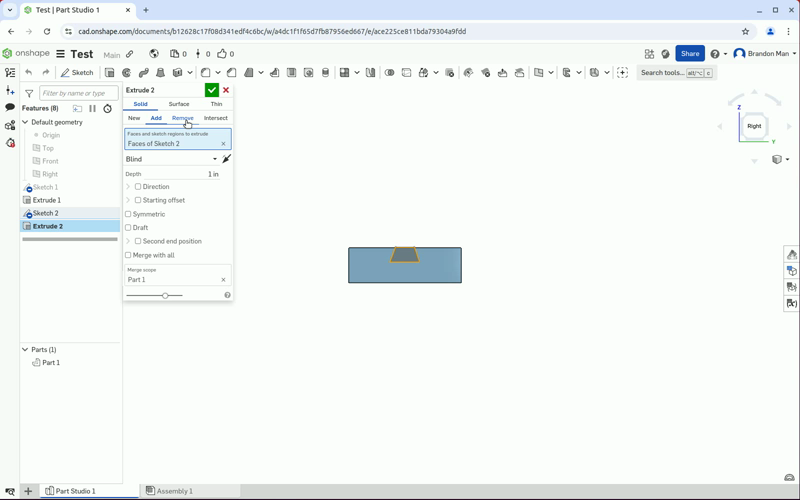
click(186, 120)
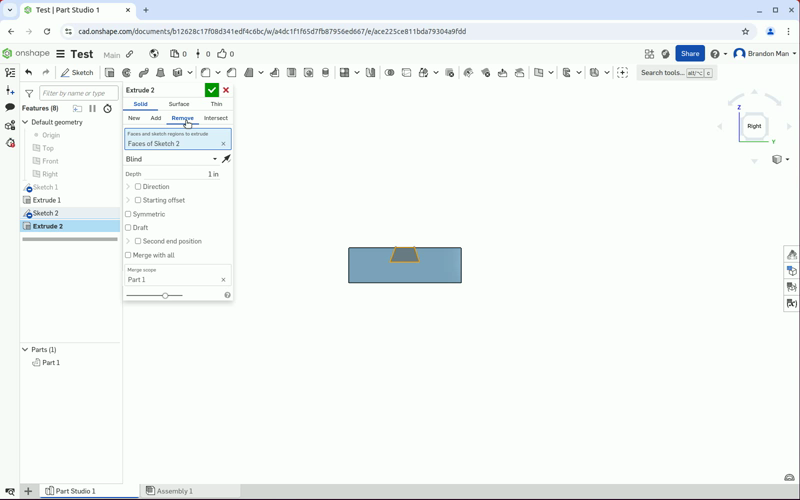
key(tab, 4)
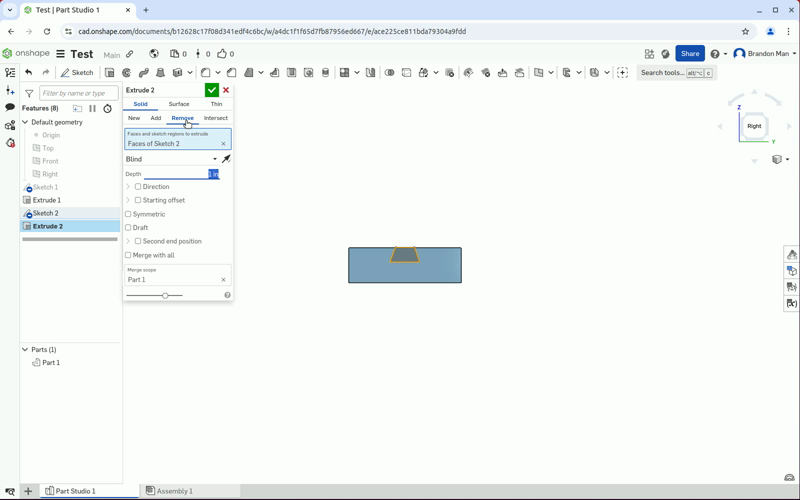
text(-23.108)
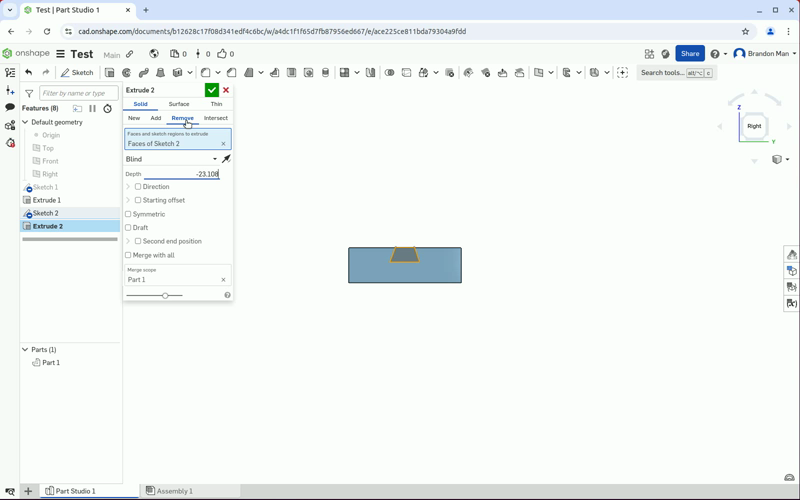
key(tab, 6)
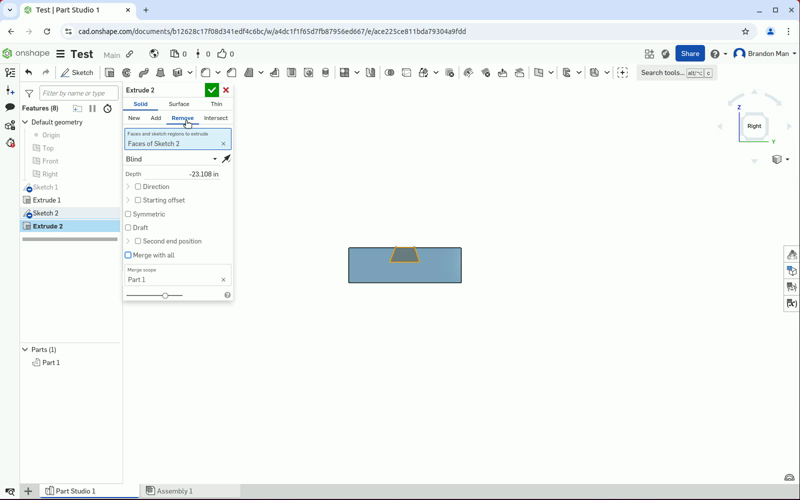
key(space)
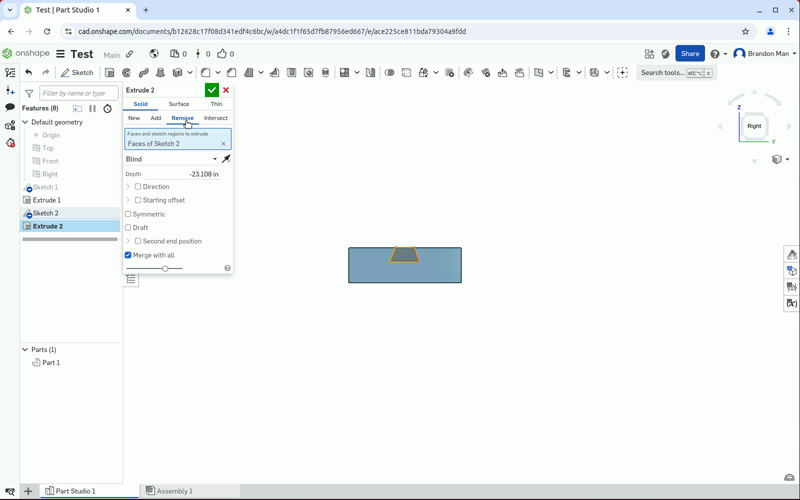
key(enter)
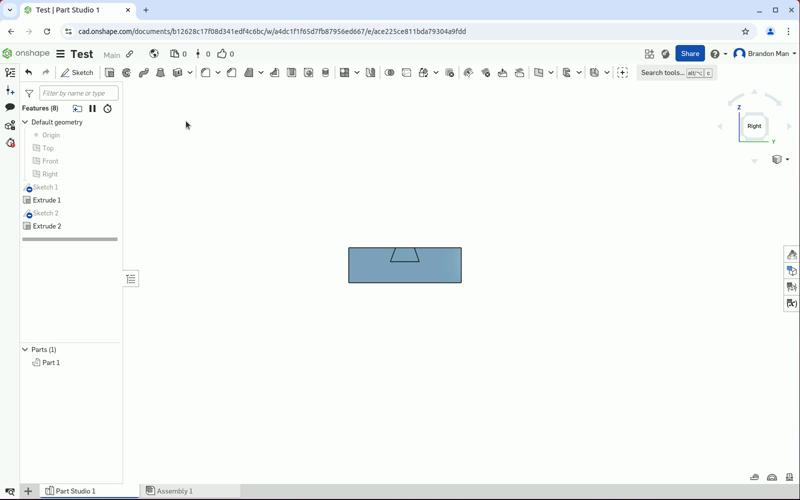
key(shift+h)
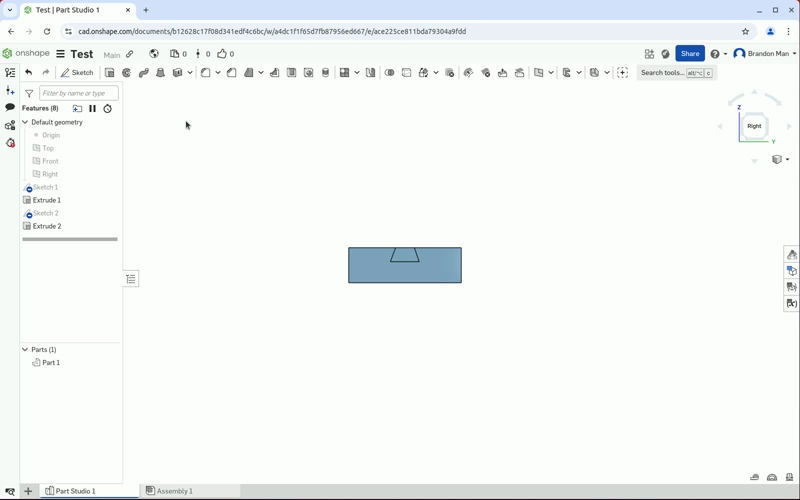
key(shift+h)
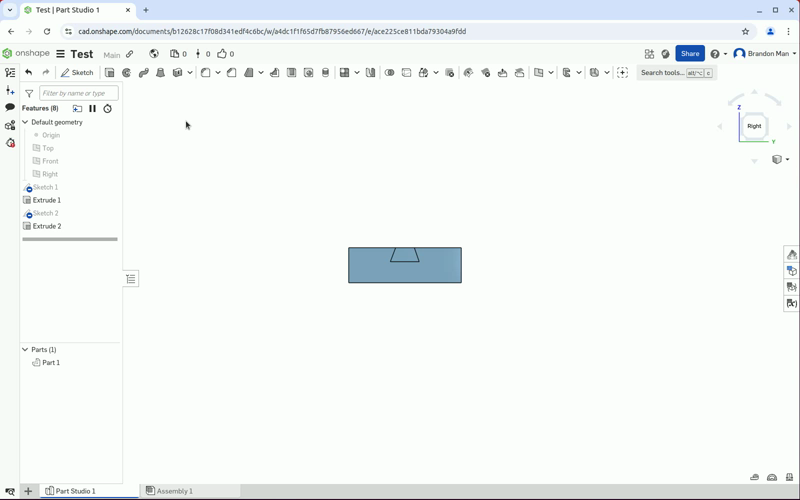
mouse_move(73, 189)
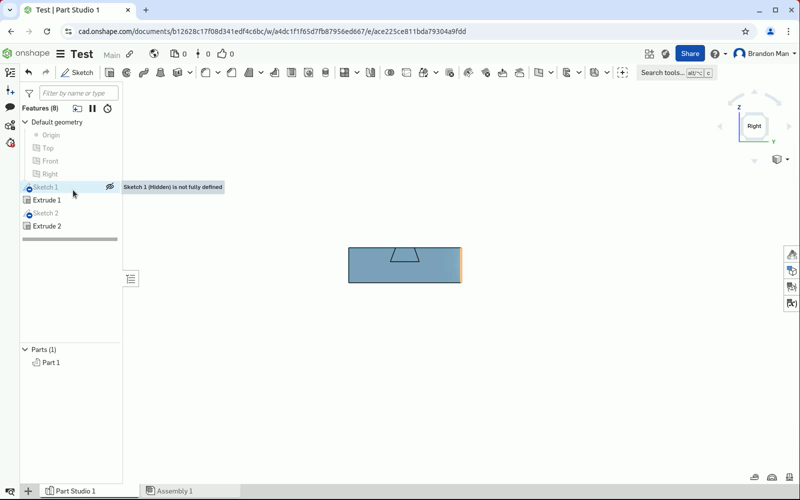
click(73, 189)
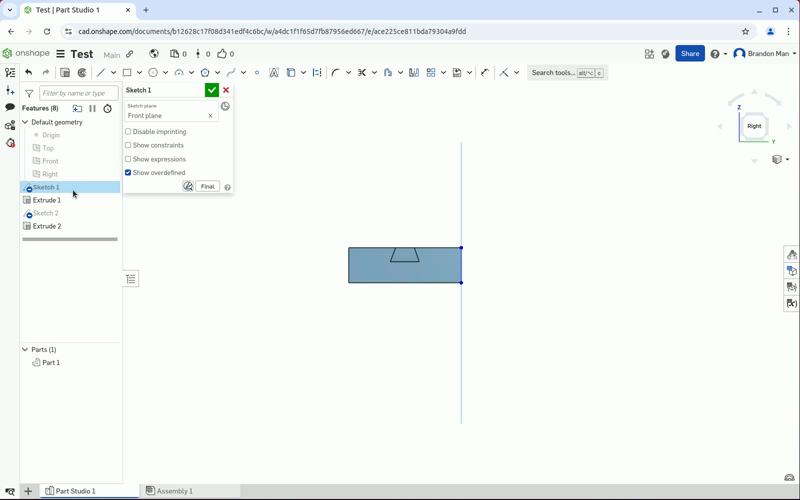
mouse_move(229, 92)
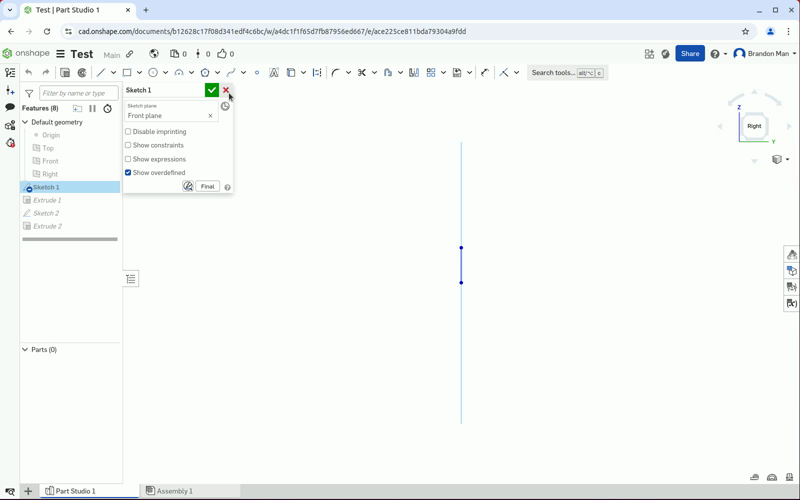
click(229, 92)
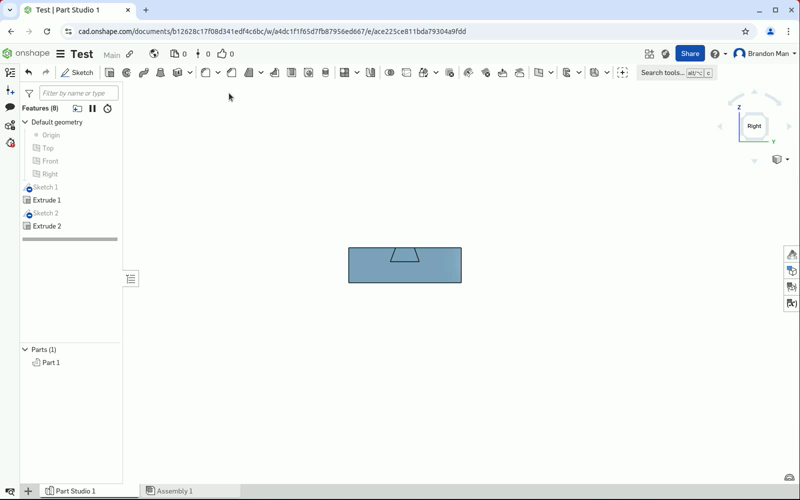
mouse_move(73, 352)
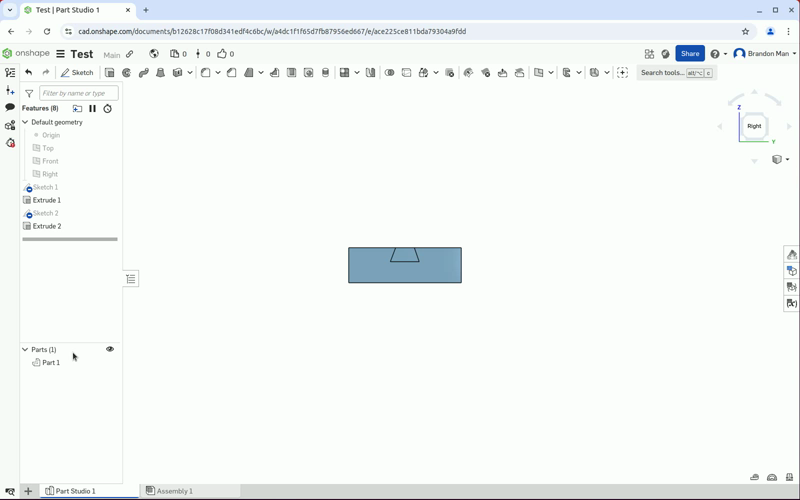
key(y)
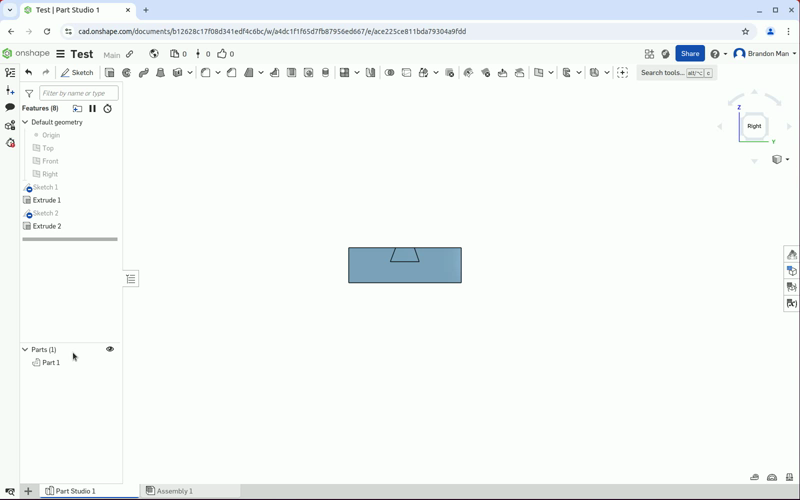
key(shift+p)
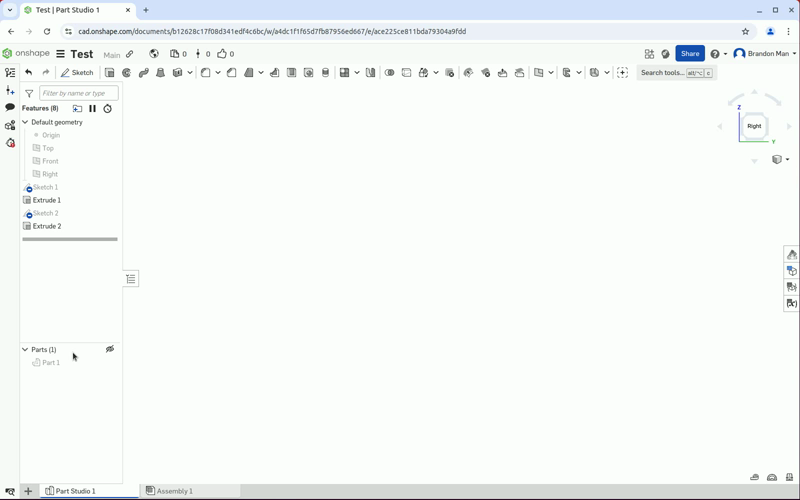
key(space)
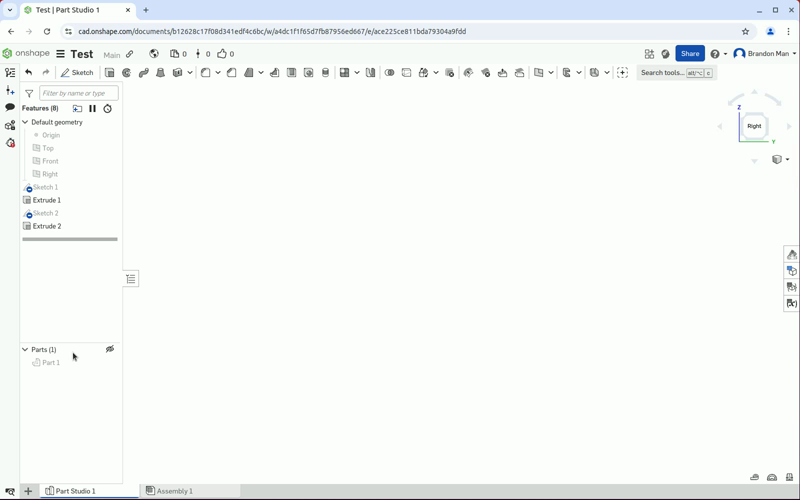
key_down(shift)
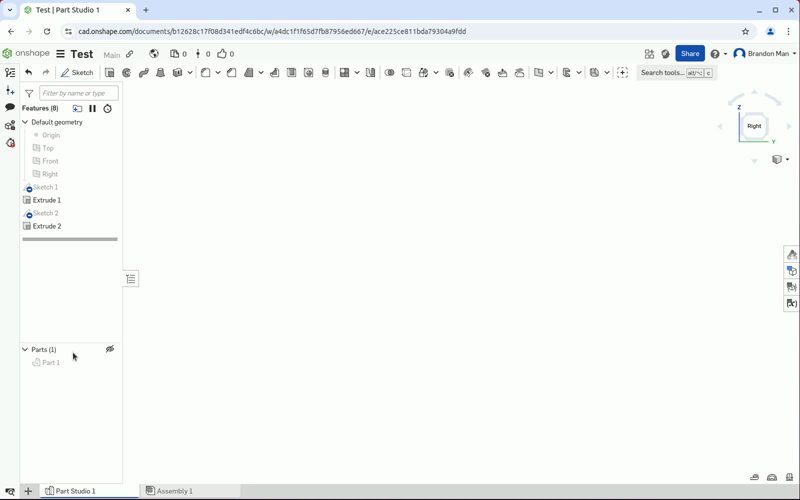
key(right)
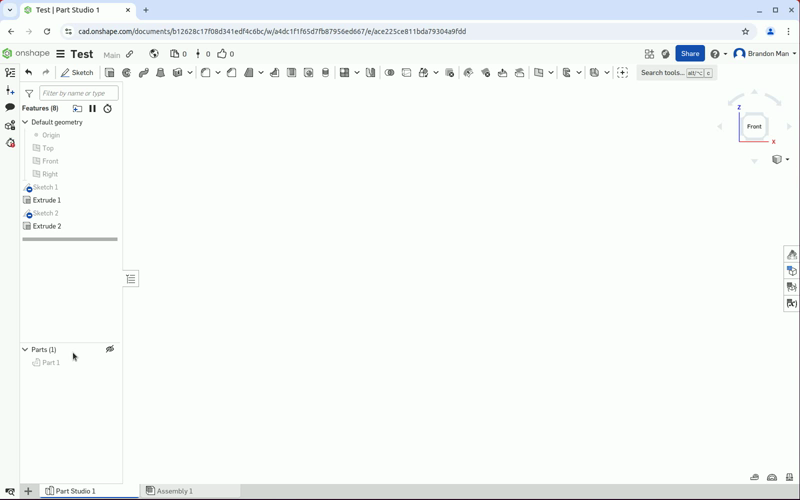
key_up(shift)
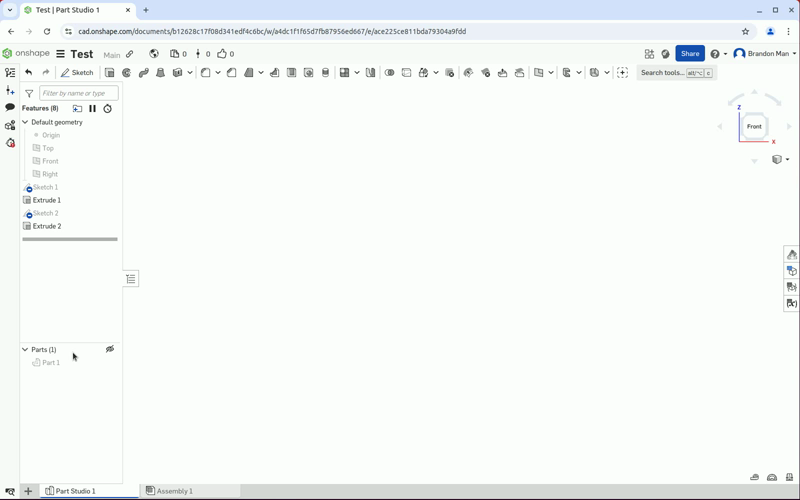
mouse_move(73, 352)
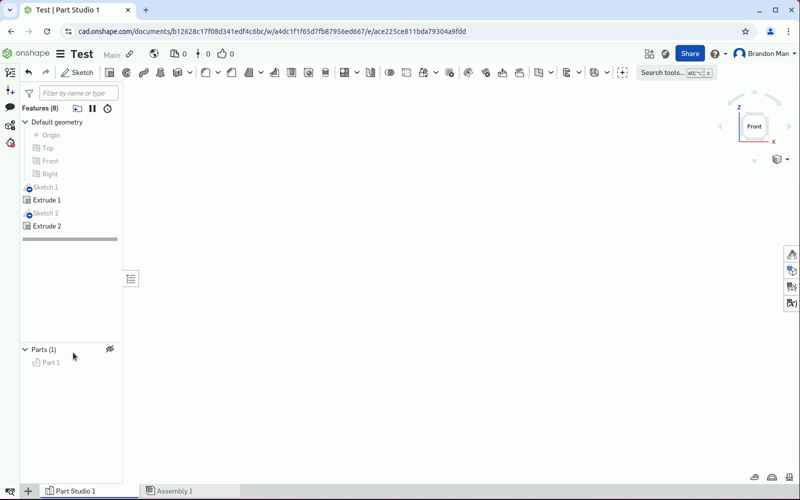
key(shift+y)
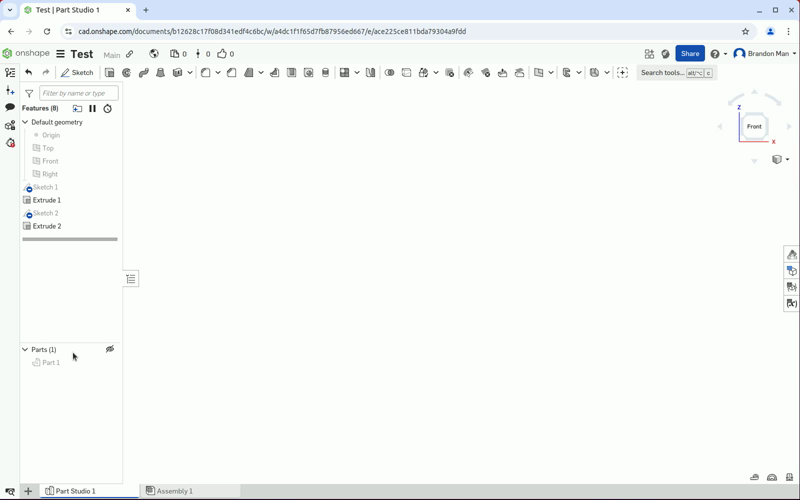
key(shift+s)
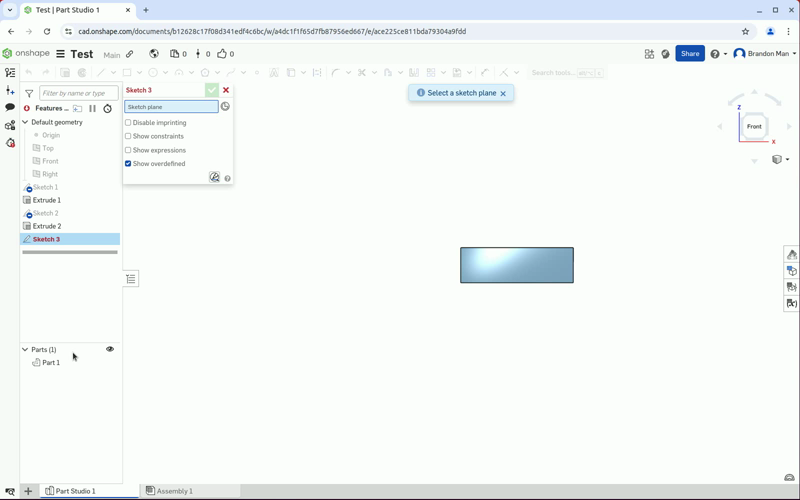
mouse_move(73, 163)
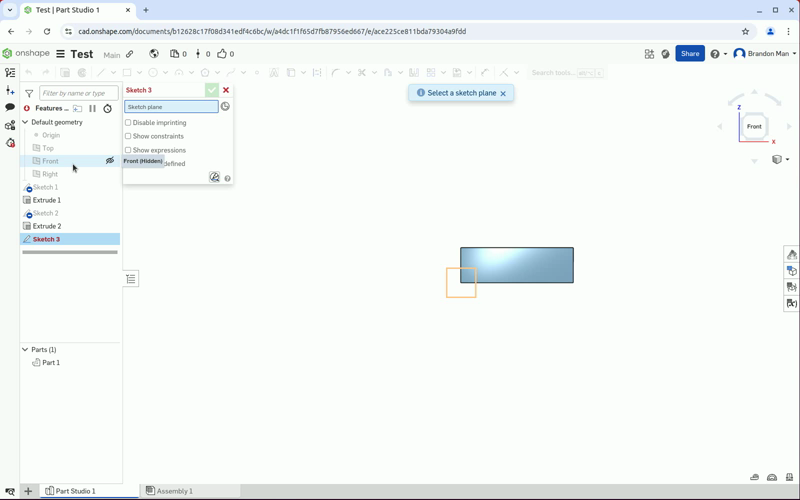
click(73, 163)
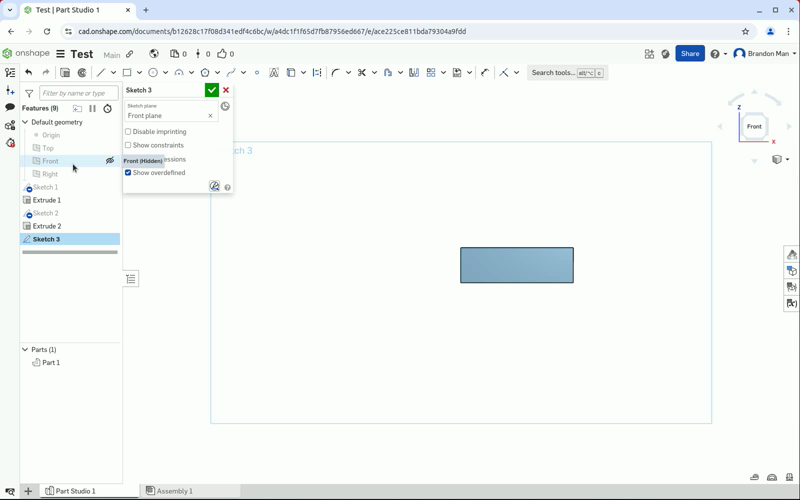
mouse_move(73, 352)
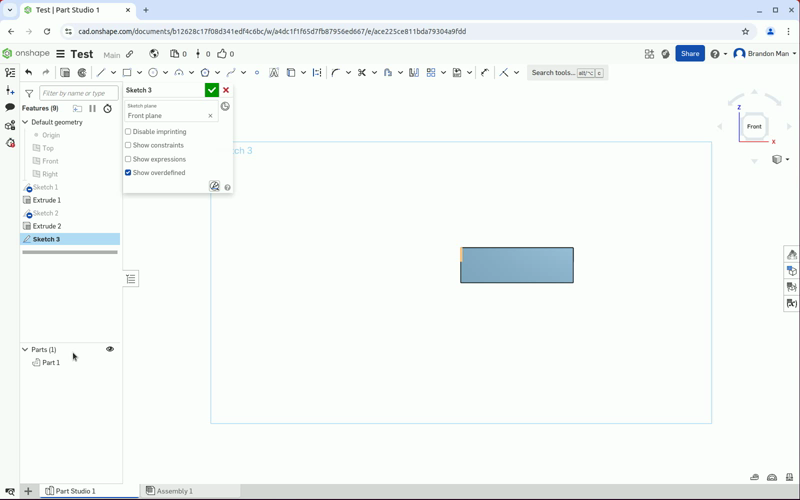
key(y)
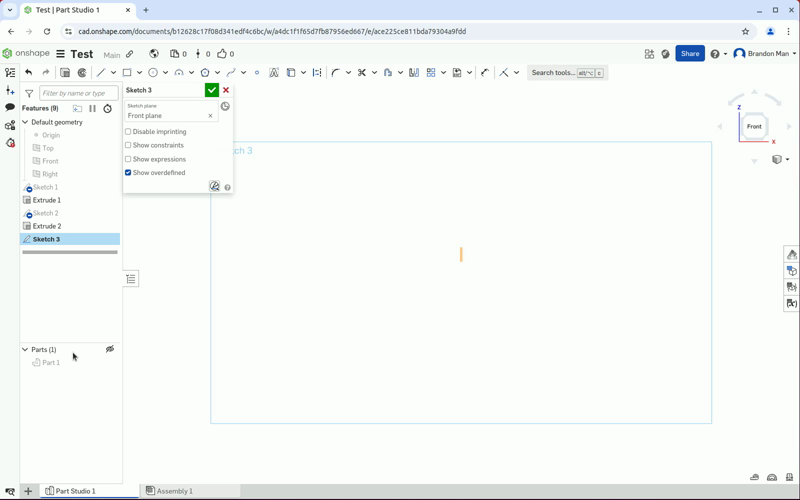
key(l)
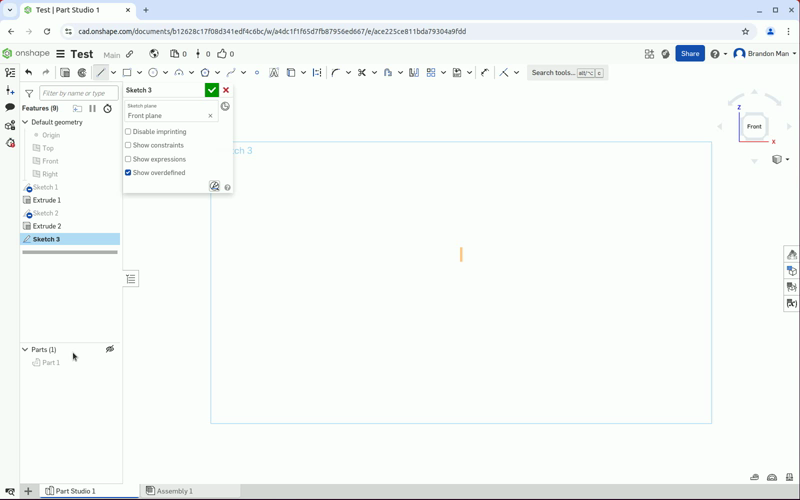
key_down(shift)
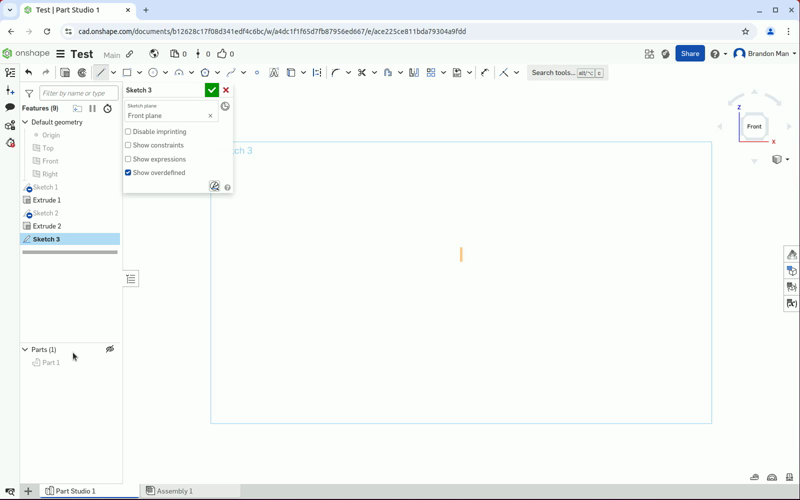
mouse_move(502, 261)
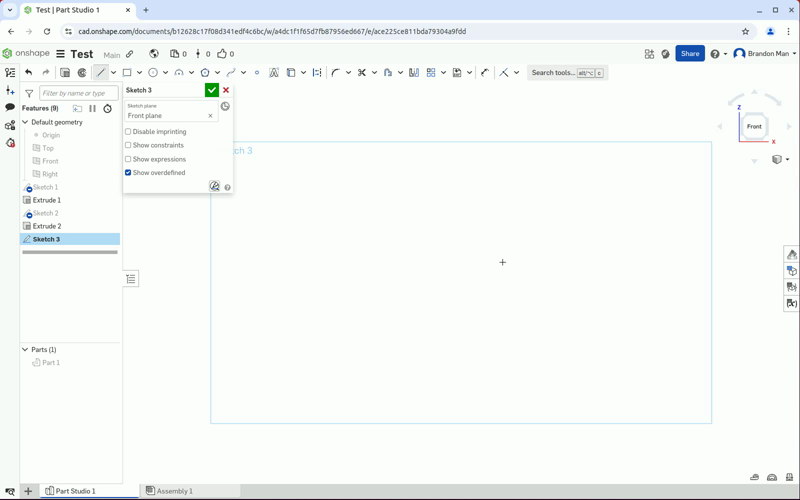
click(502, 261)
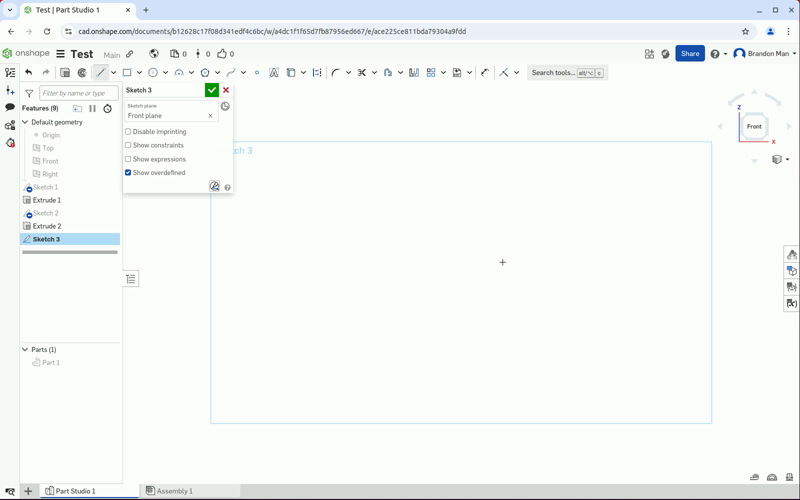
key_up(shift)
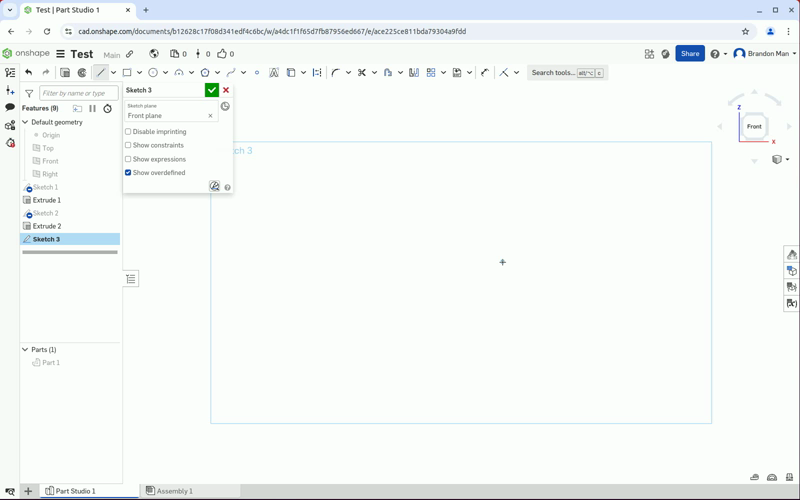
key_down(shift)
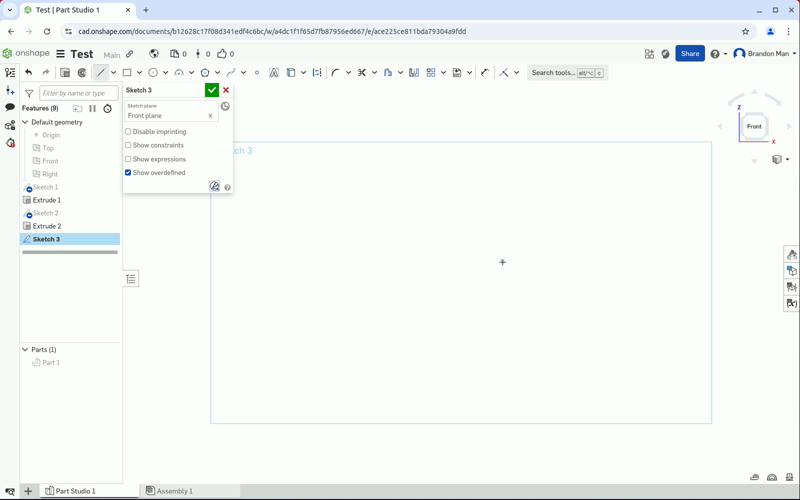
mouse_move(532, 261)
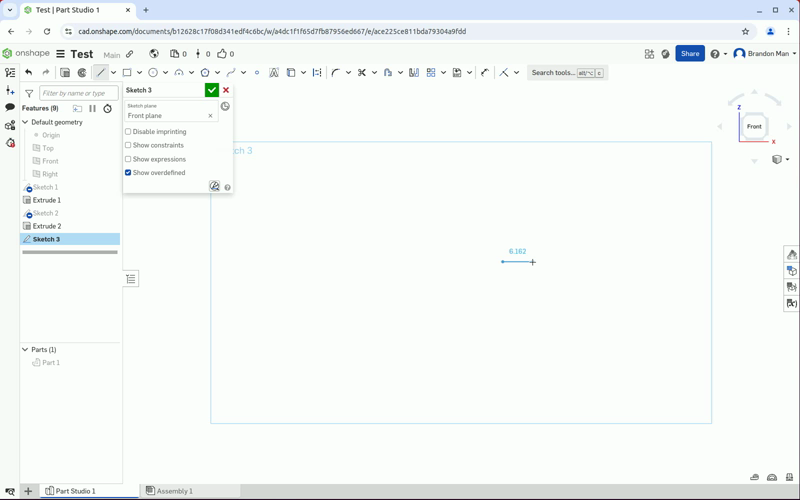
mouse_move(517, 261)
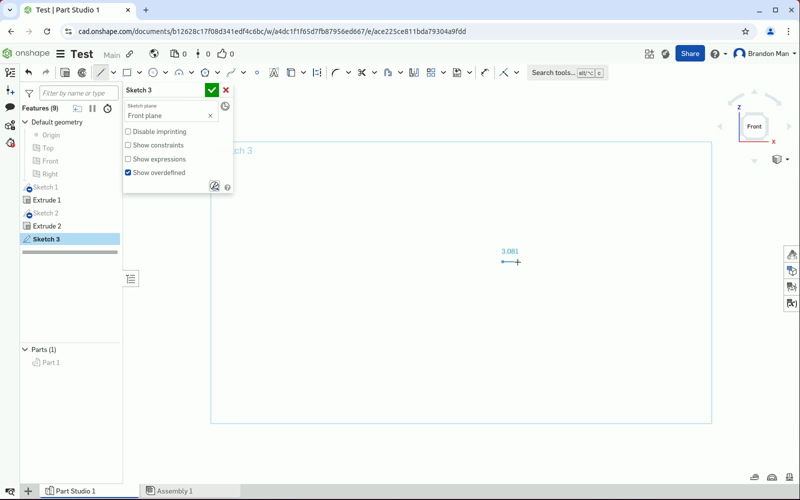
click(517, 261)
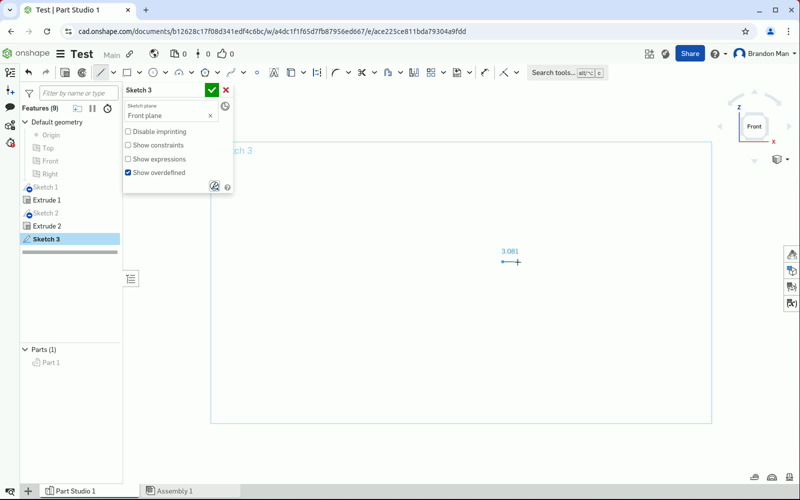
key_up(shift)
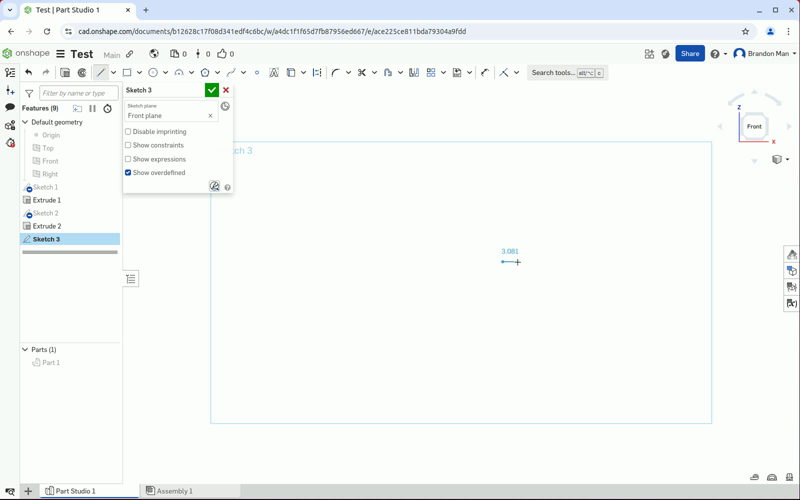
key_down(shift)
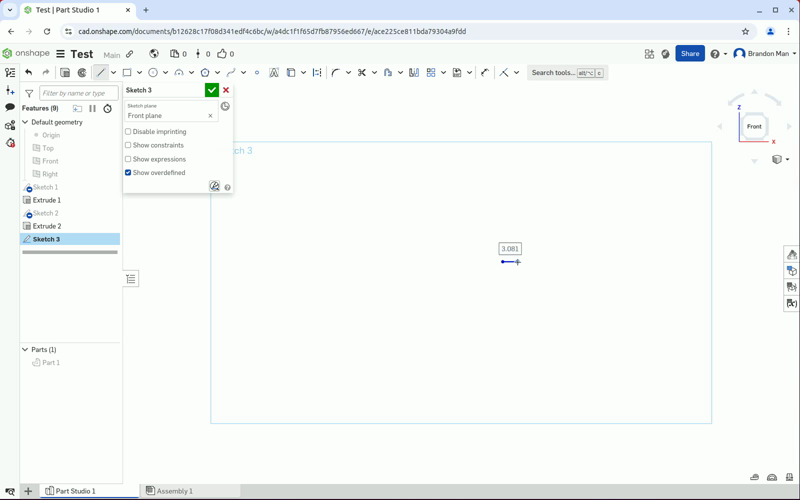
mouse_move(547, 261)
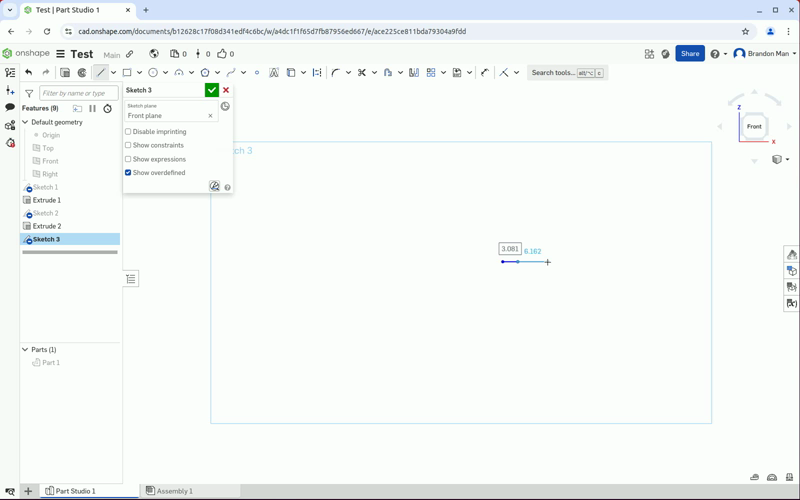
mouse_move(531, 261)
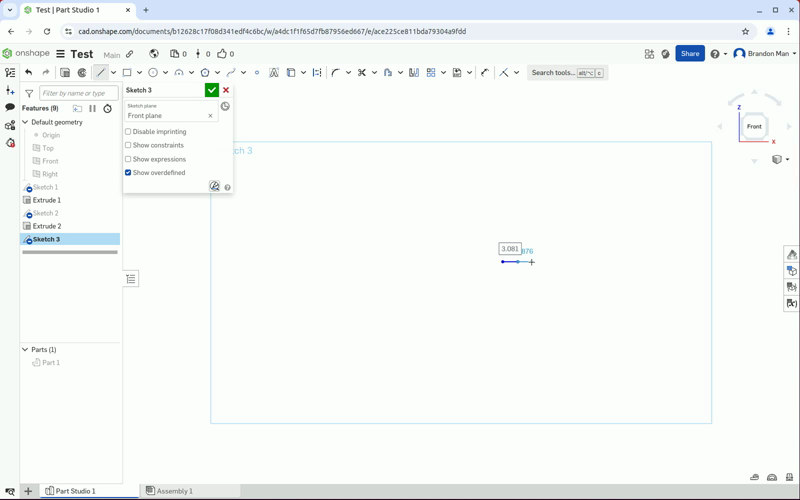
click(531, 261)
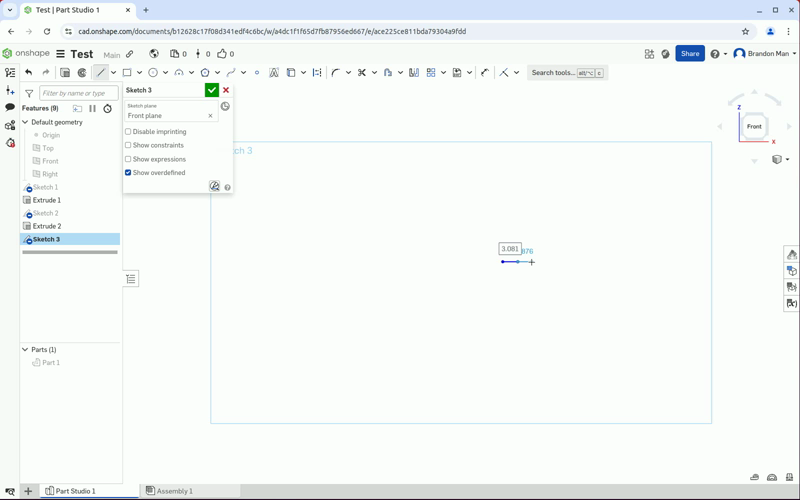
key_up(shift)
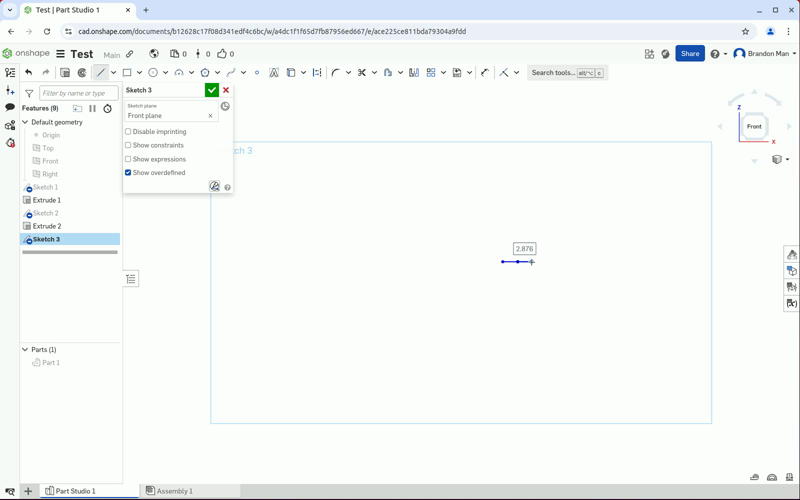
key_down(shift)
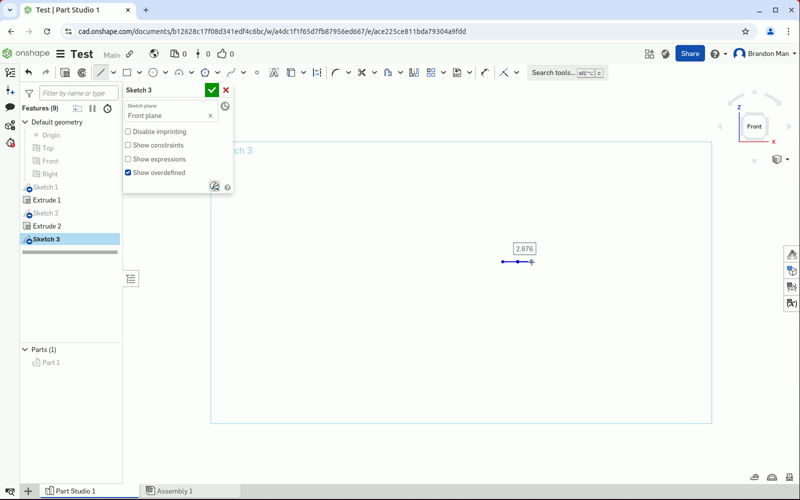
mouse_move(561, 261)
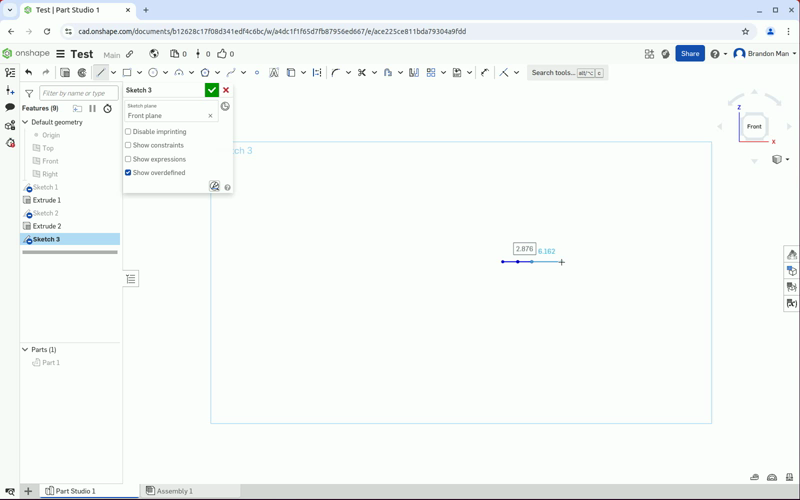
mouse_move(526, 247)
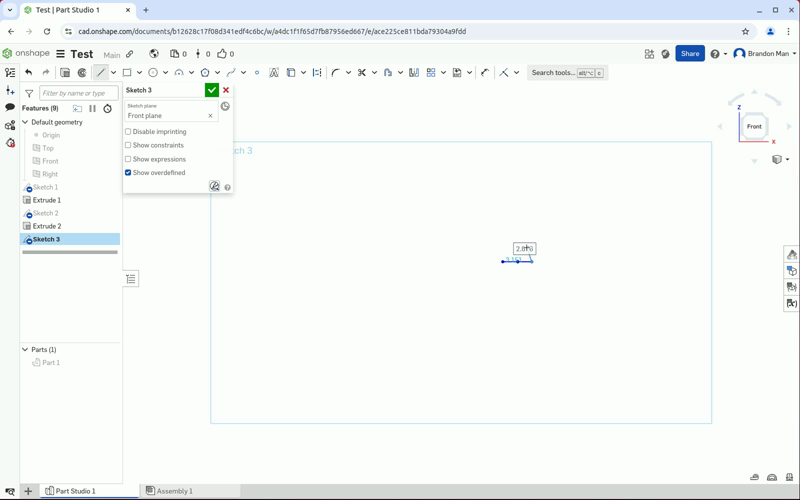
click(526, 247)
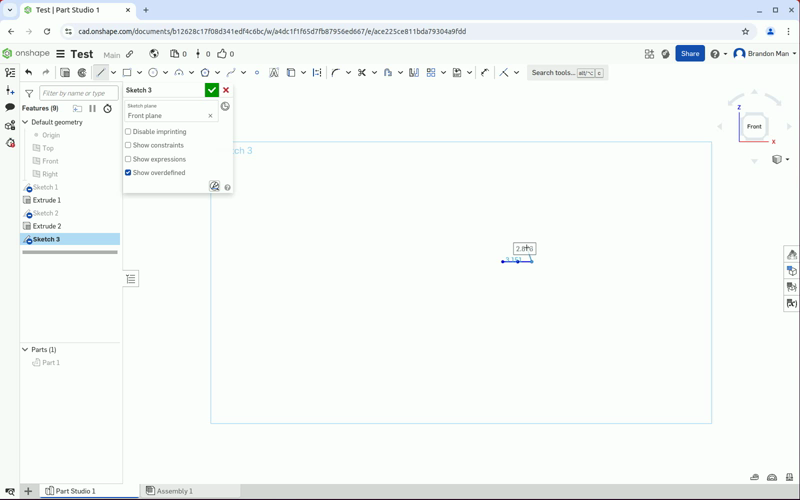
key_up(shift)
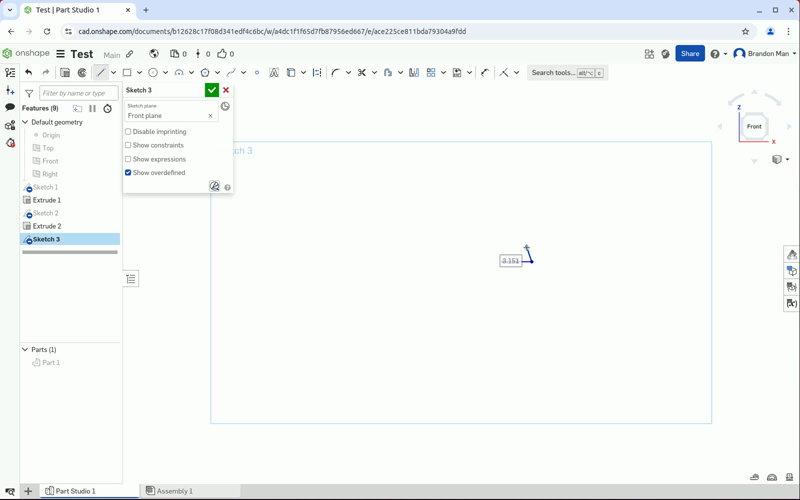
key_down(shift)
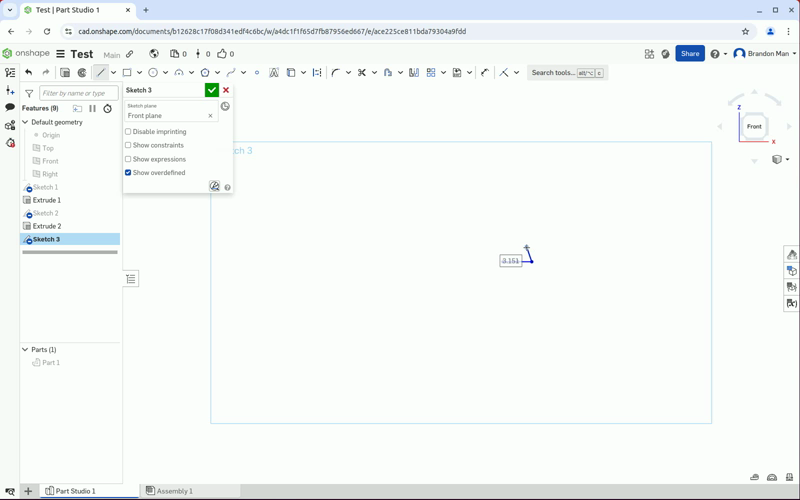
mouse_move(556, 247)
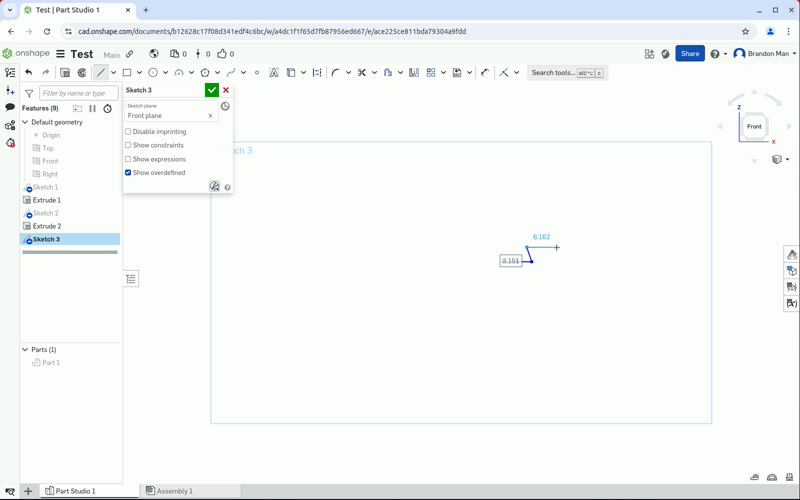
mouse_move(517, 247)
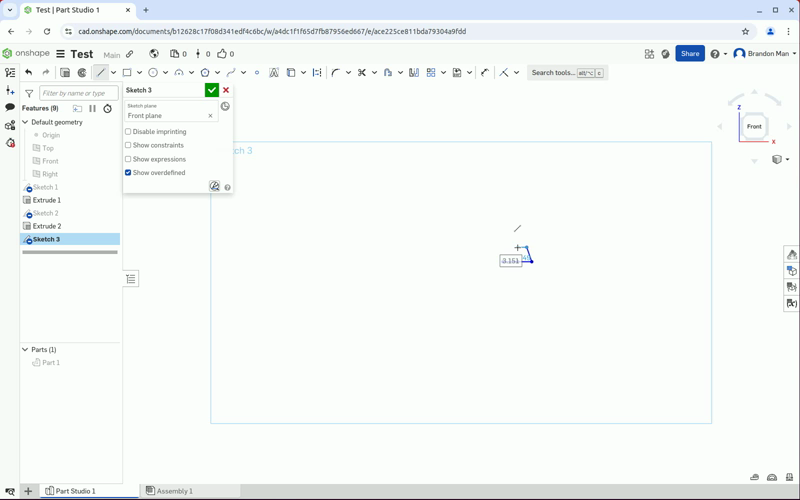
click(517, 247)
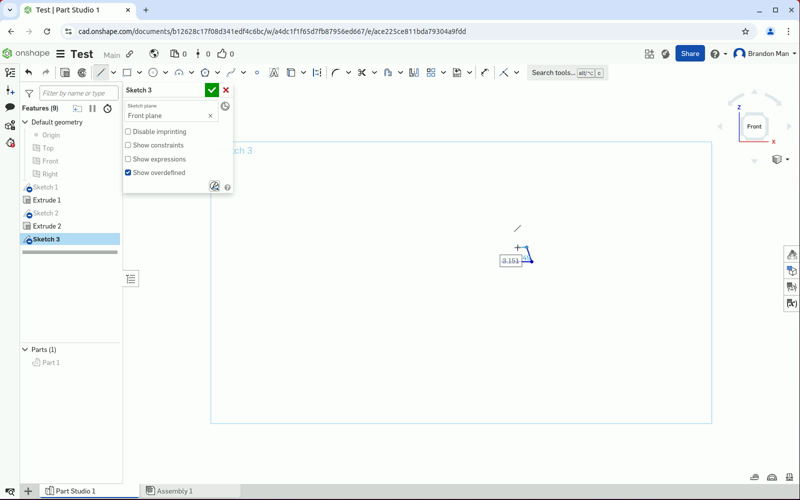
key_up(shift)
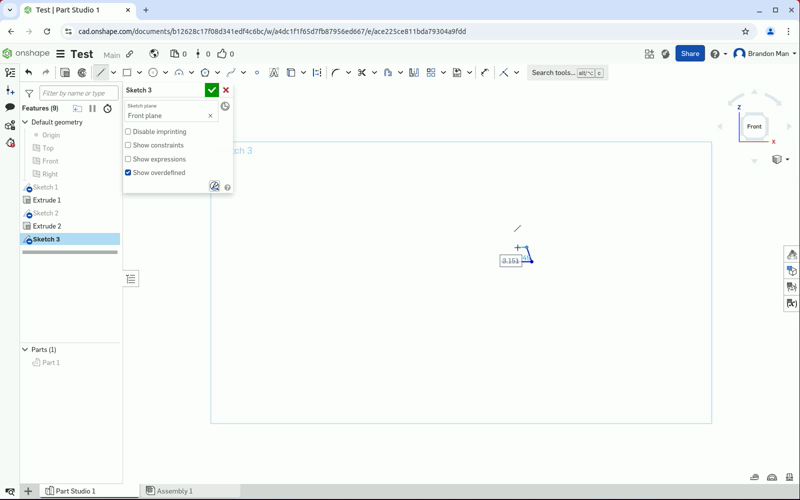
key_down(shift)
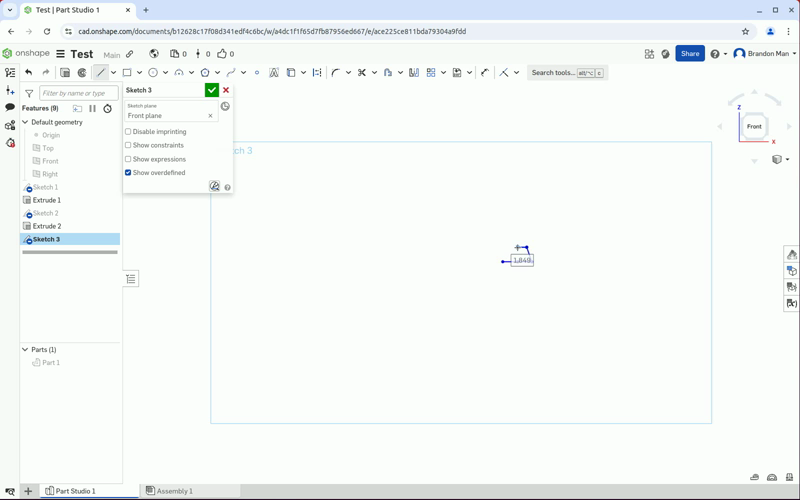
mouse_move(547, 247)
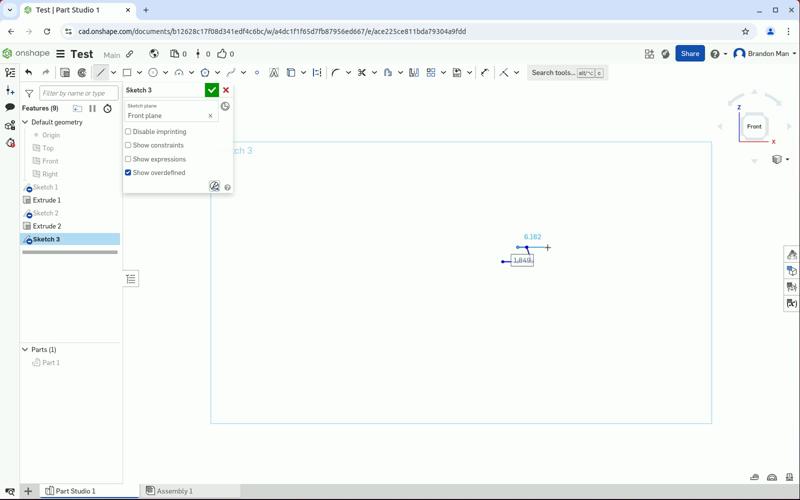
mouse_move(508, 247)
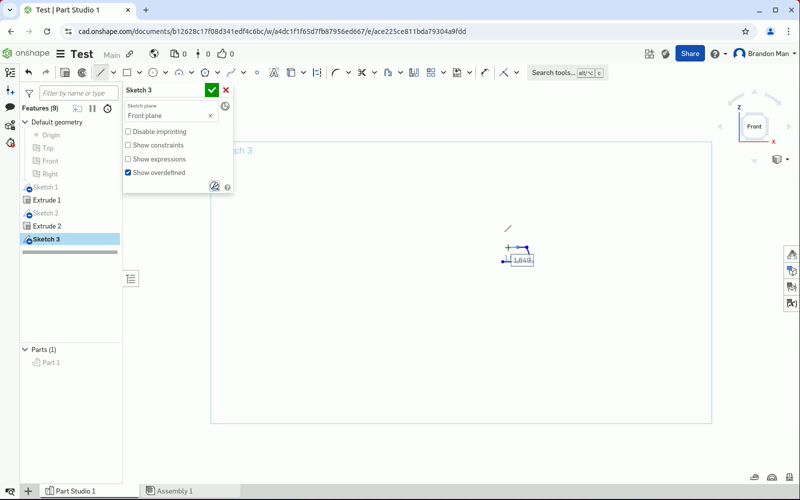
click(508, 247)
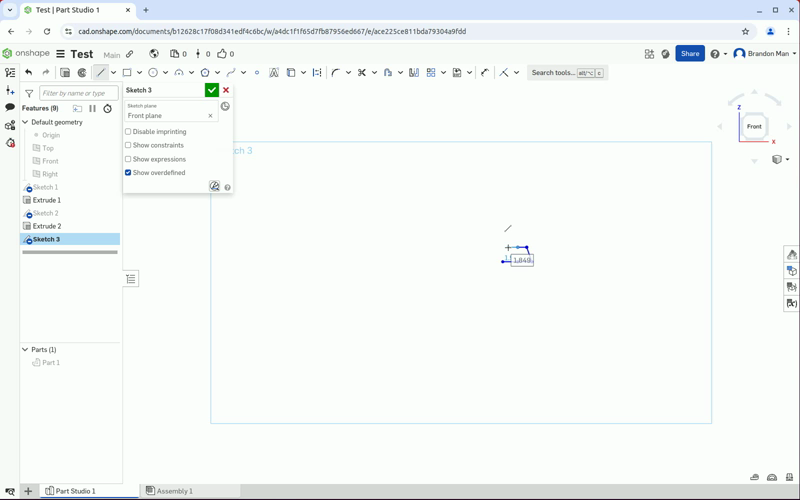
key_up(shift)
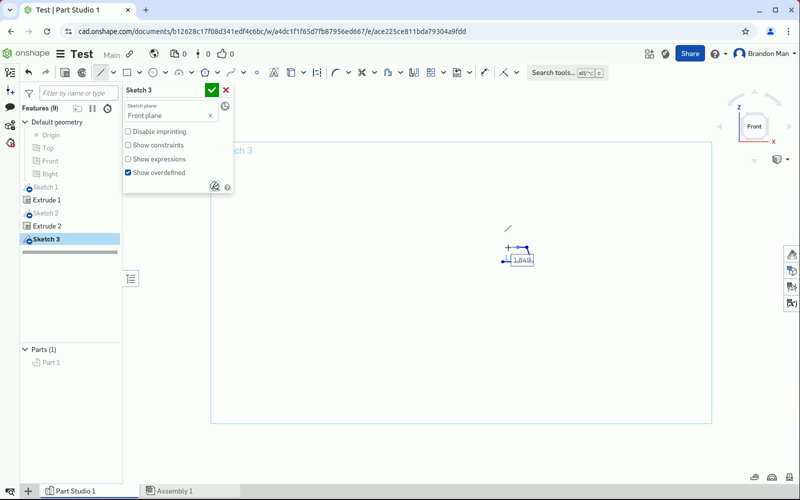
mouse_move(538, 247)
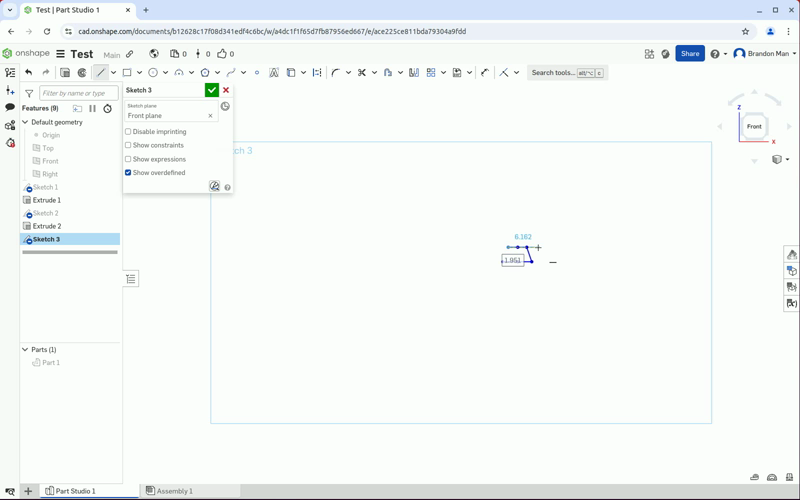
key_down(shift)
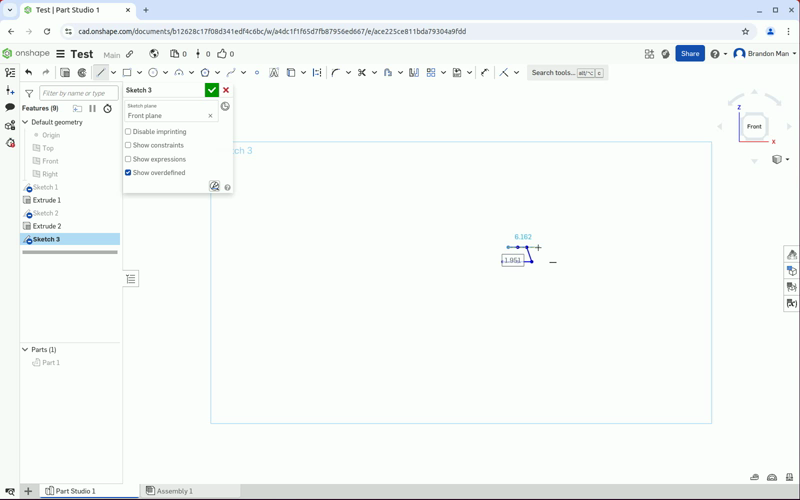
mouse_move(502, 261)
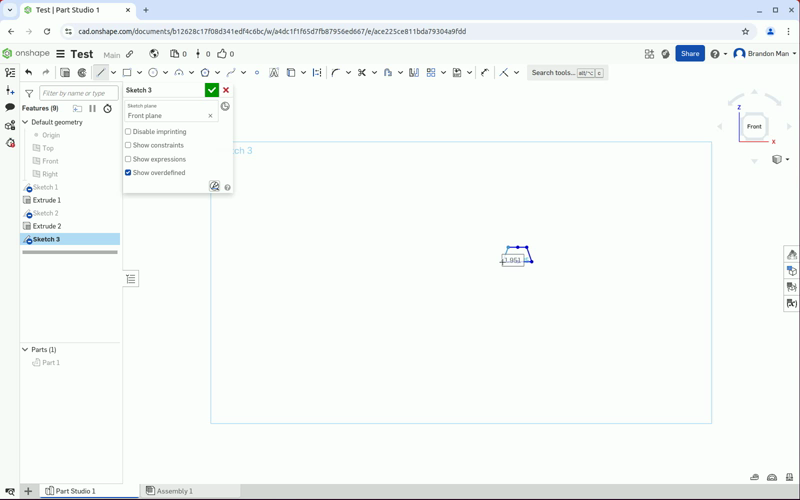
key_up(shift)
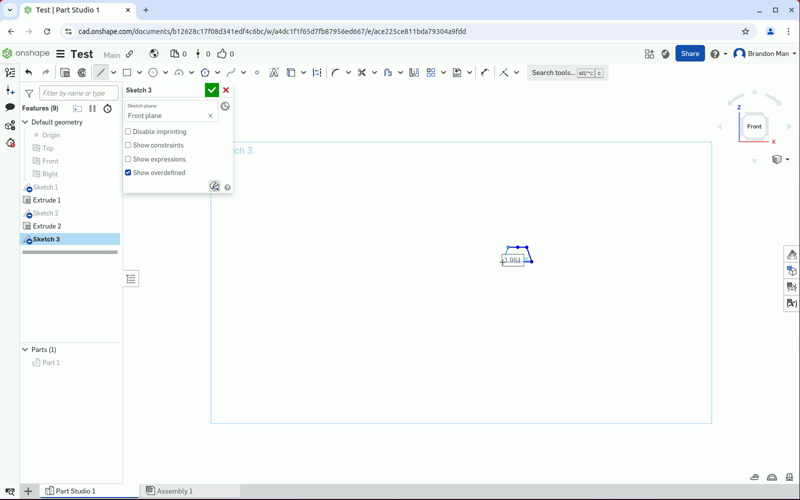
click(502, 261)
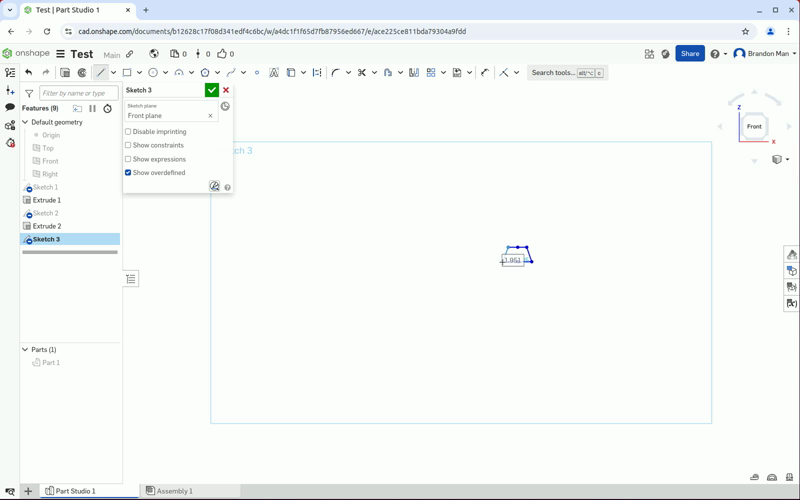
key(esc)
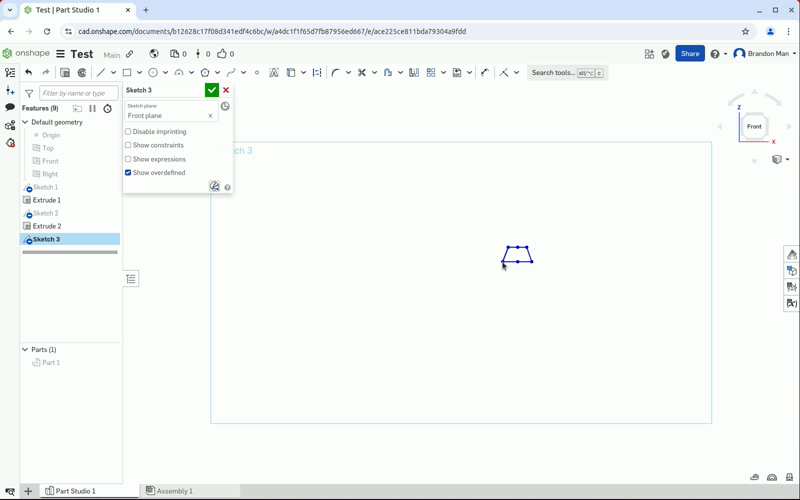
mouse_move(518, 257)
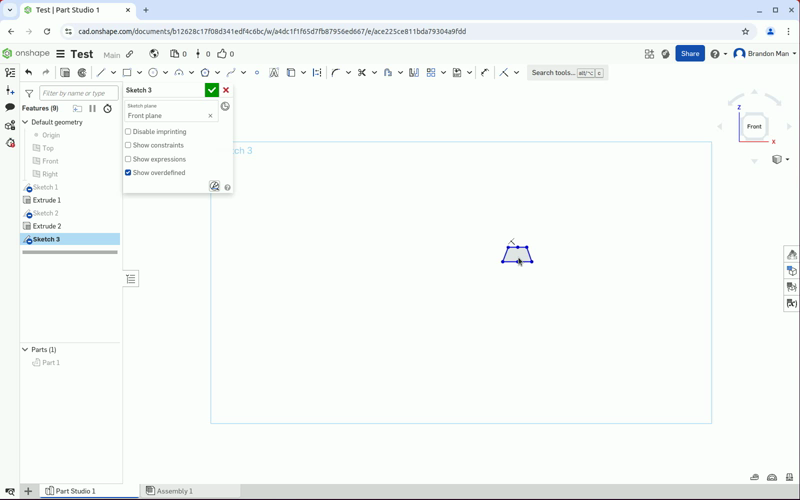
scroll(6)
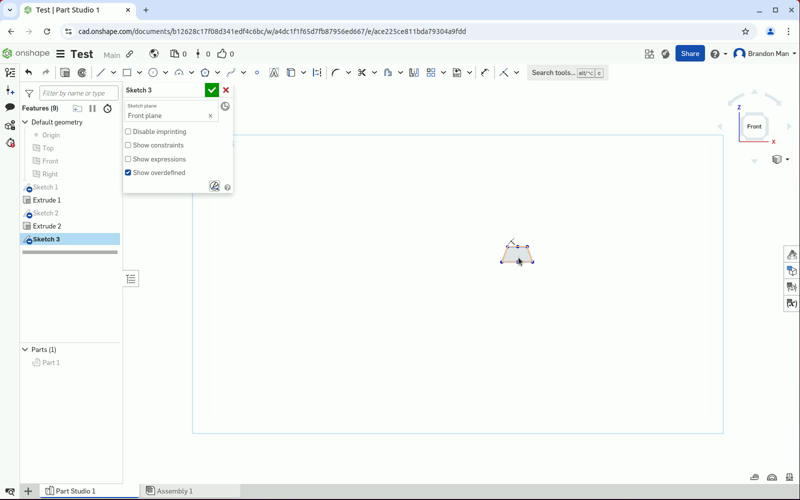
scroll(6)
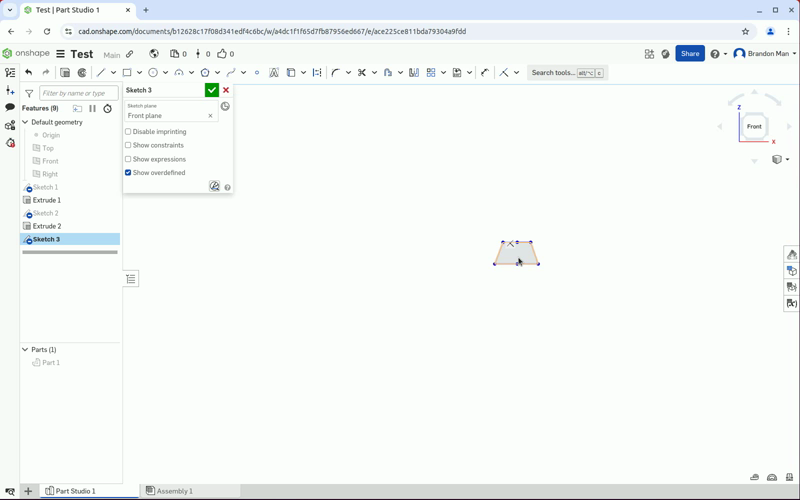
scroll(6)
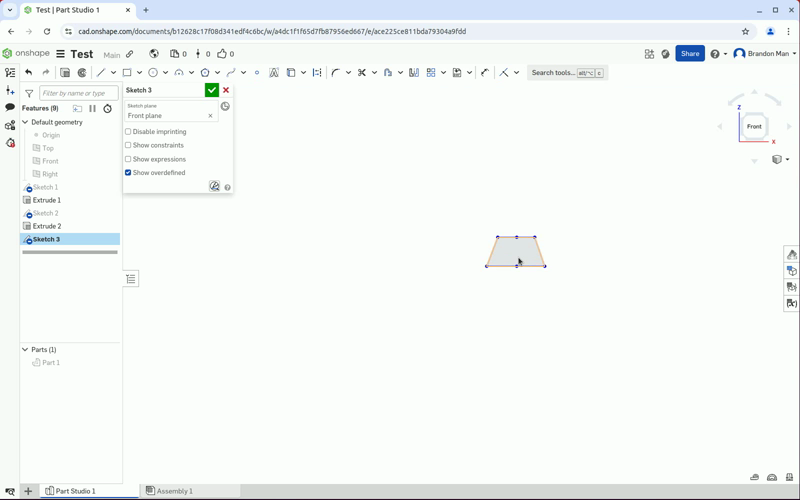
scroll(6)
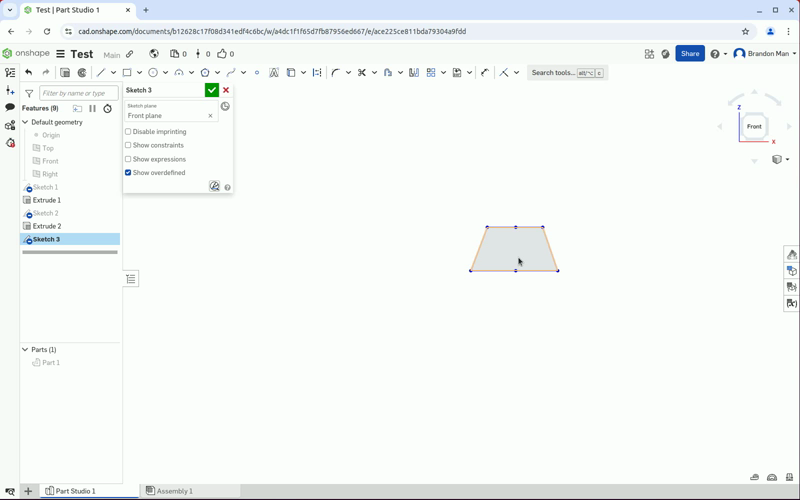
scroll(6)
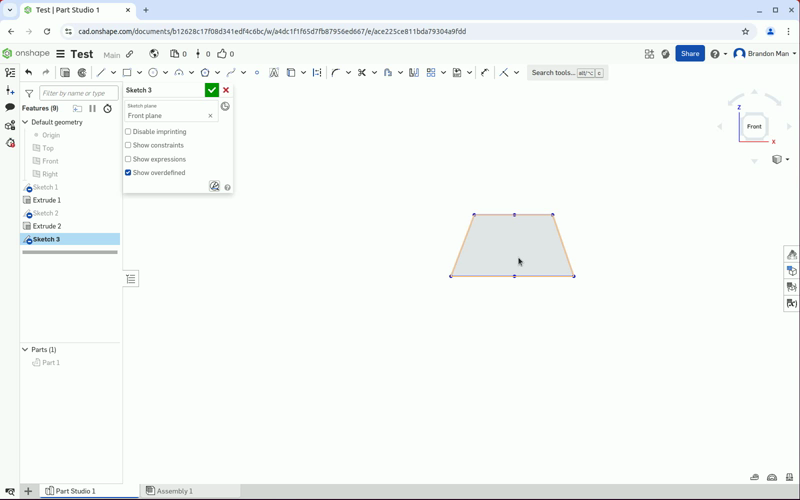
scroll(6)
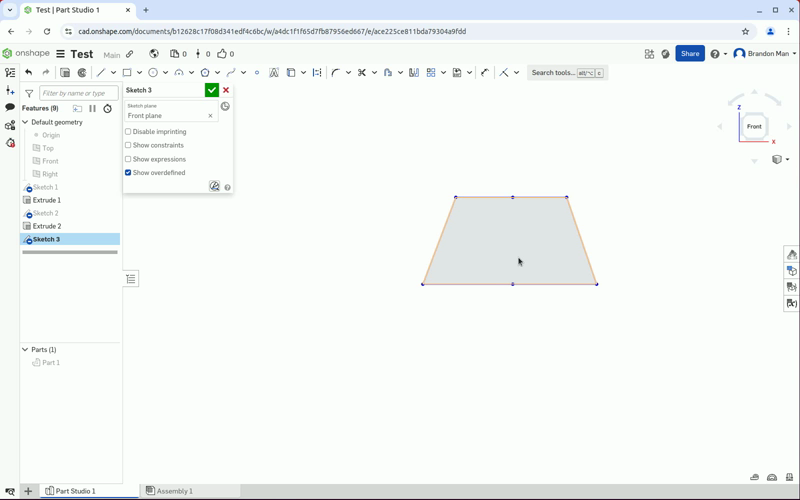
scroll(6)
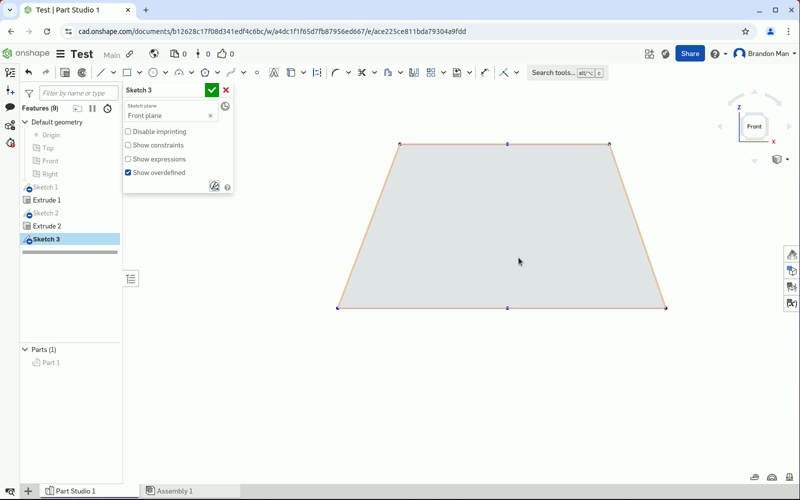
click(518, 257)
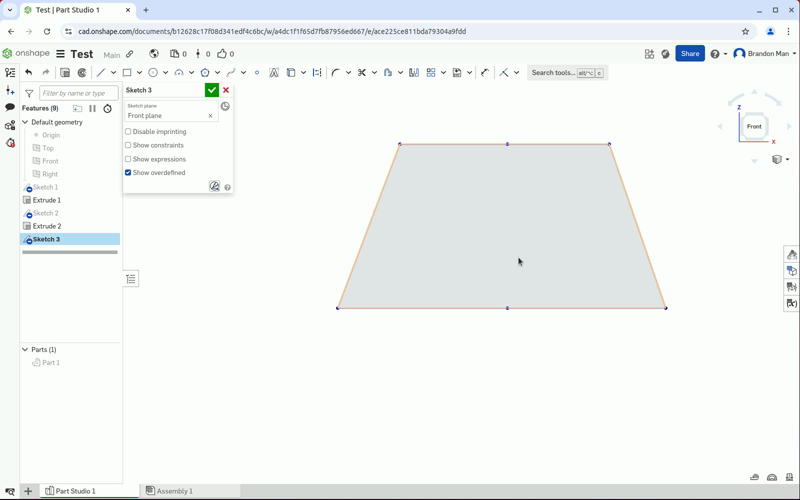
scroll(-6)
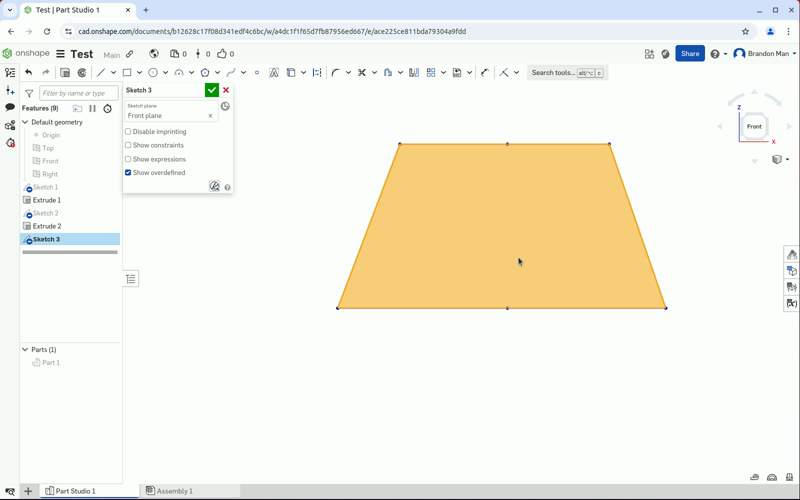
scroll(-6)
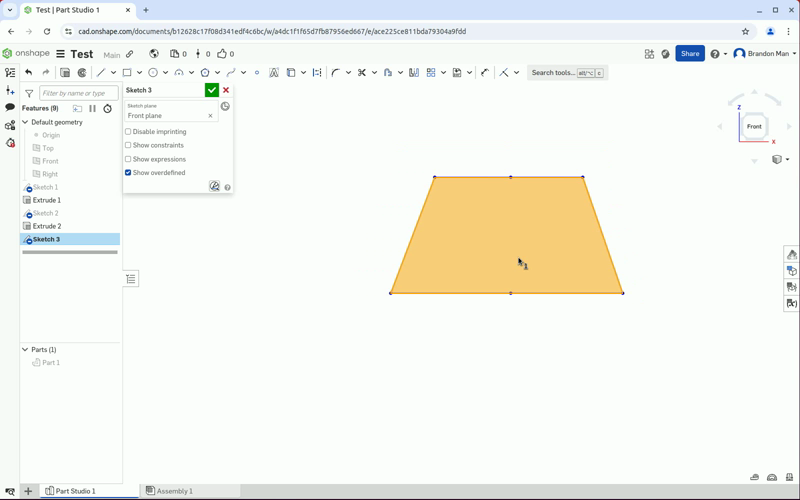
scroll(-6)
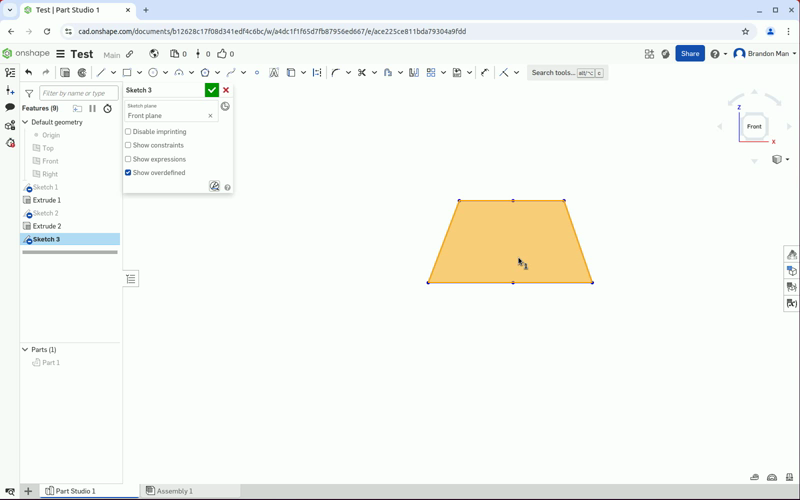
scroll(-6)
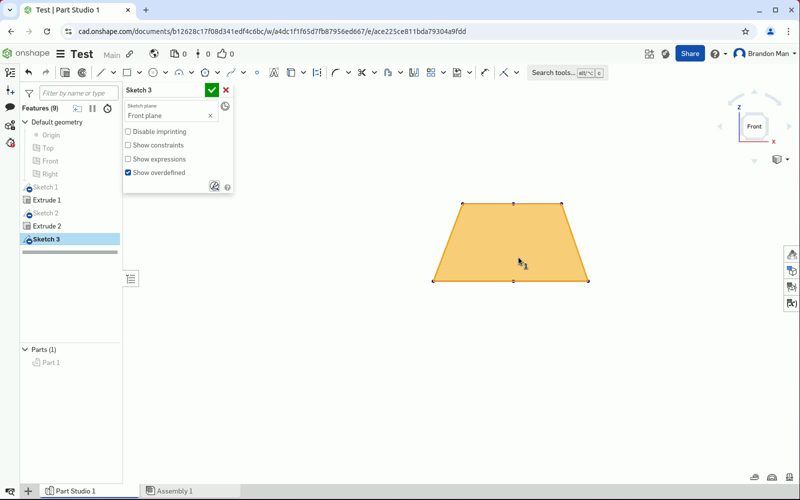
scroll(-6)
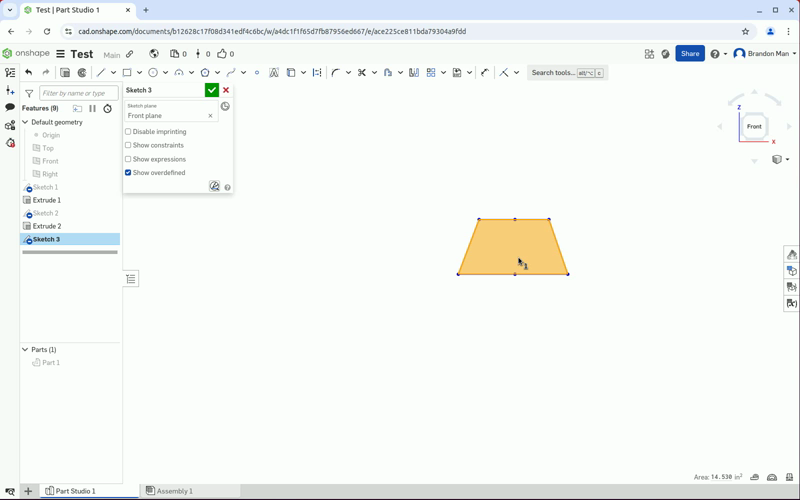
scroll(-6)
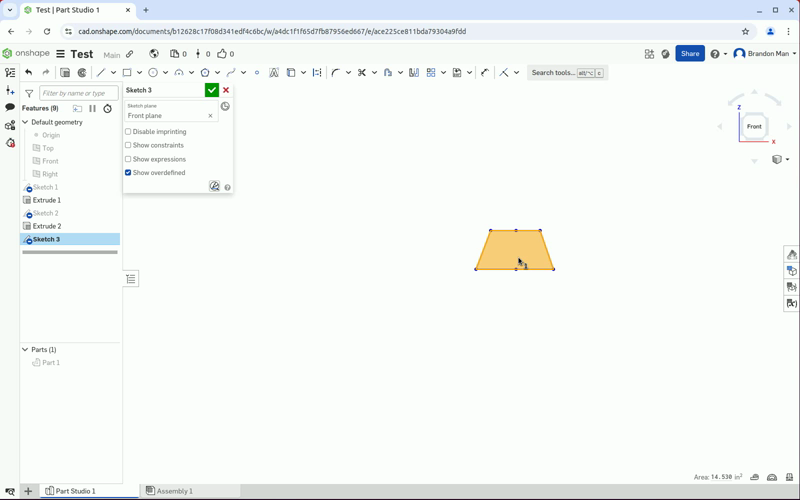
scroll(-6)
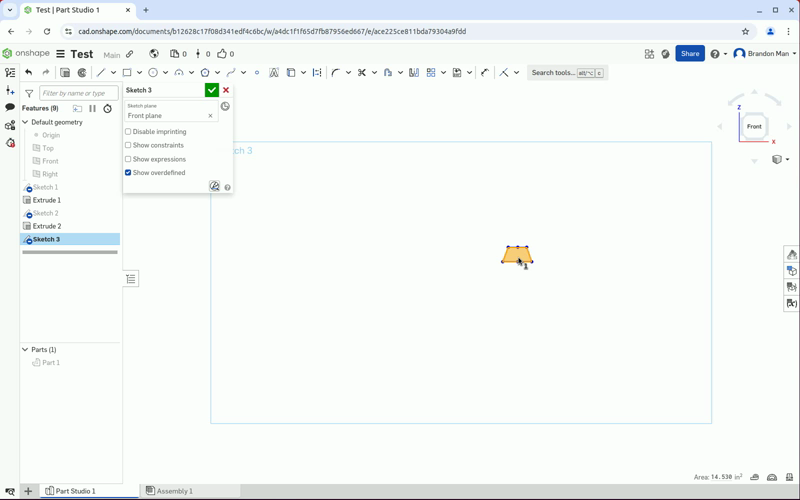
mouse_move(73, 352)
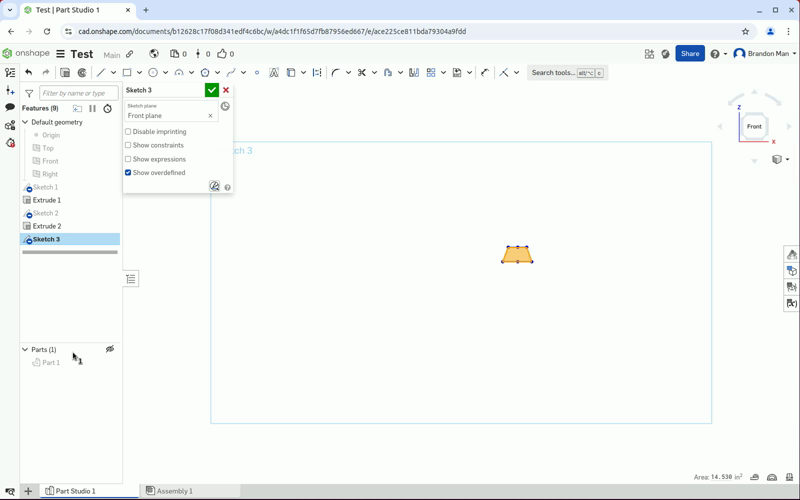
key(shift+y)
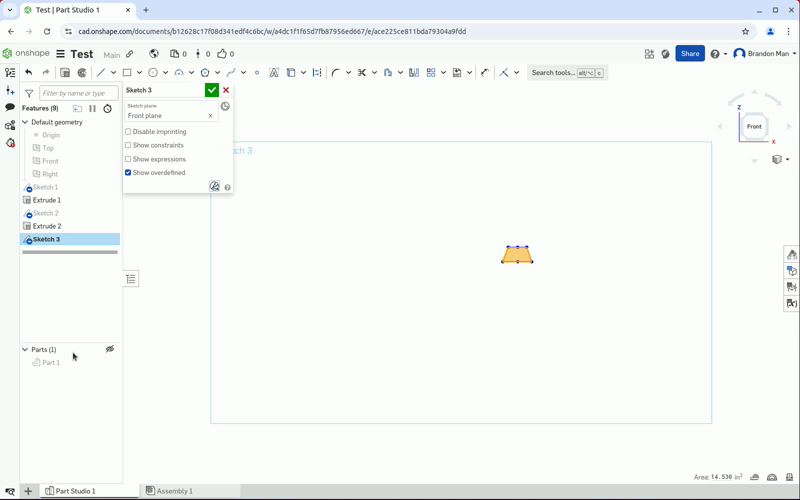
key(shift+e)
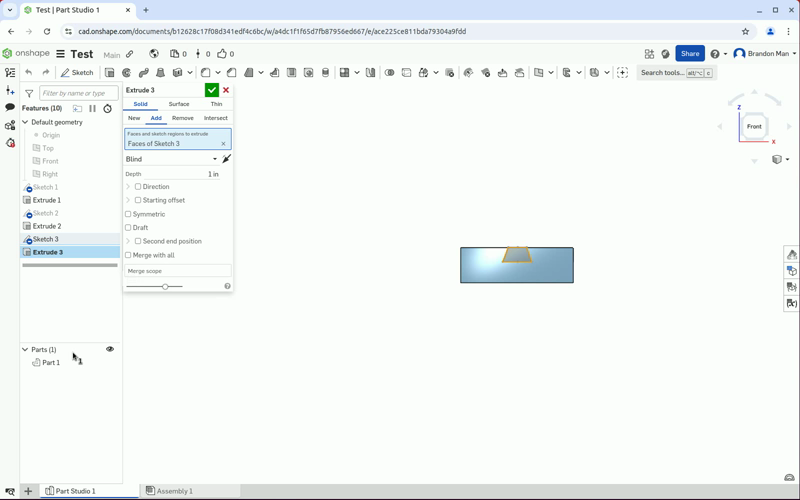
mouse_move(143, 106)
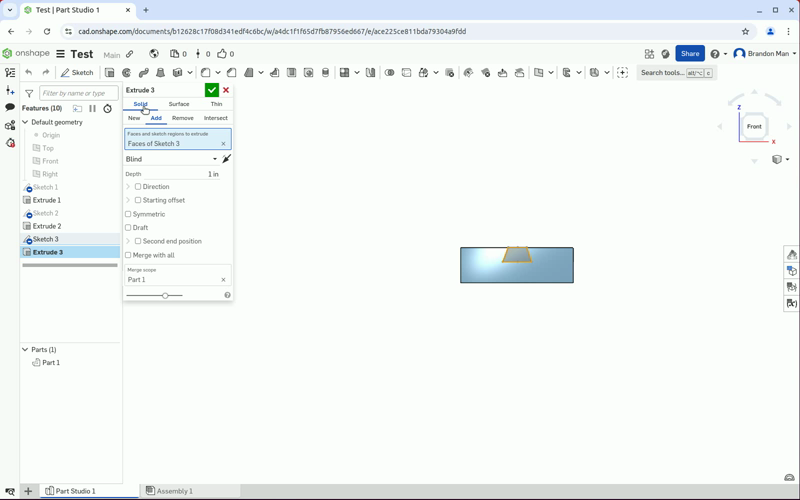
click(143, 106)
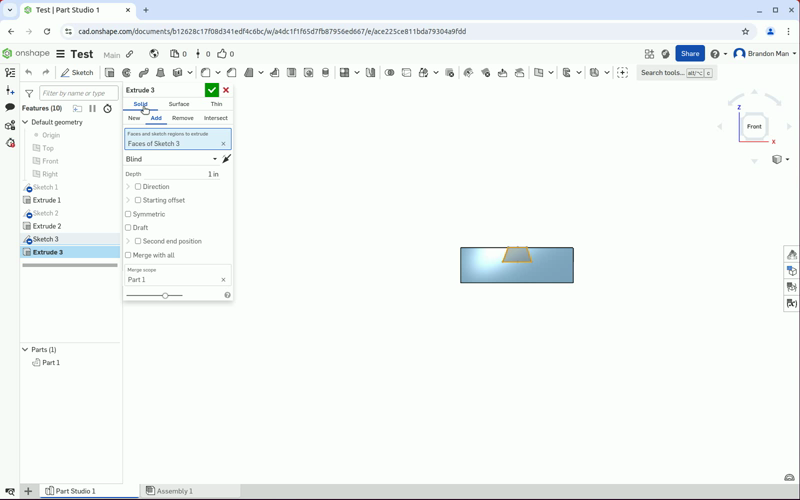
mouse_move(186, 120)
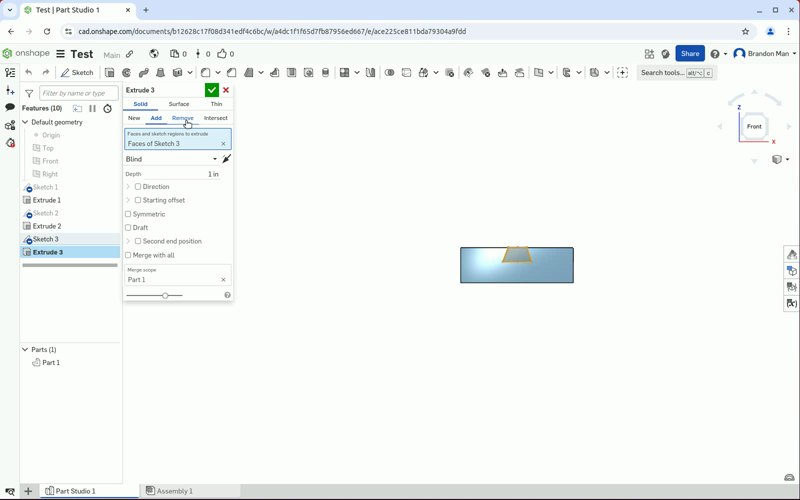
click(186, 120)
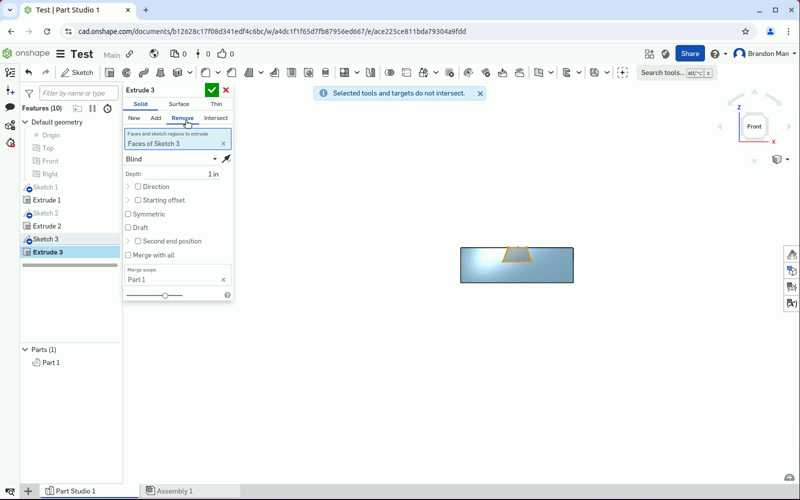
key(tab, 4)
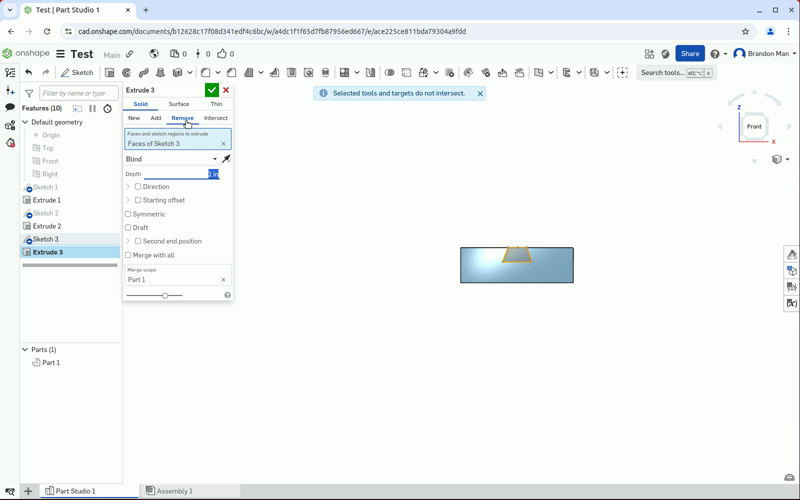
text(-23.108)
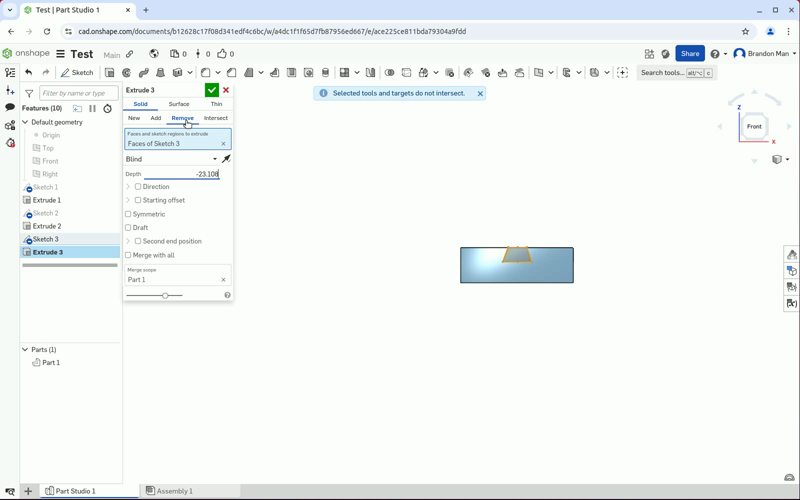
key(tab, 6)
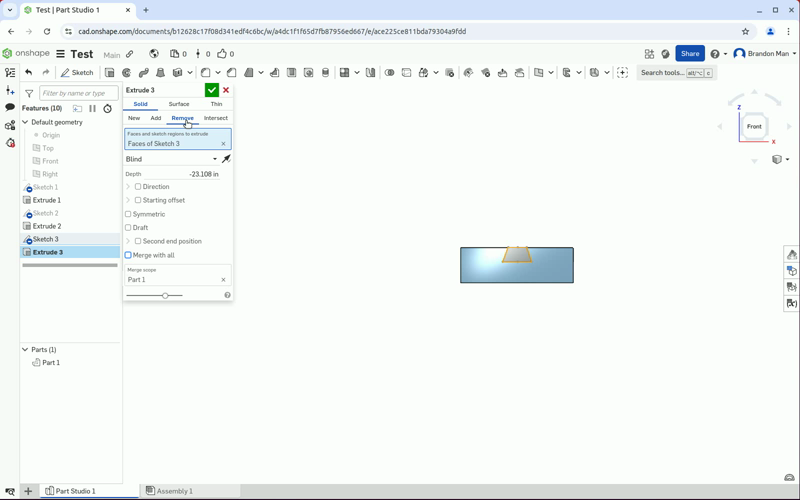
key(space)
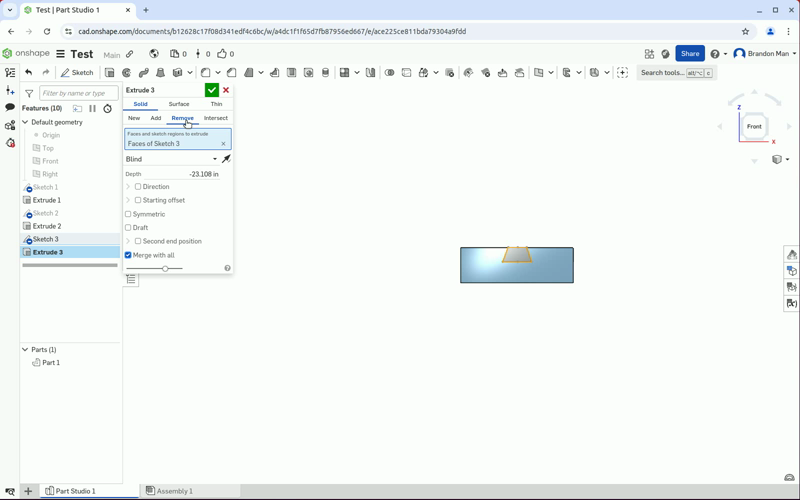
key(enter)
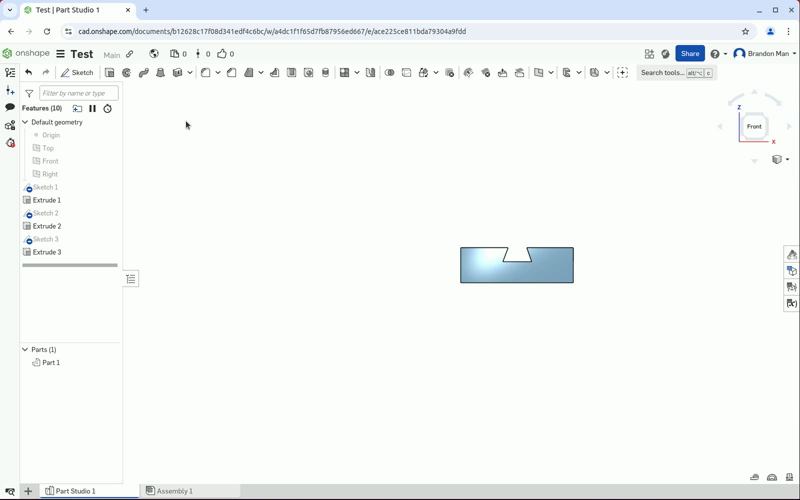
key(shift+h)
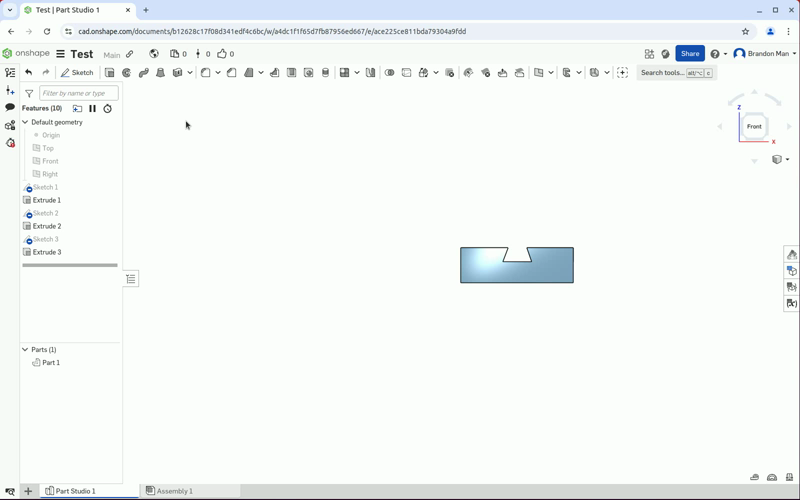
key(shift+h)
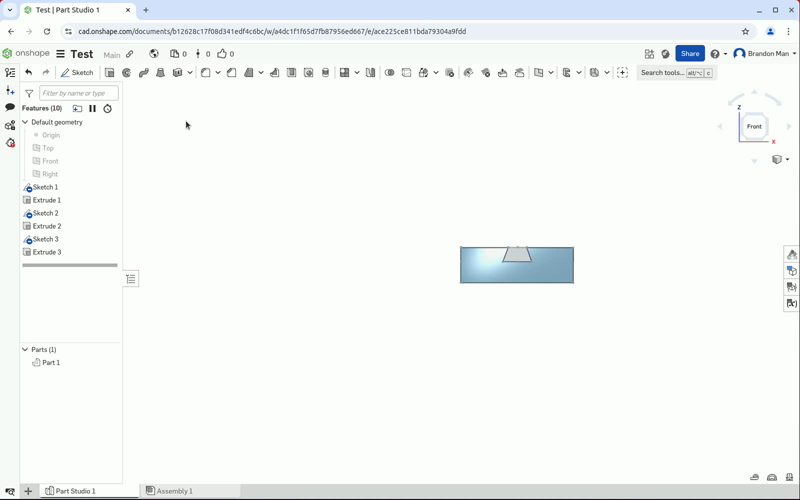
key(shift+7)
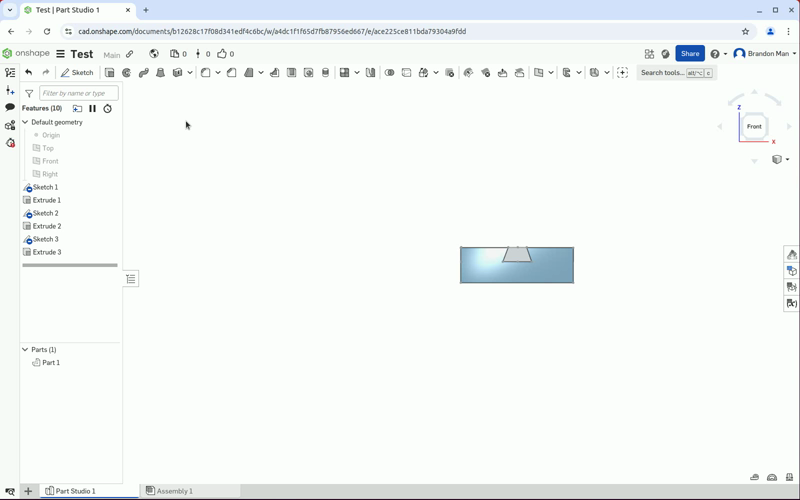
key(left, 2)
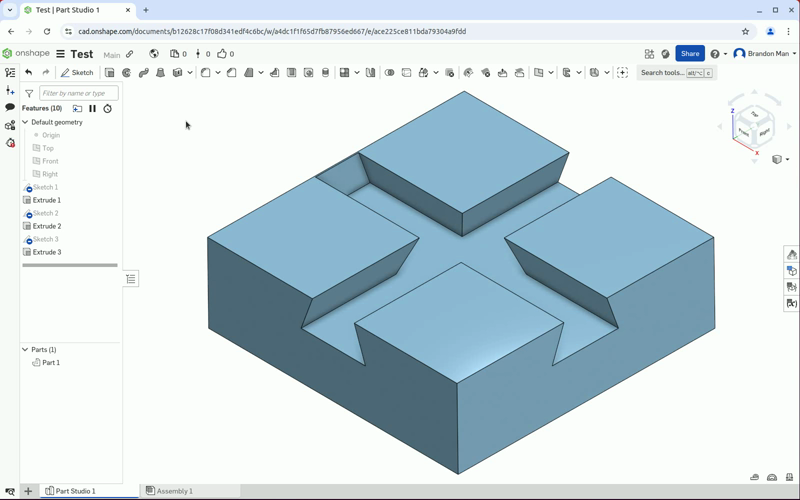
key(down, 2)
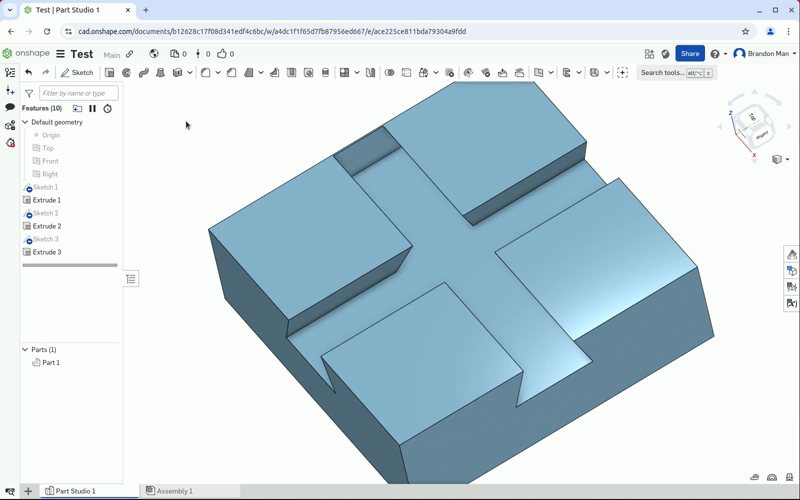
key(up, 2)
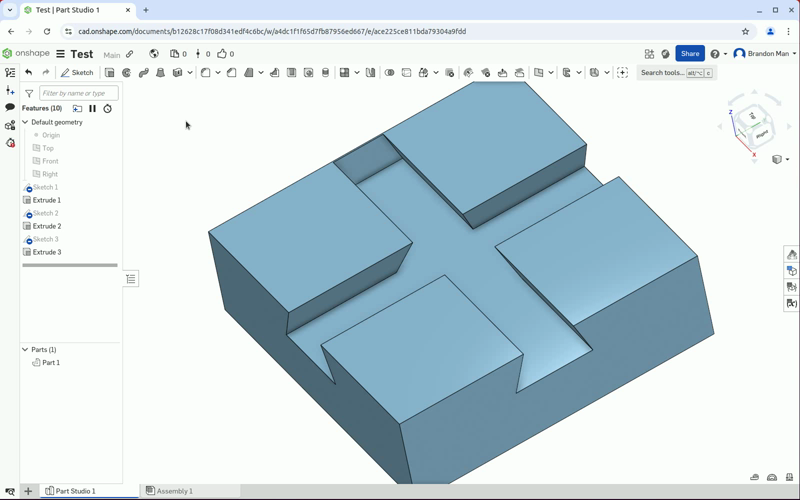
key(right, 2)
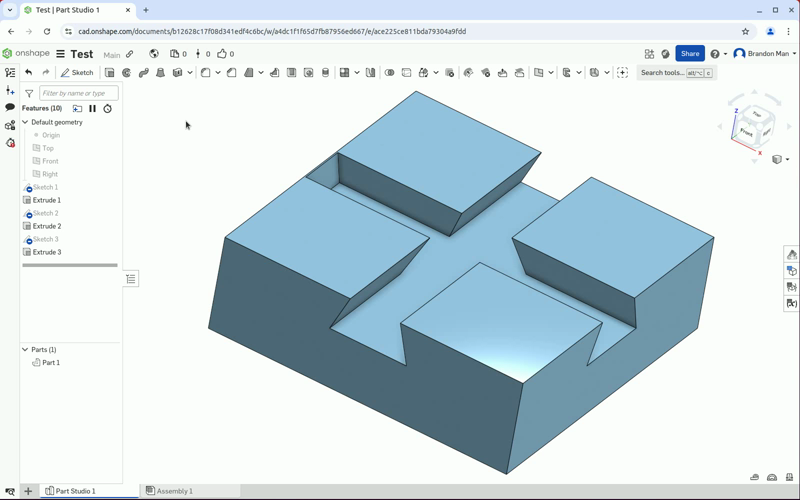
mouse_move(73, 189)
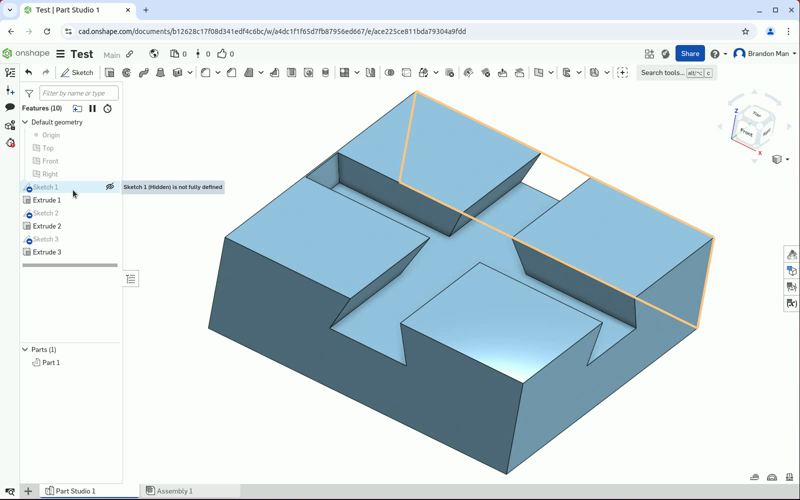
click(73, 189)